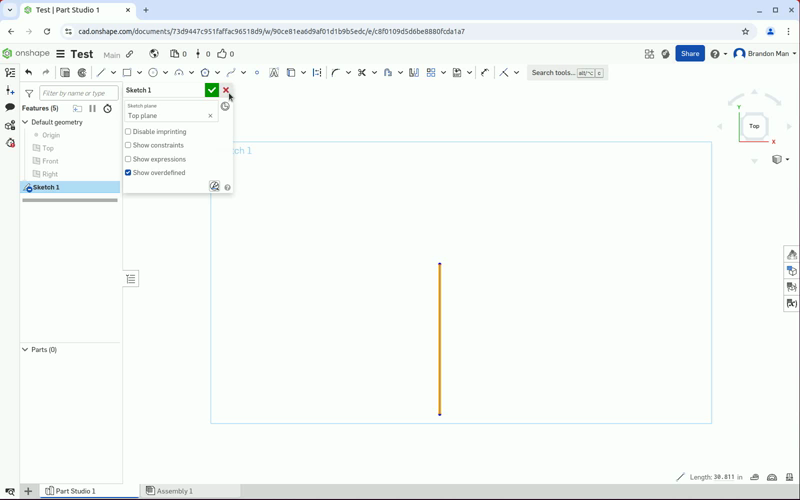
key(shift+h)
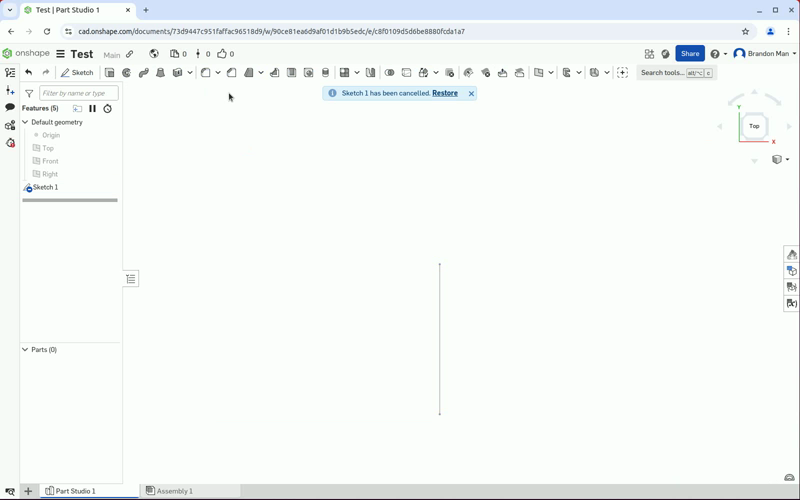
key(shift+s)
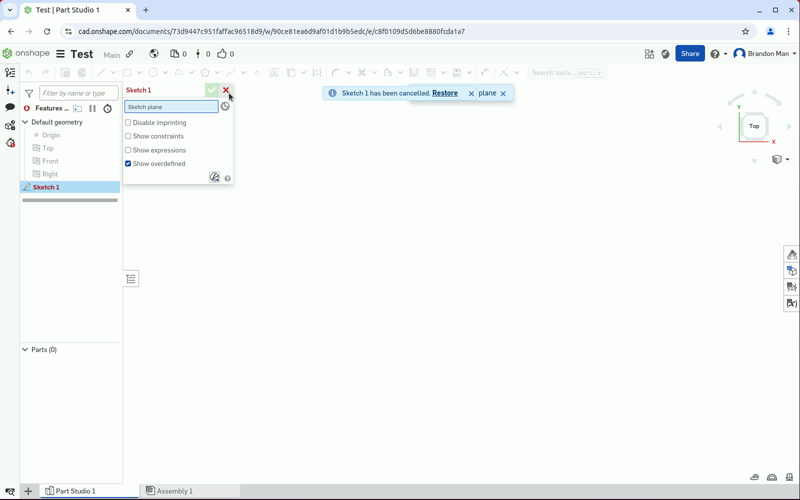
mouse_move(73, 150)
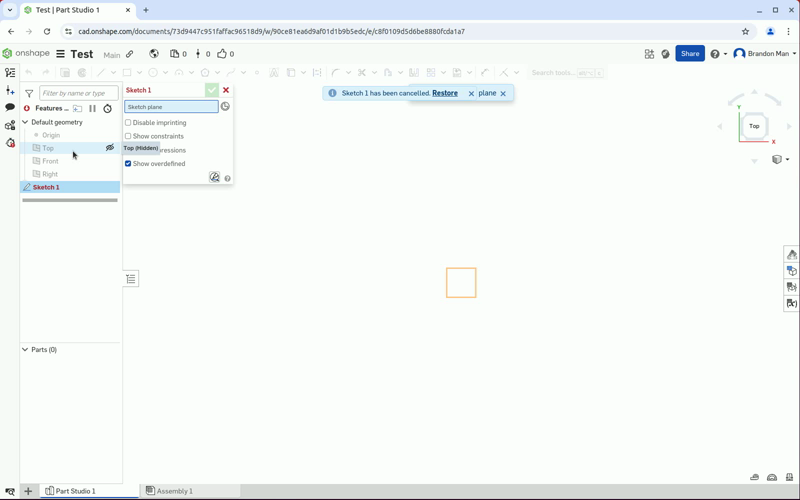
click(73, 150)
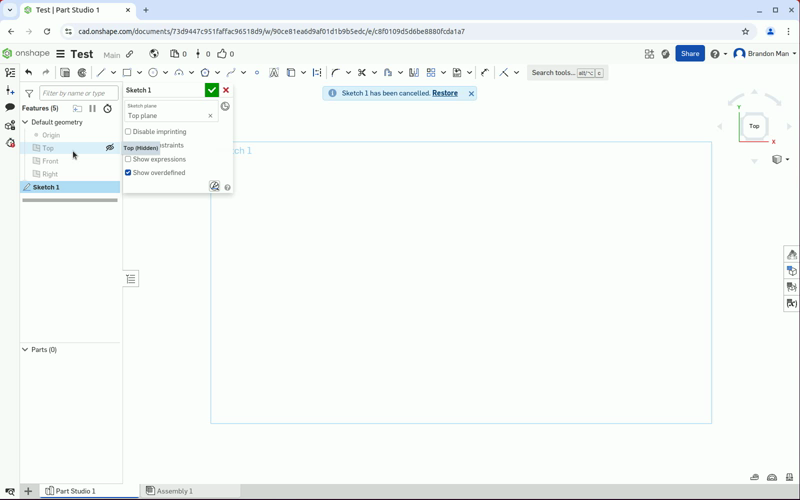
mouse_move(73, 352)
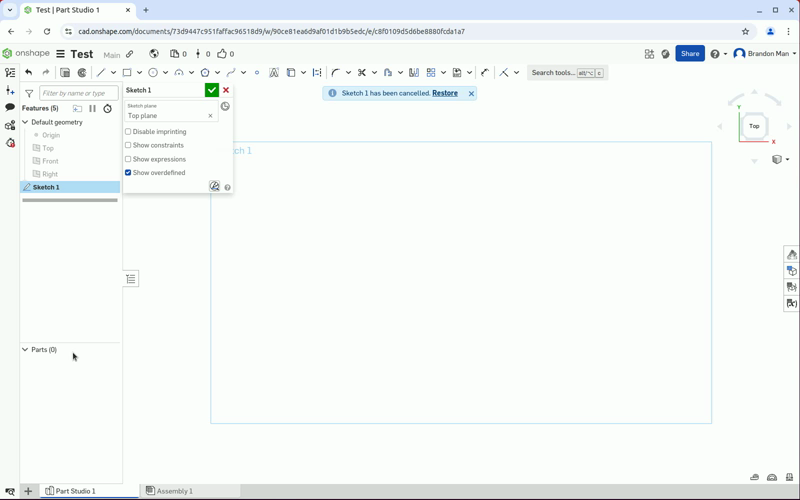
key(y)
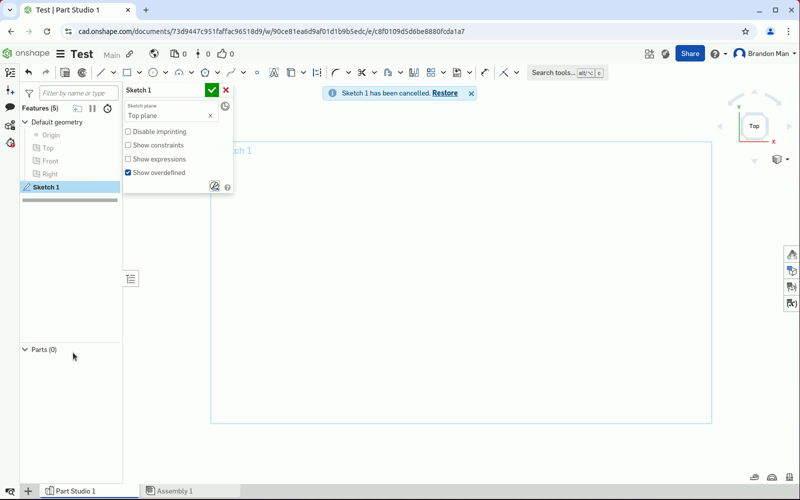
key(l)
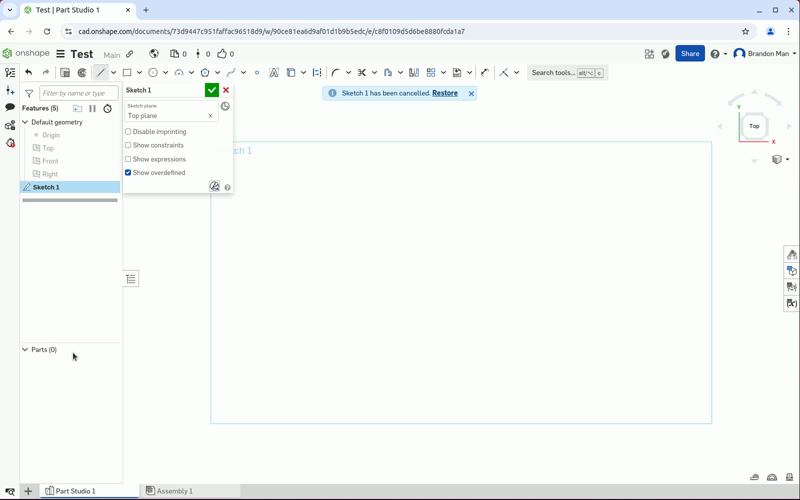
key_down(shift)
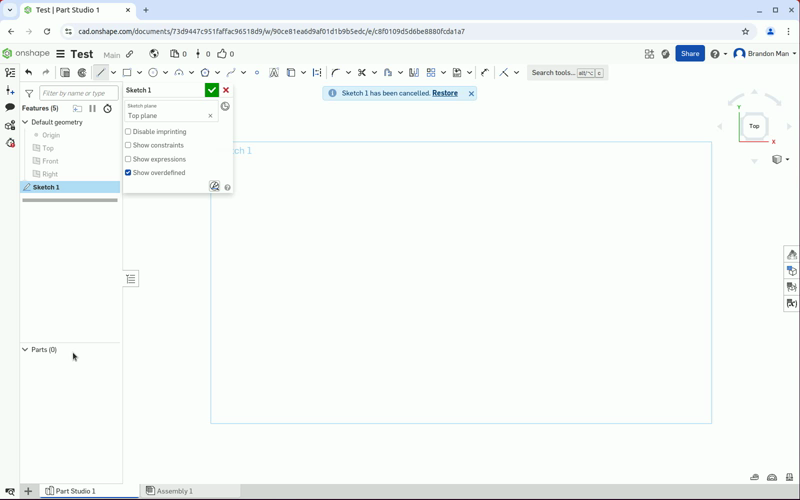
mouse_move(460, 282)
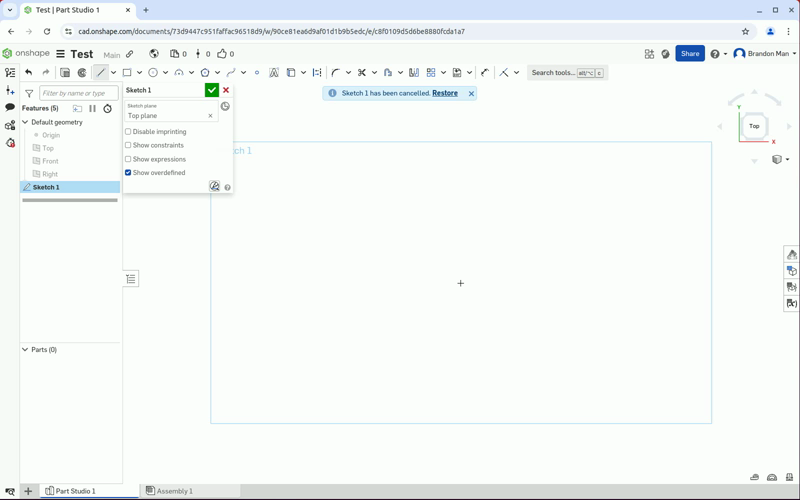
click(460, 282)
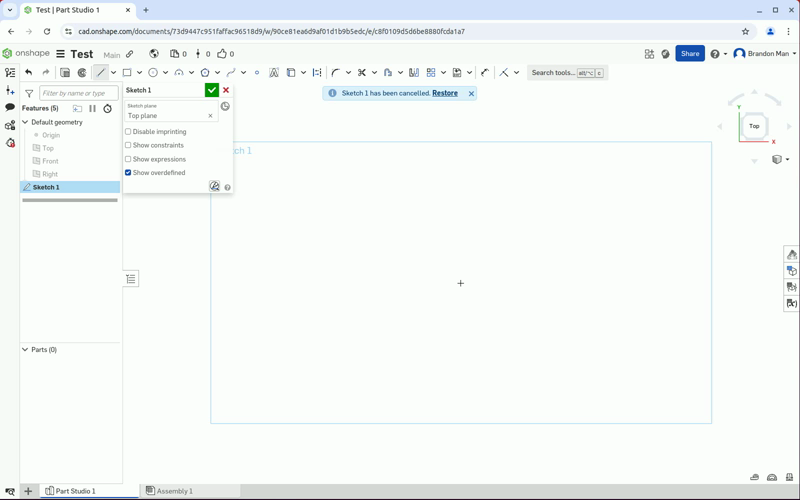
key_up(shift)
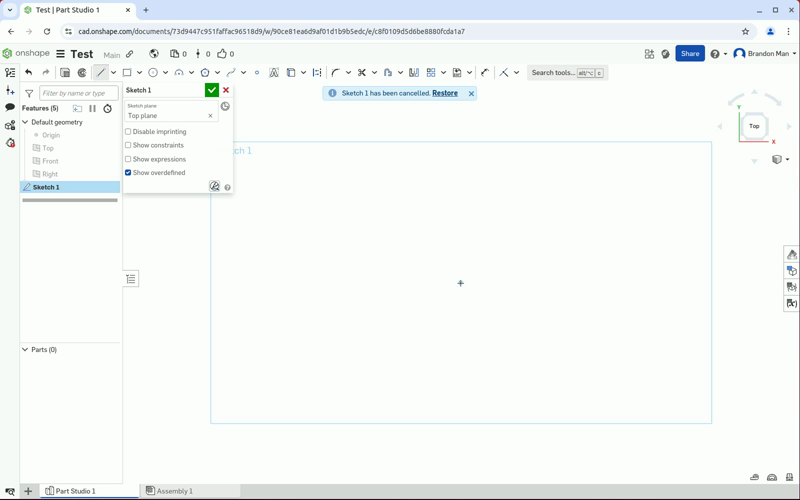
key_down(shift)
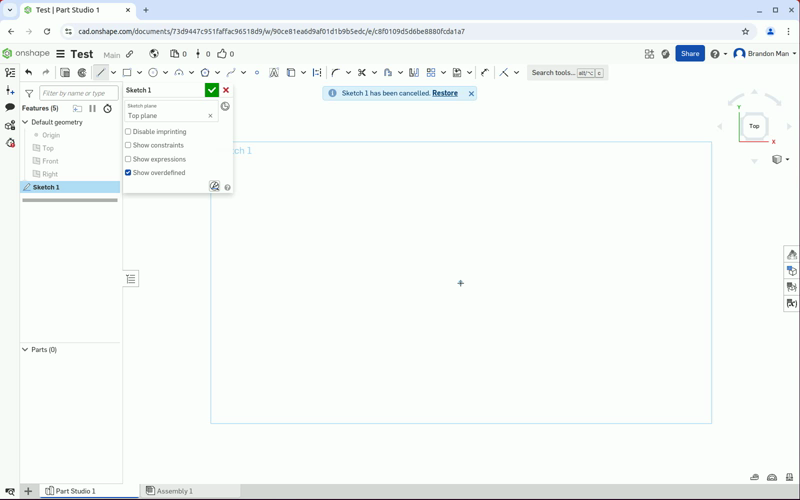
mouse_move(490, 282)
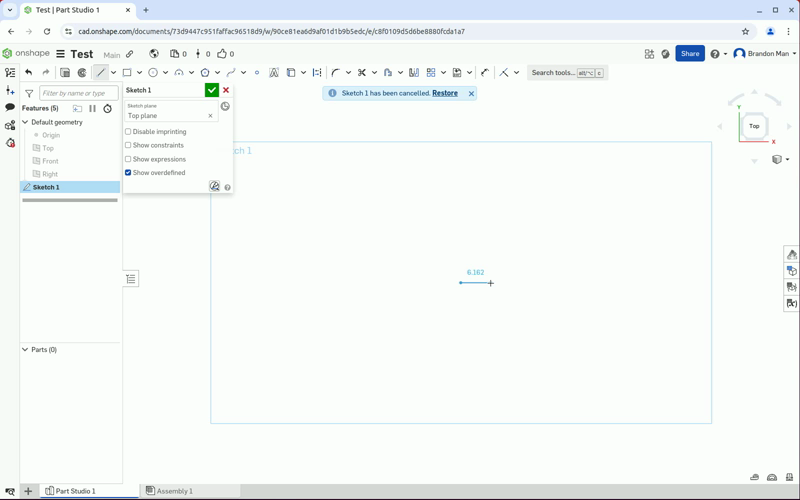
mouse_move(483, 282)
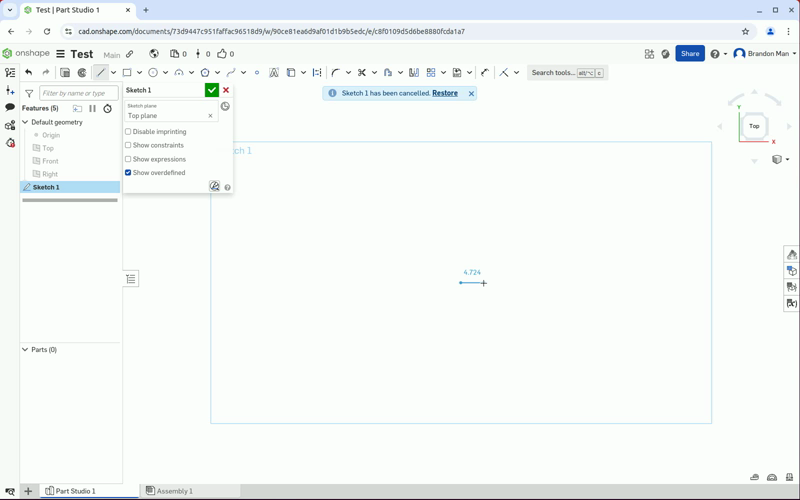
click(483, 282)
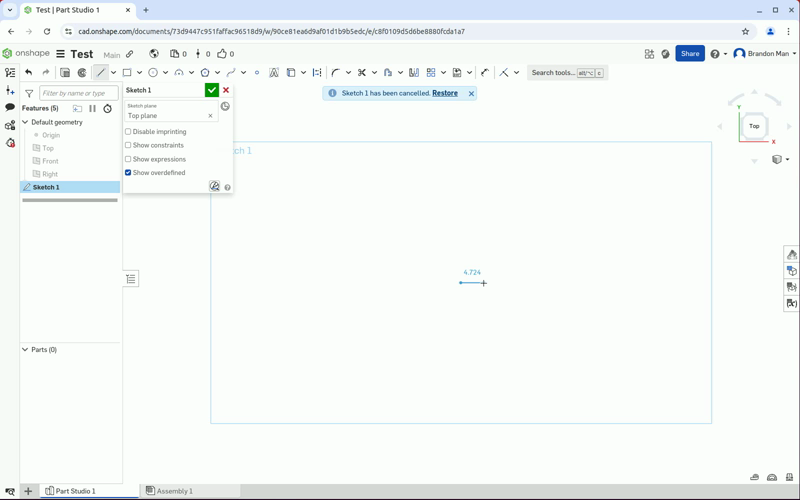
key_up(shift)
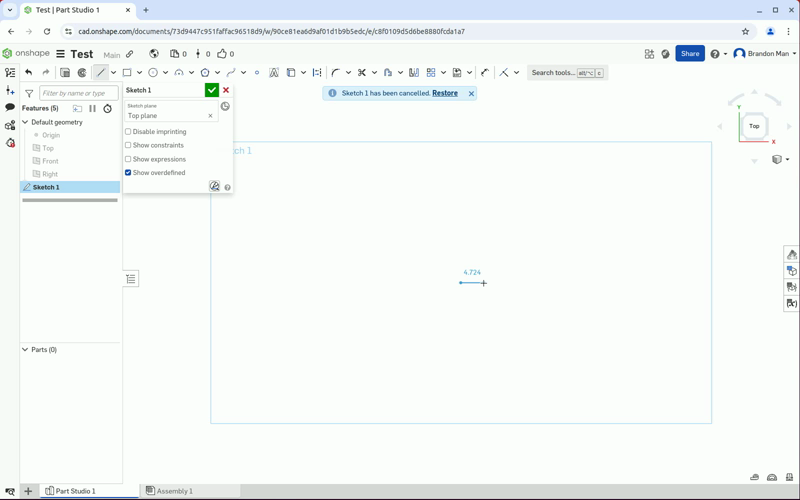
key_down(shift)
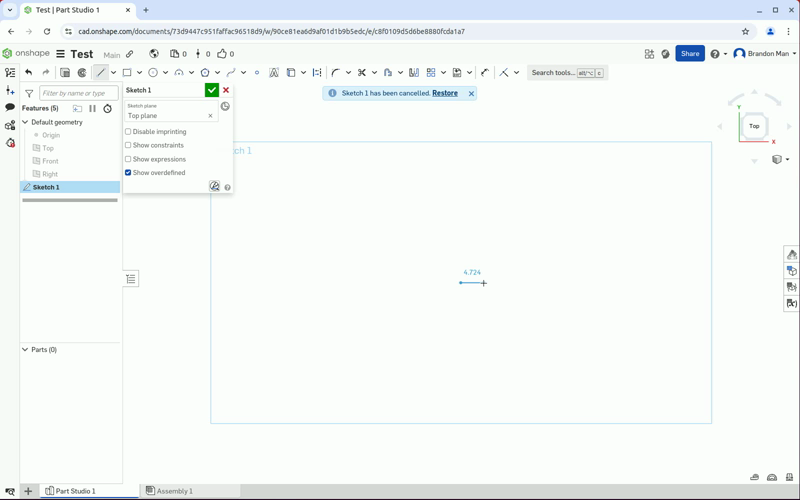
mouse_move(513, 282)
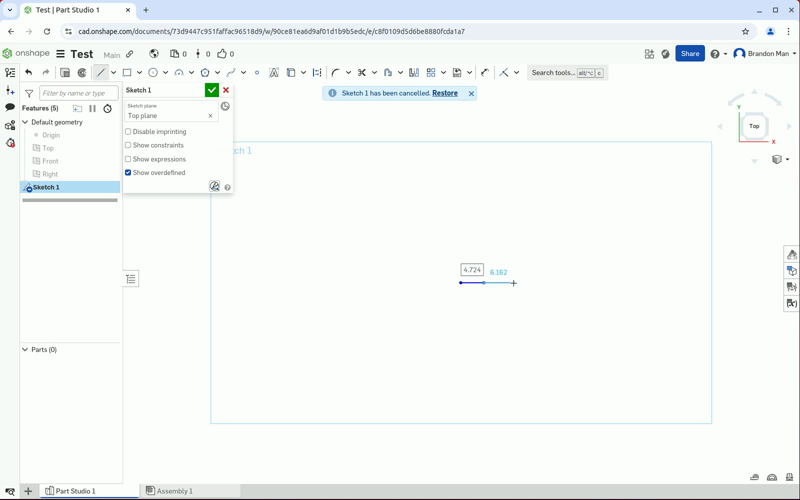
mouse_move(483, 237)
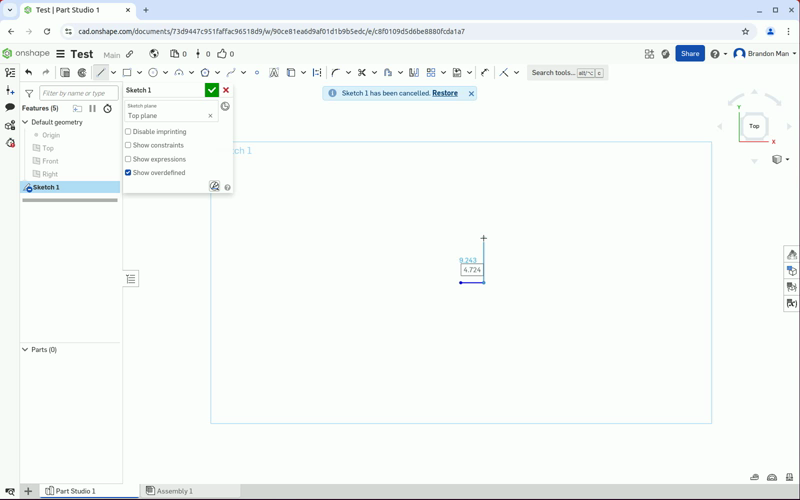
click(483, 237)
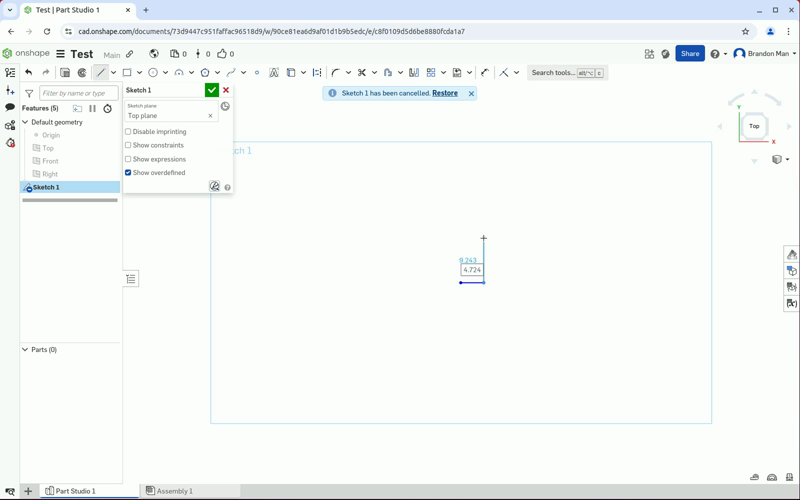
key_up(shift)
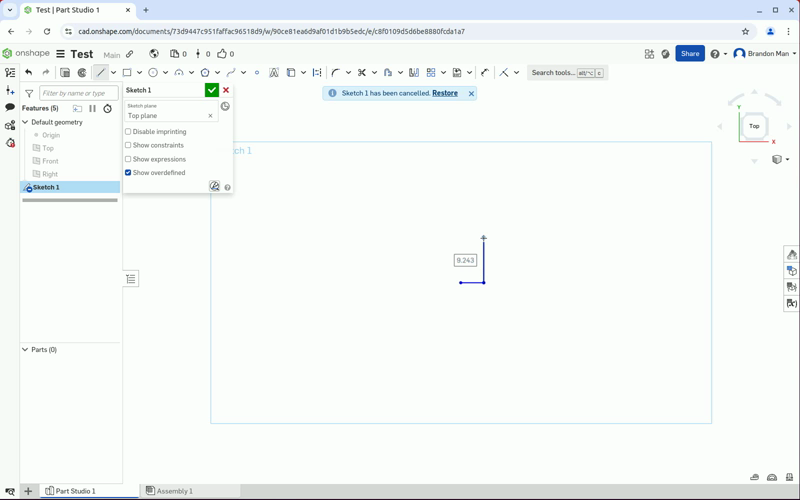
key_down(shift)
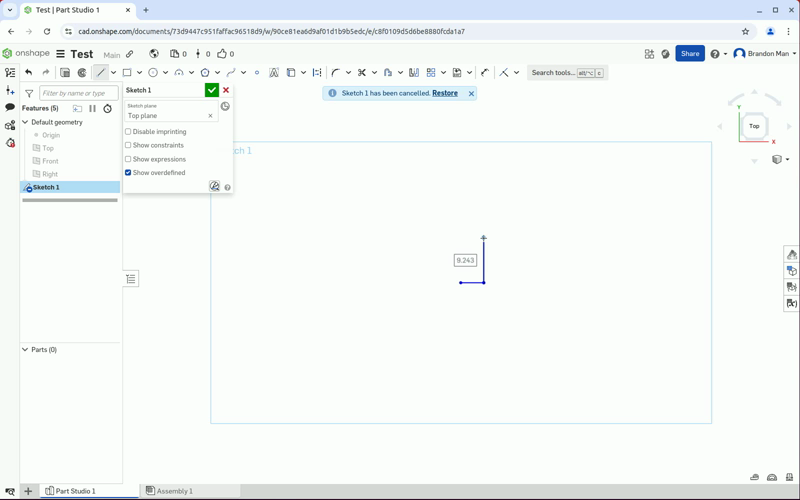
mouse_move(513, 237)
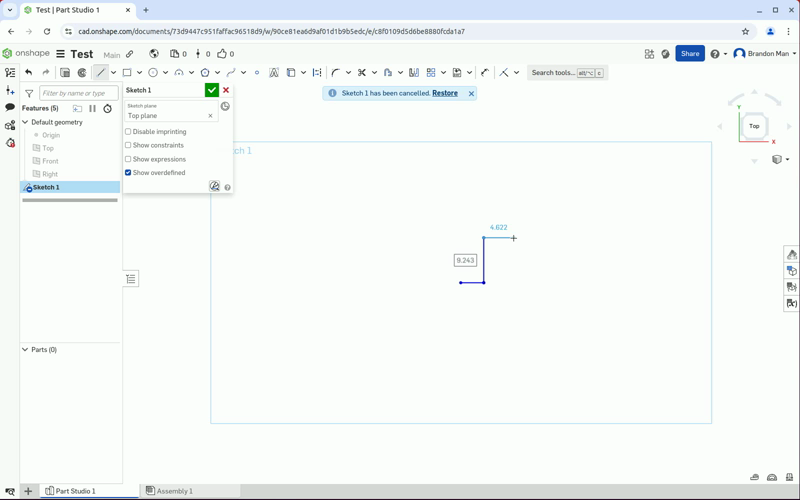
mouse_move(460, 237)
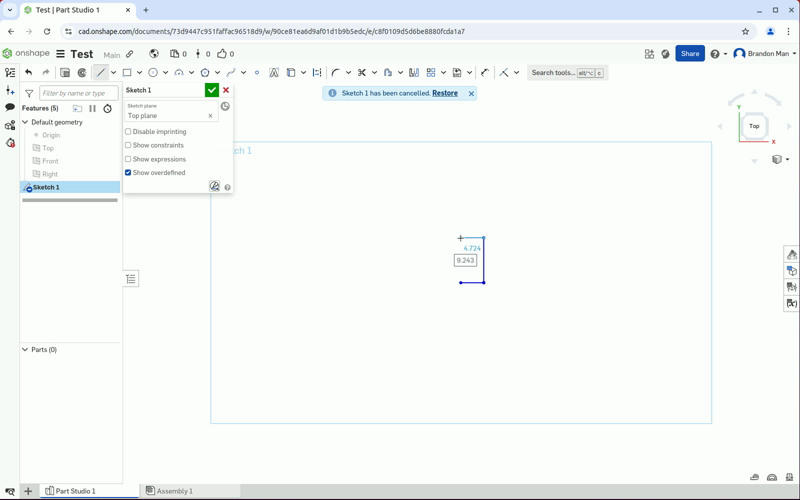
click(460, 237)
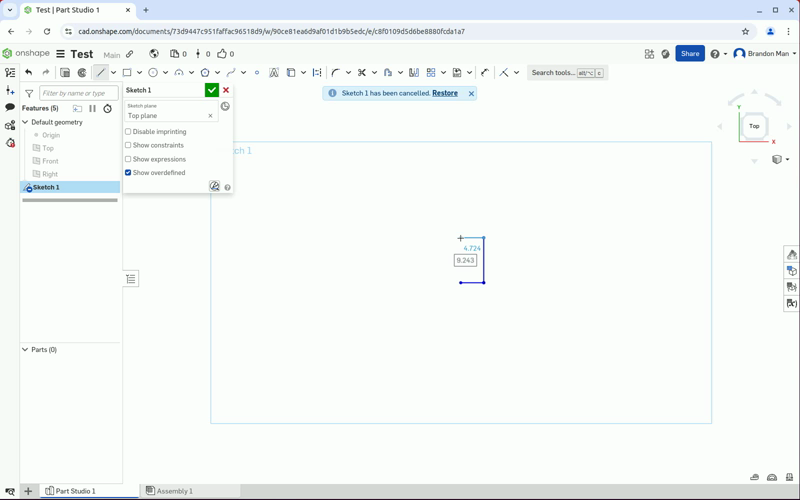
key_up(shift)
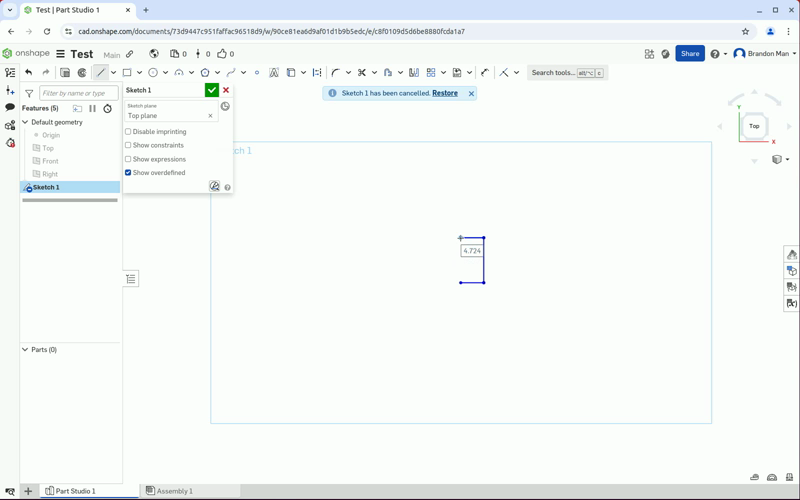
mouse_move(490, 237)
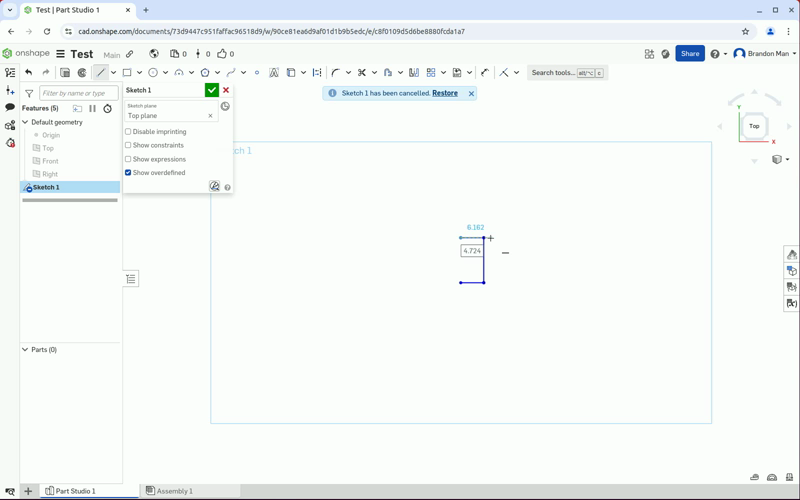
key_down(shift)
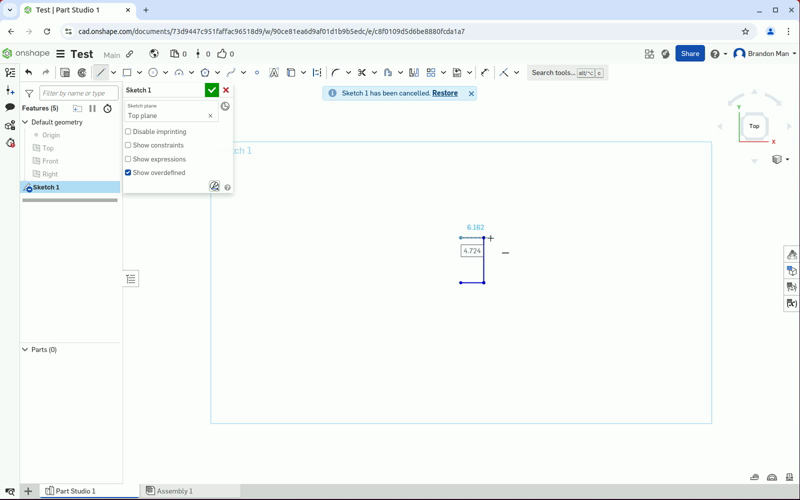
mouse_move(460, 282)
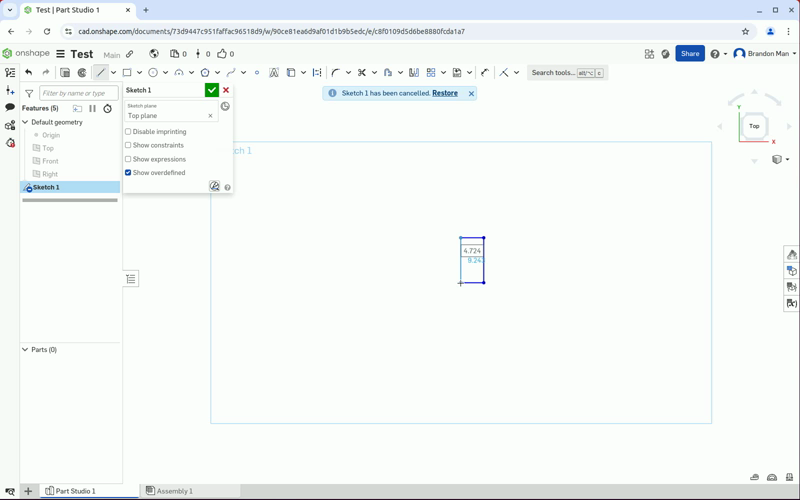
key_up(shift)
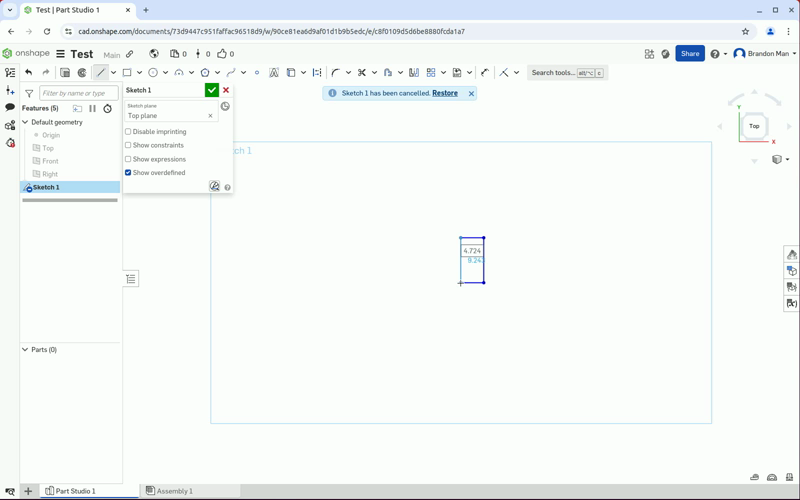
click(460, 282)
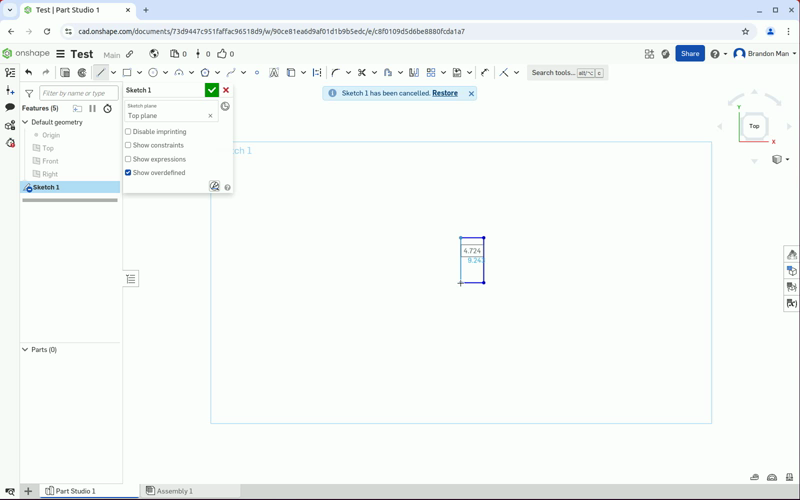
key(esc)
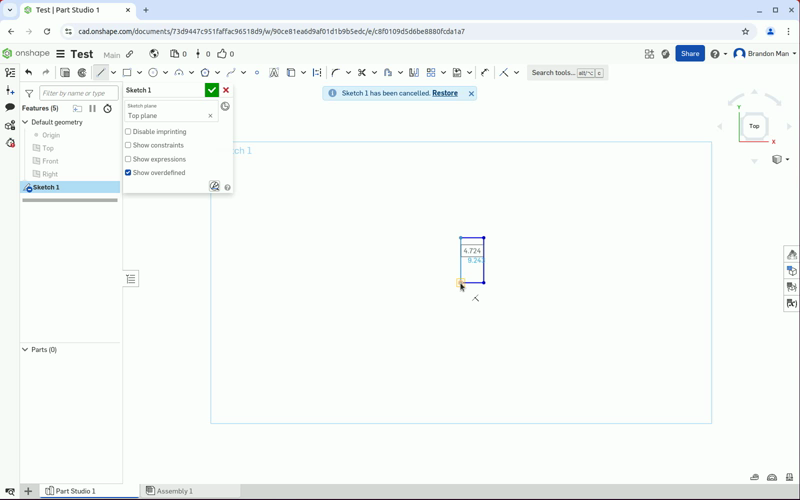
mouse_move(479, 266)
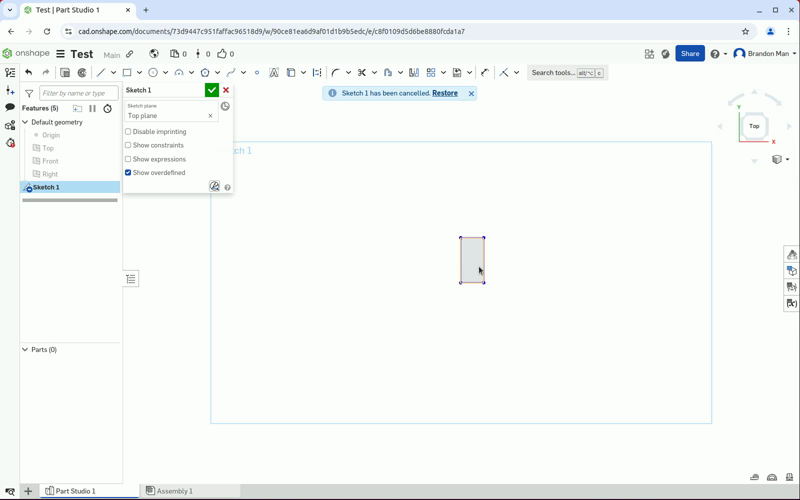
scroll(6)
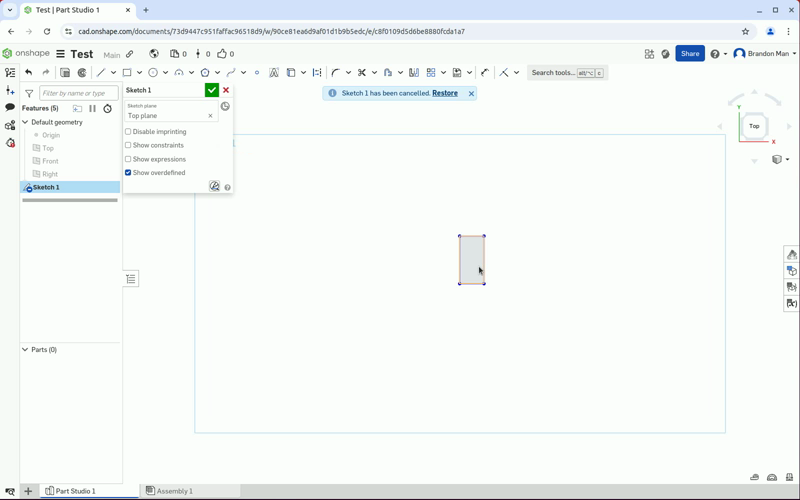
scroll(6)
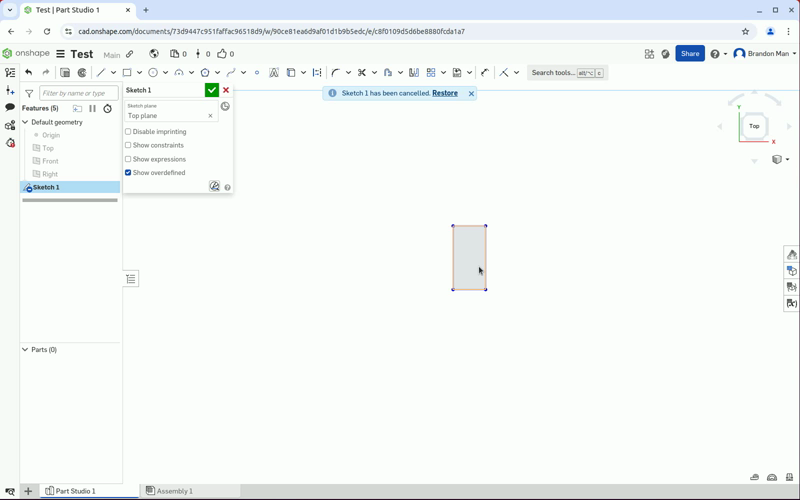
scroll(6)
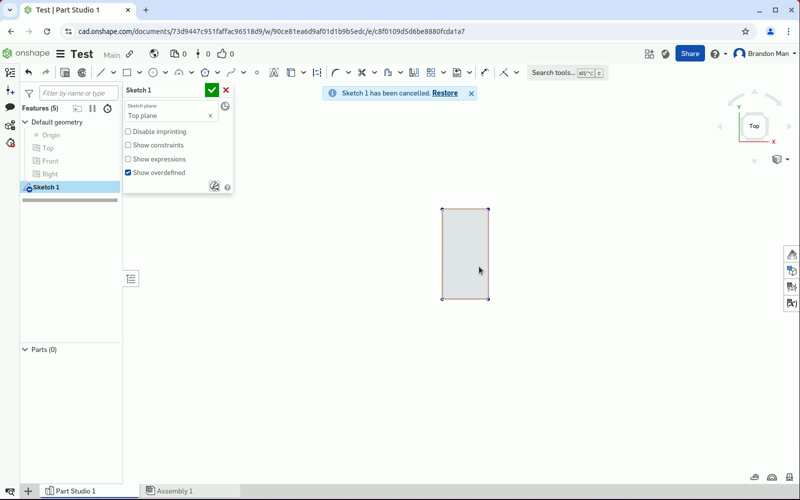
scroll(6)
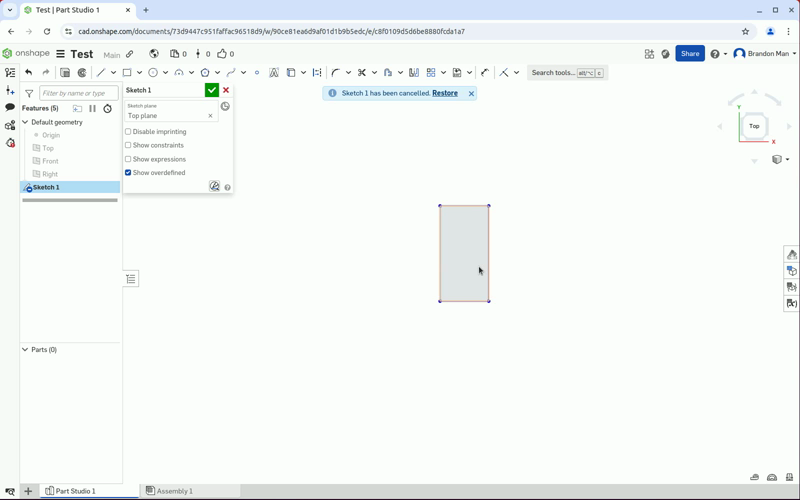
scroll(6)
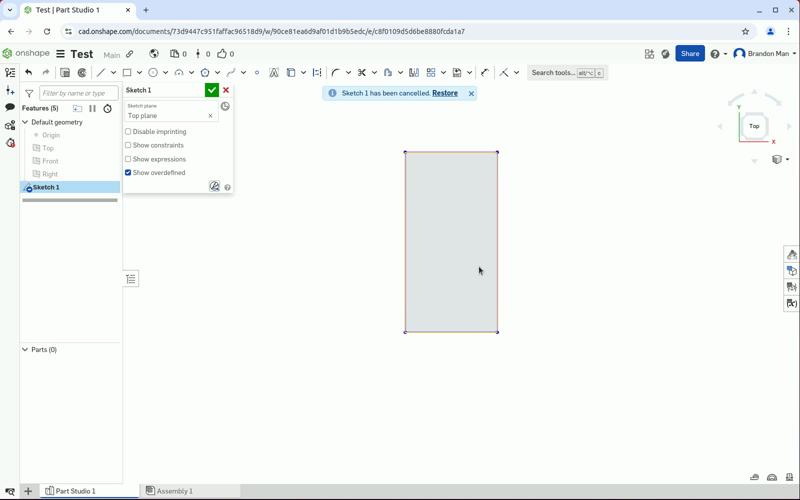
scroll(6)
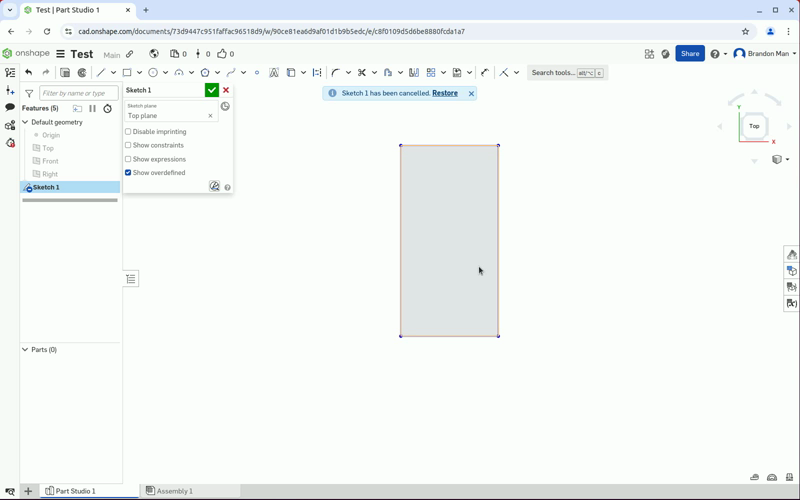
scroll(6)
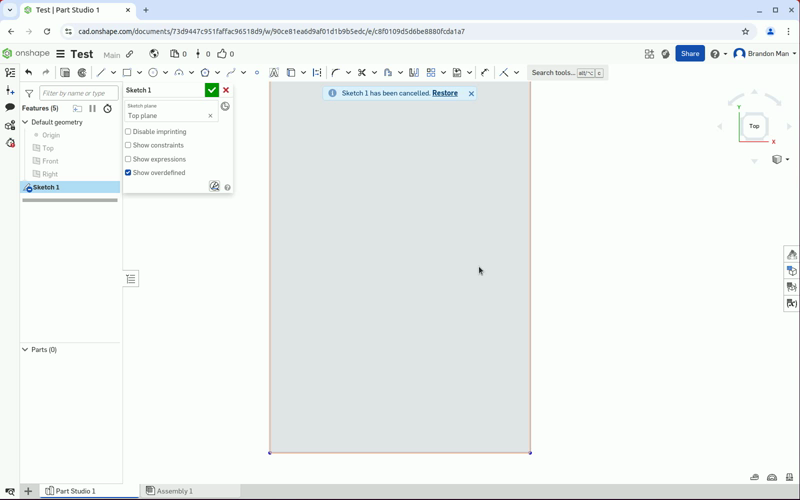
click(479, 266)
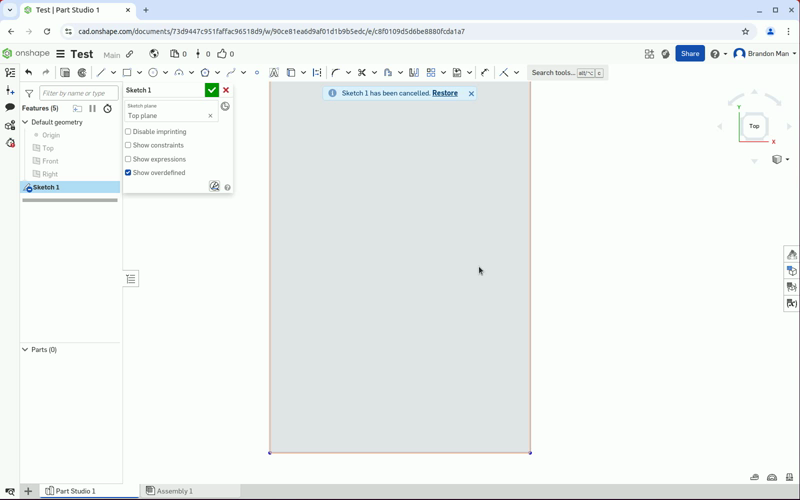
scroll(-6)
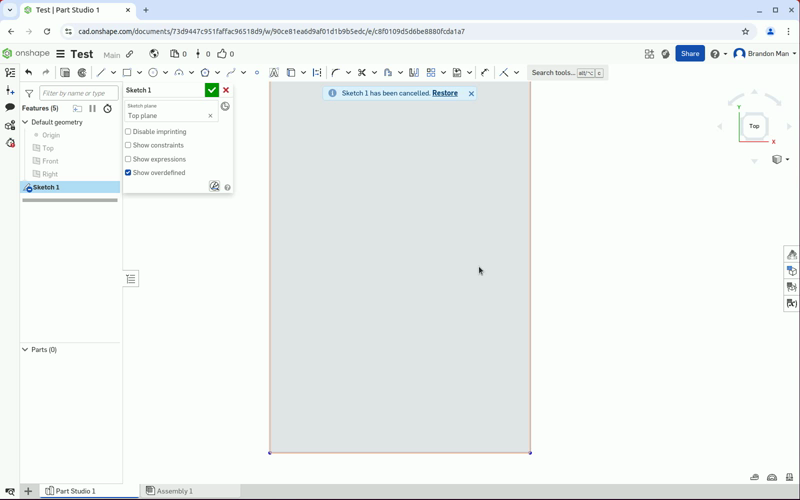
scroll(-6)
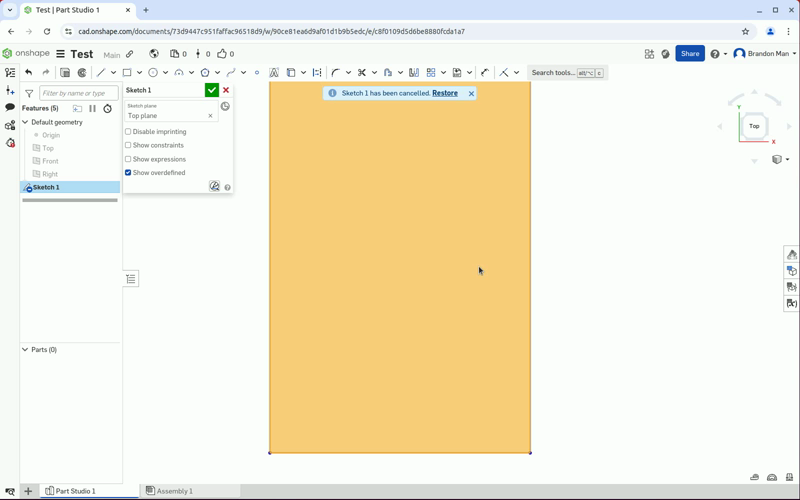
scroll(-6)
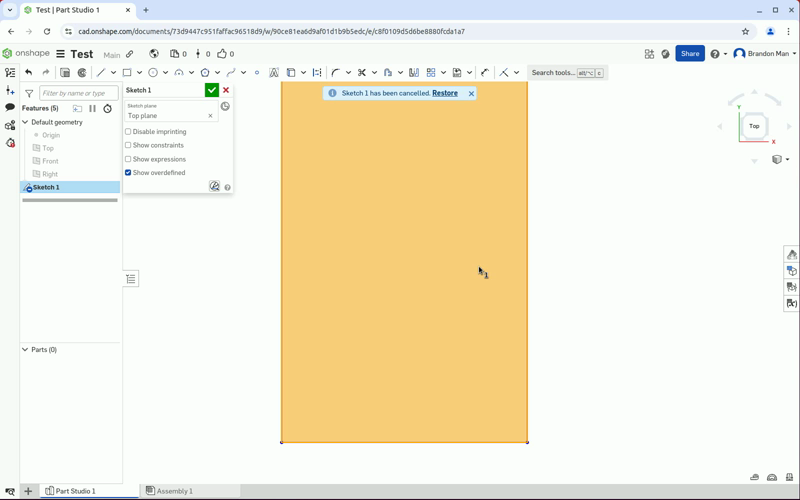
scroll(-6)
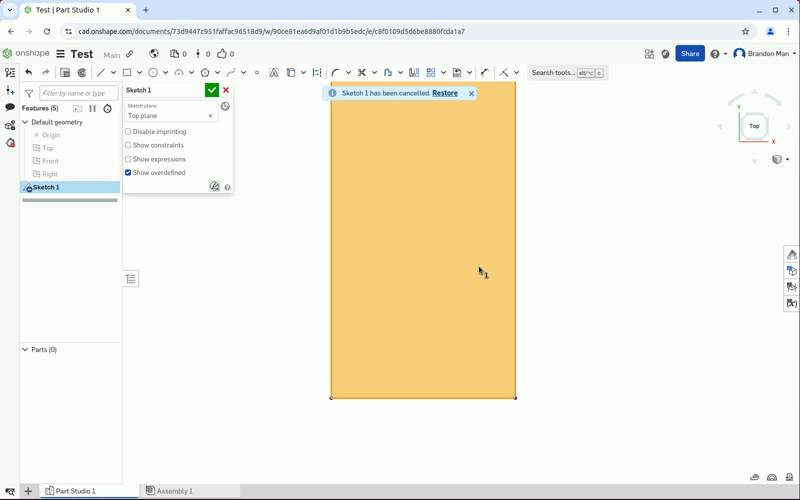
scroll(-6)
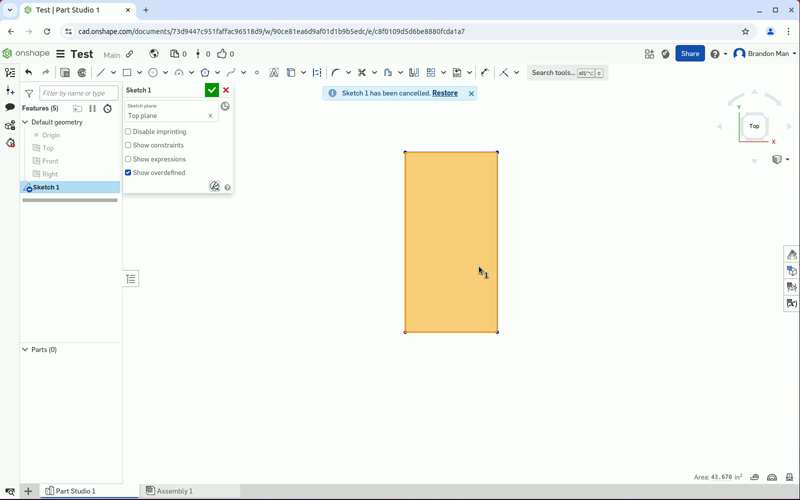
scroll(-6)
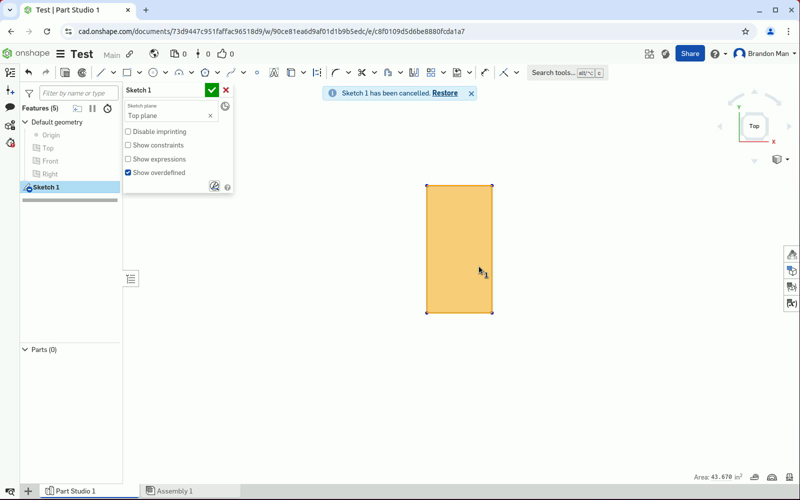
scroll(-6)
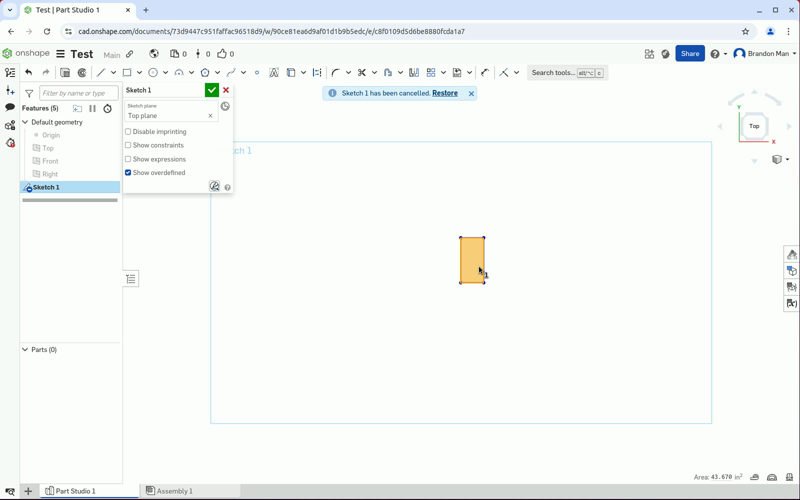
mouse_move(73, 352)
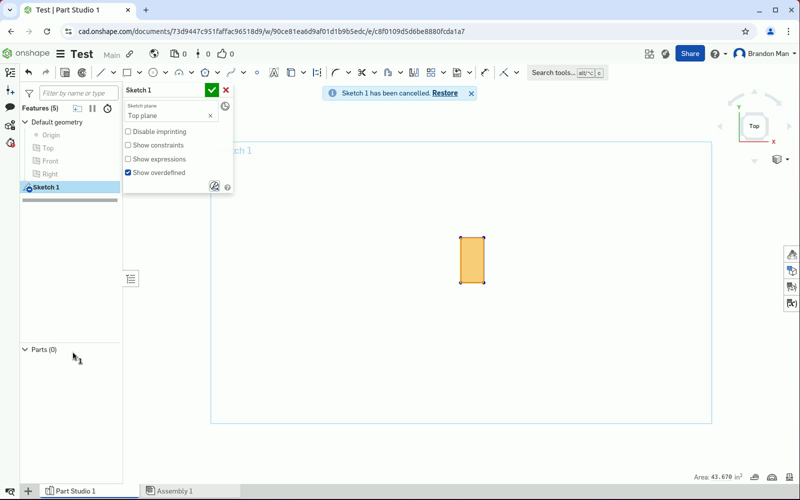
key(shift+y)
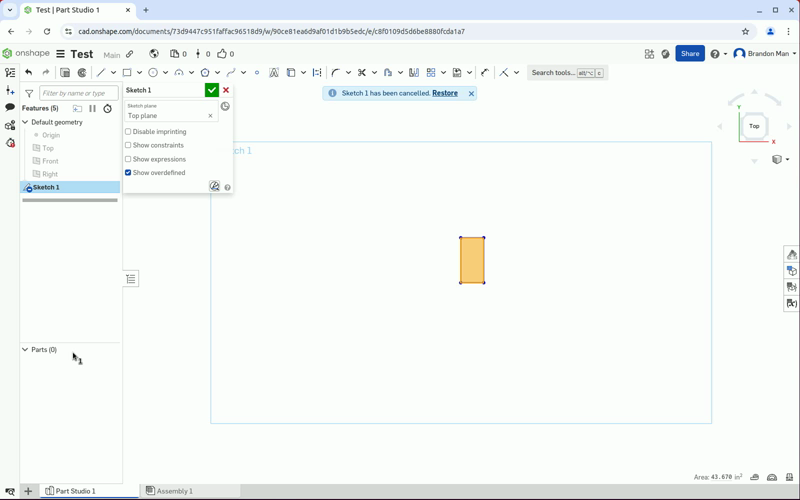
key(shift+e)
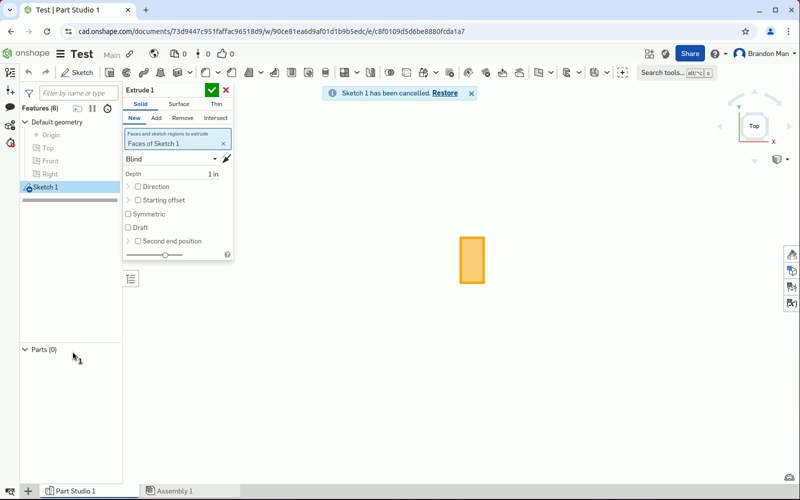
mouse_move(143, 106)
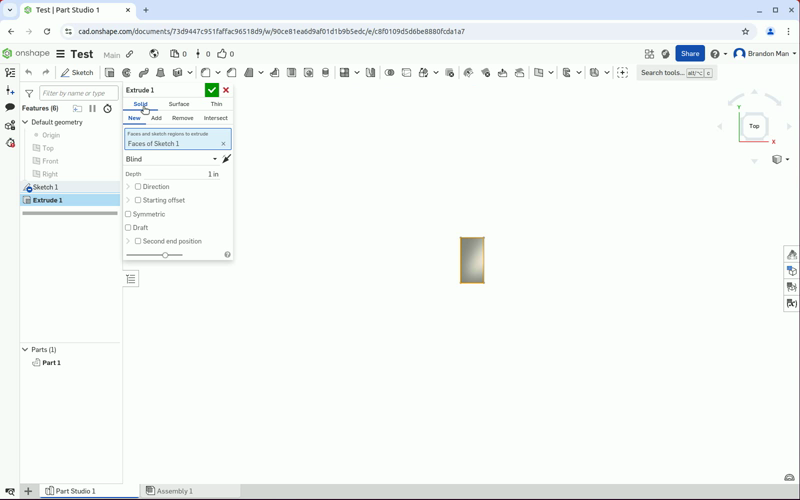
click(143, 106)
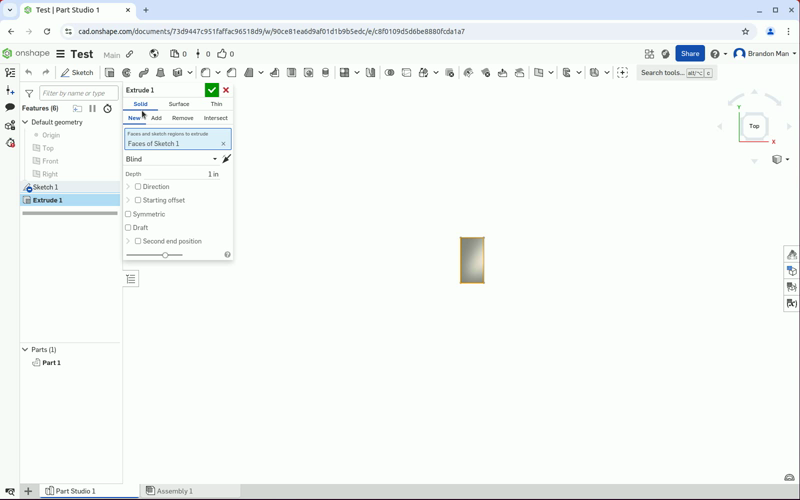
mouse_move(137, 120)
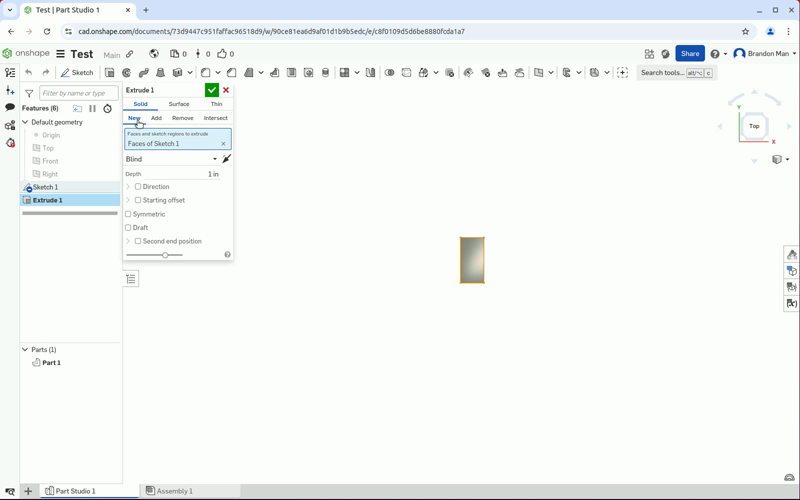
click(137, 120)
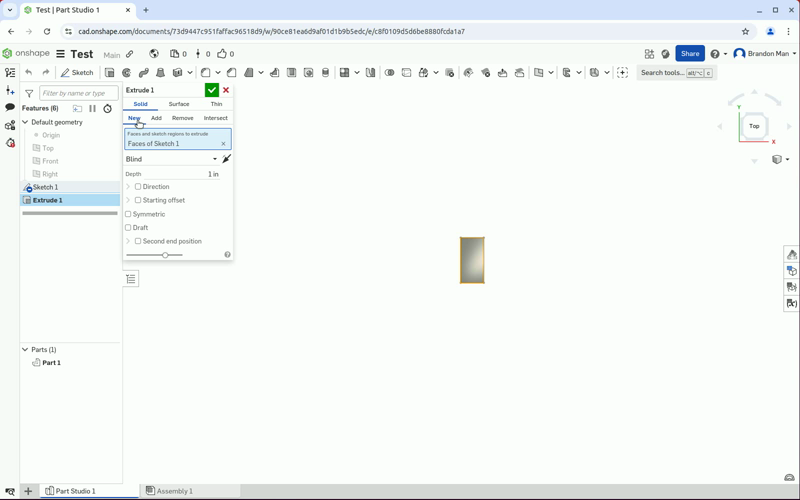
key(tab, 4)
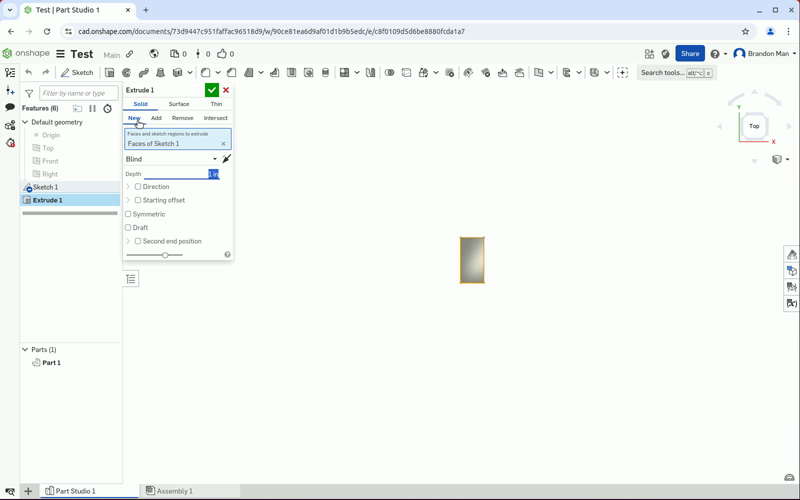
text(13.961)
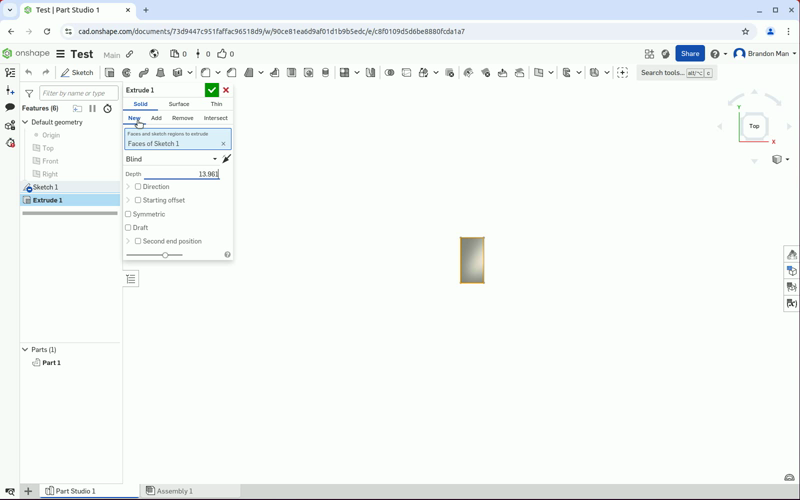
key(enter)
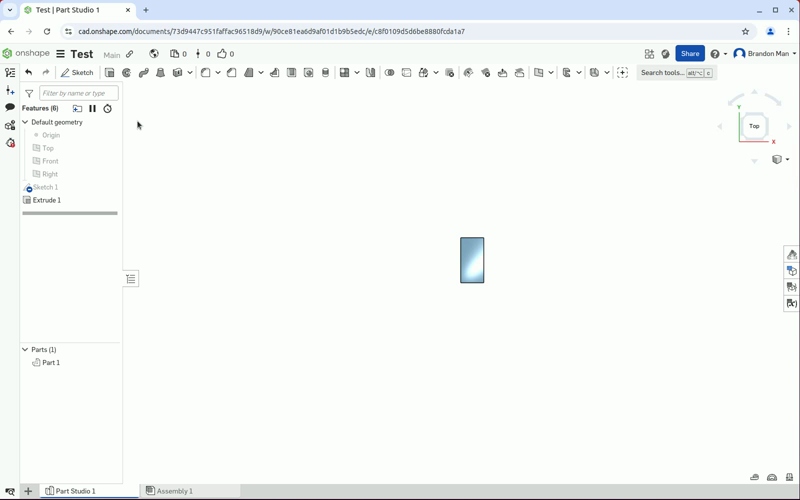
key(shift+h)
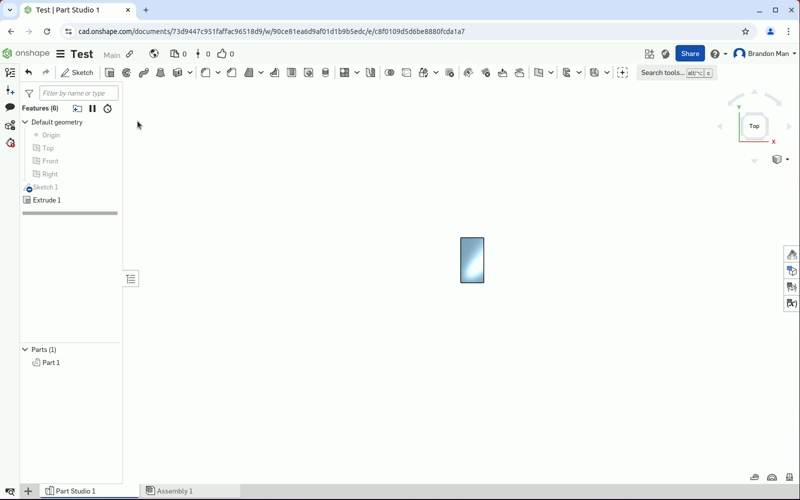
key(shift+h)
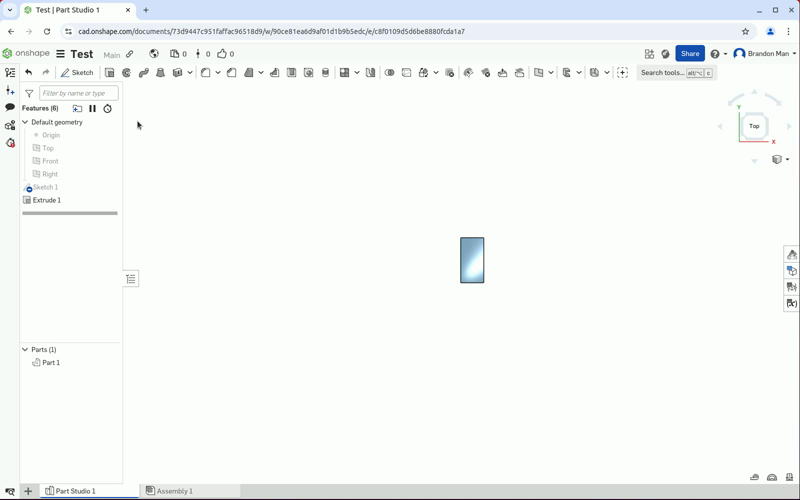
mouse_move(73, 189)
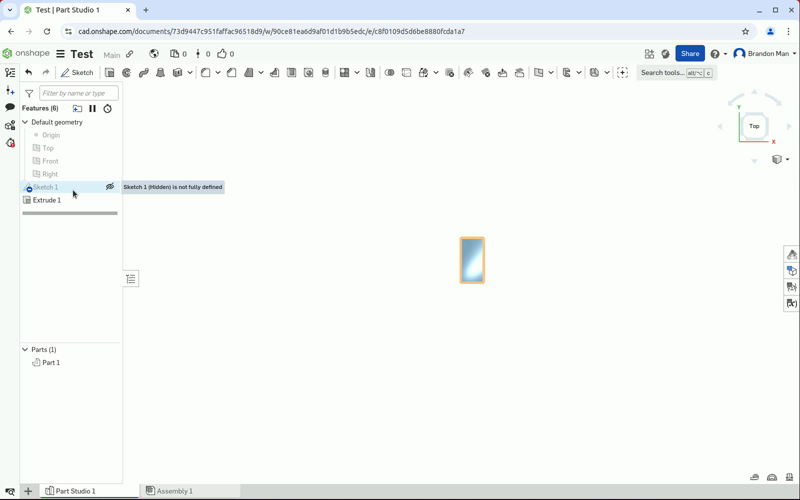
click(73, 189)
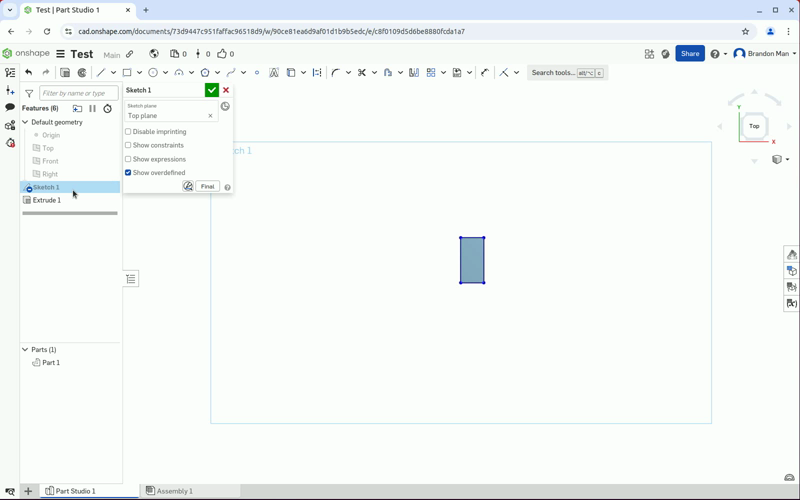
mouse_move(229, 92)
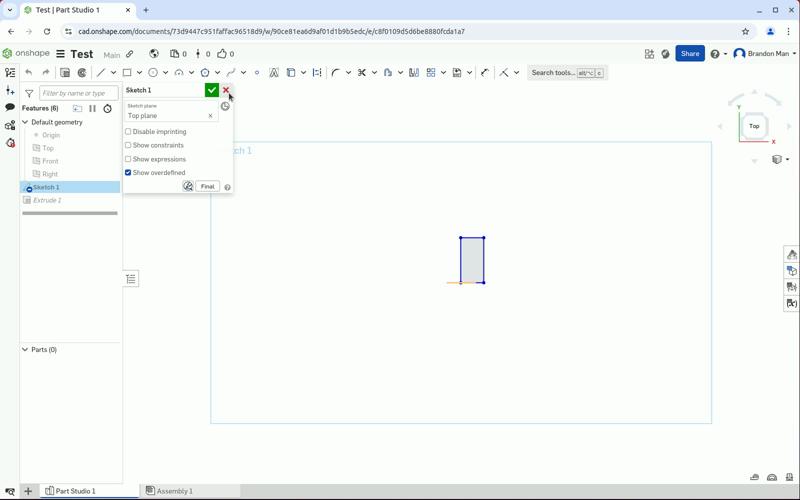
click(229, 92)
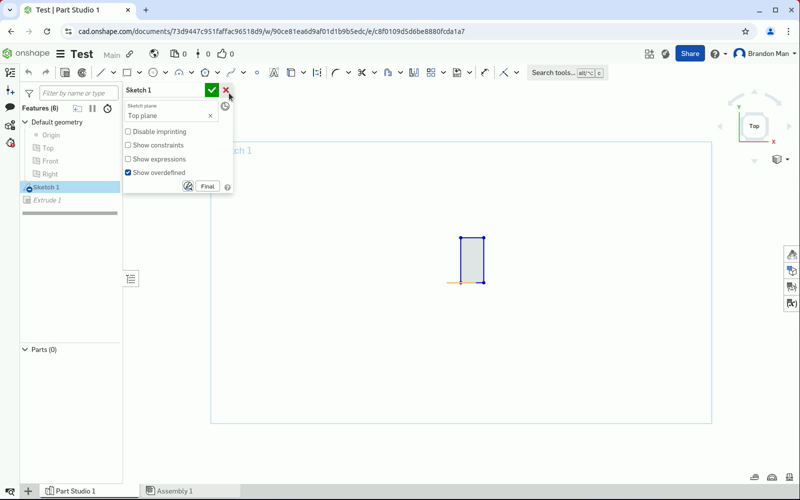
key(shift+s)
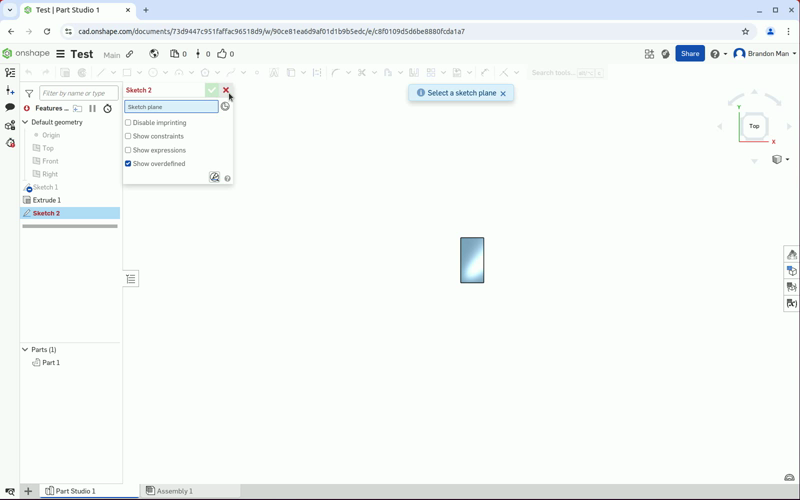
mouse_move(73, 150)
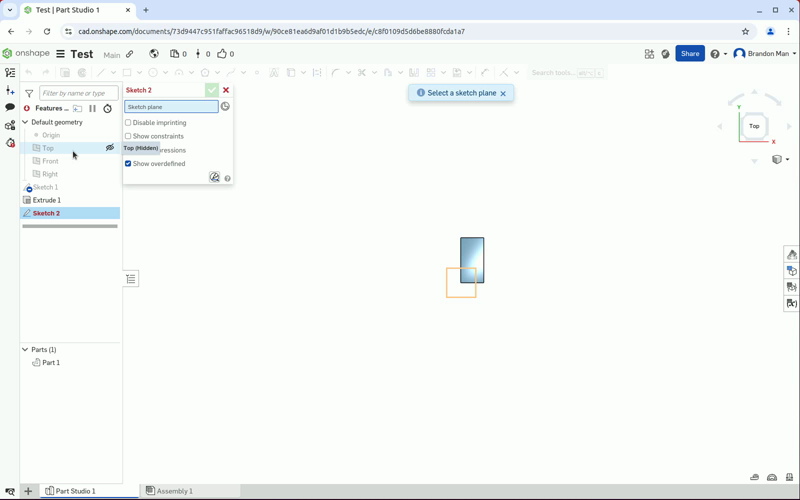
click(73, 150)
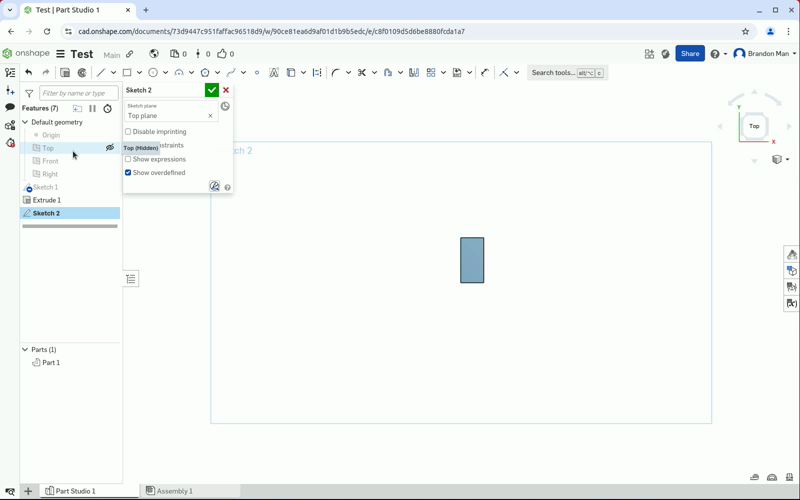
mouse_move(73, 352)
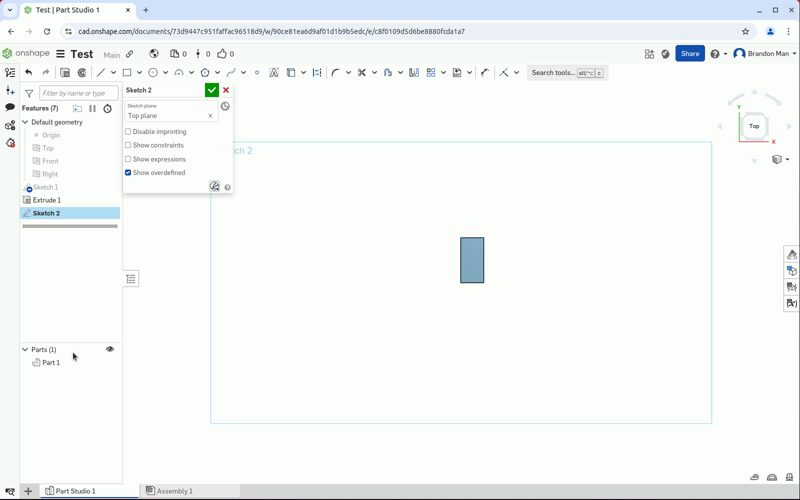
key(y)
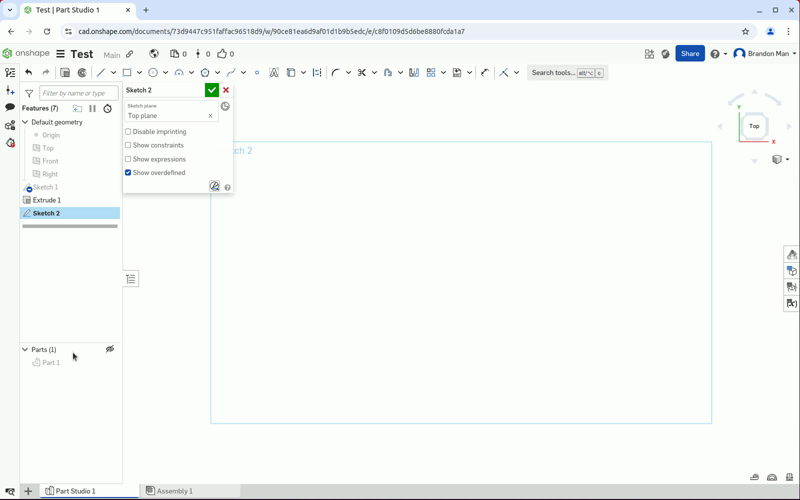
key(l)
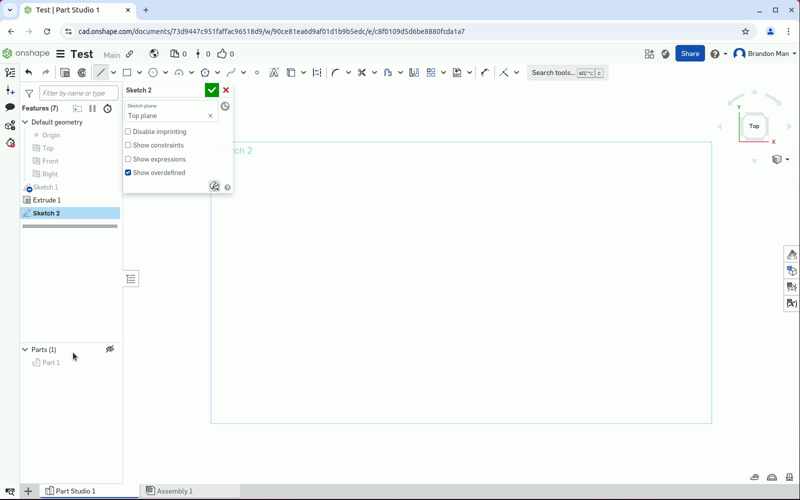
key_down(shift)
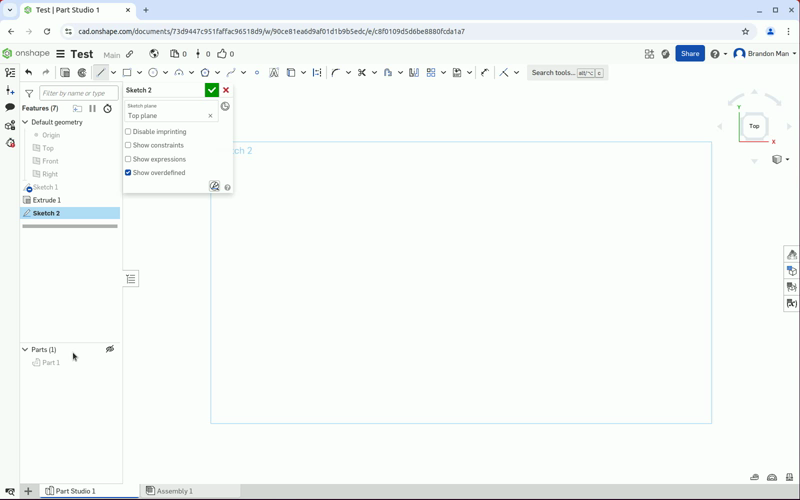
mouse_move(546, 273)
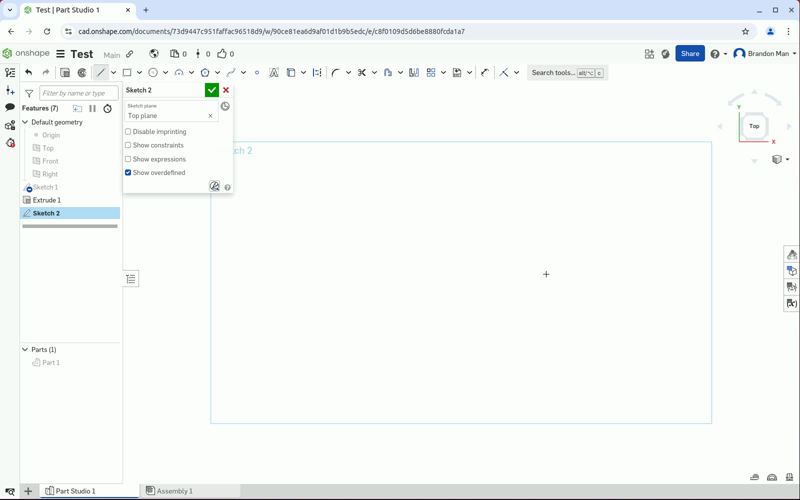
click(546, 273)
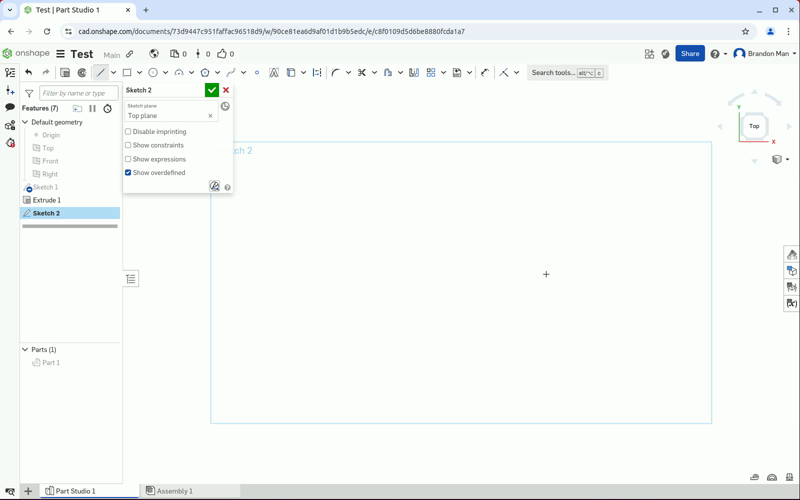
key_up(shift)
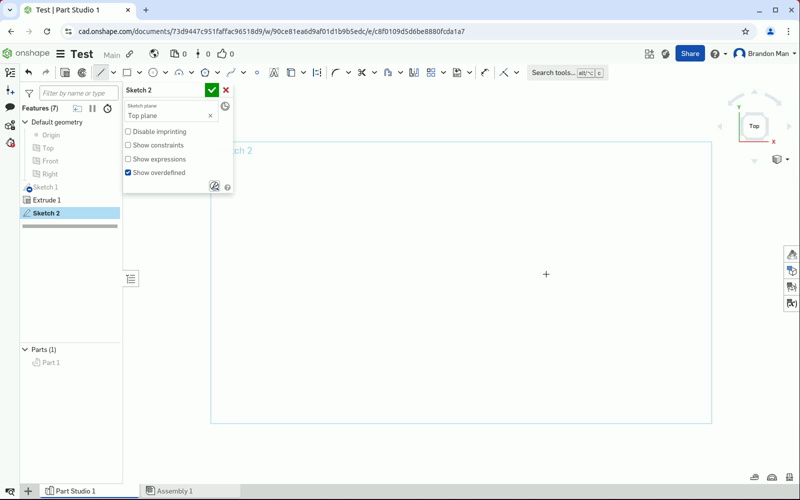
key_down(shift)
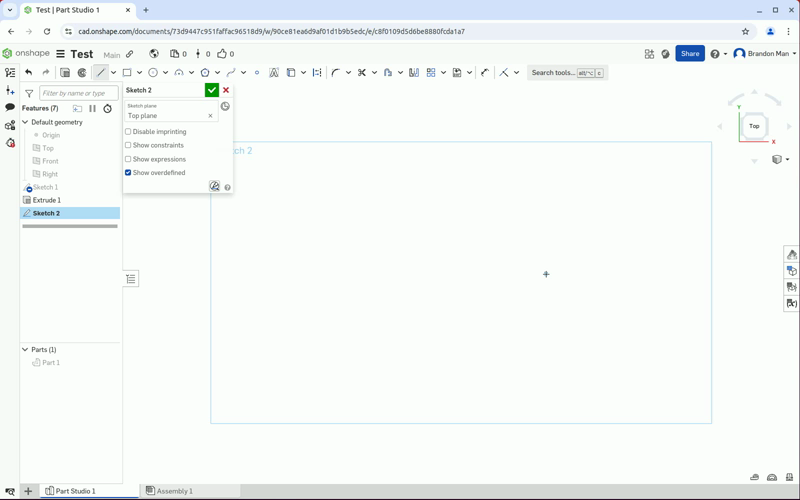
mouse_move(576, 273)
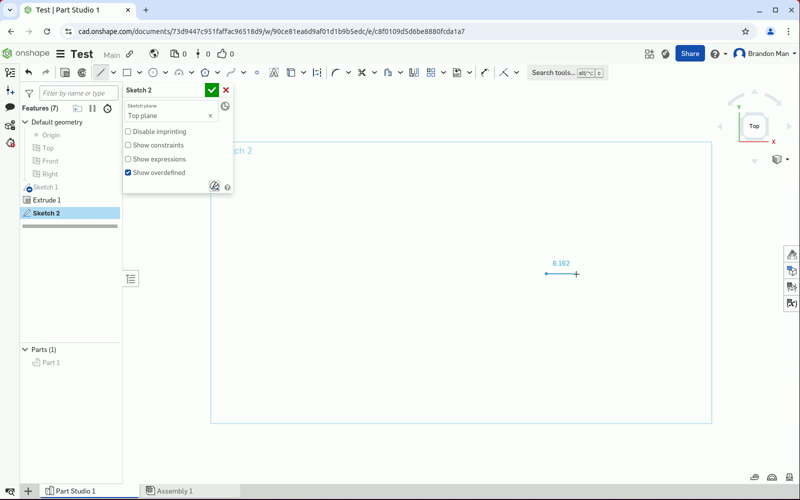
mouse_move(555, 273)
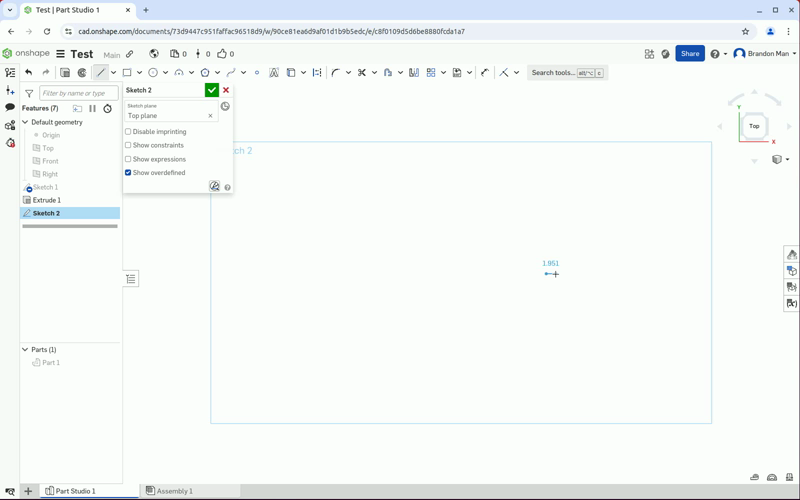
click(555, 273)
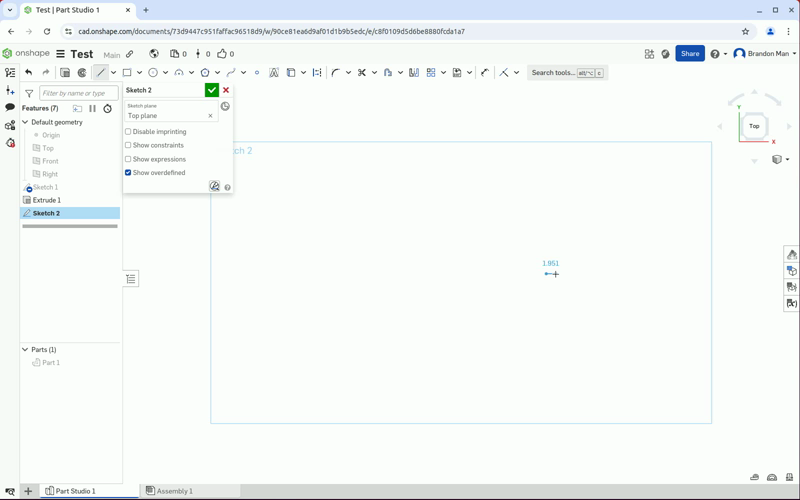
key_up(shift)
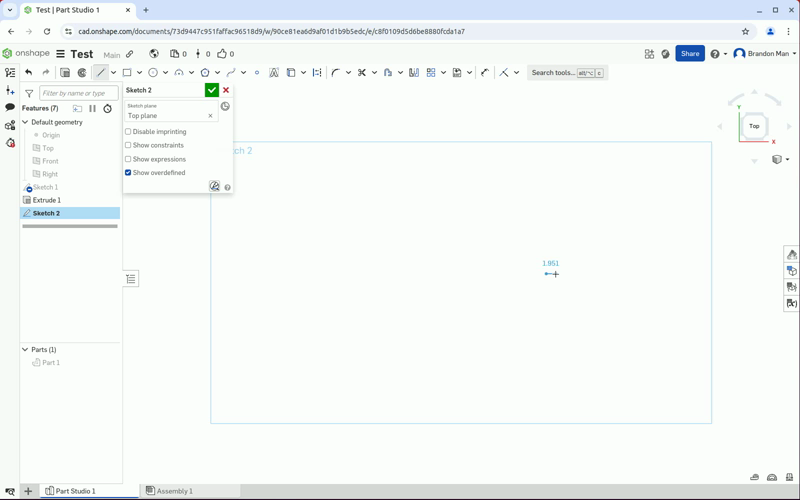
key_down(shift)
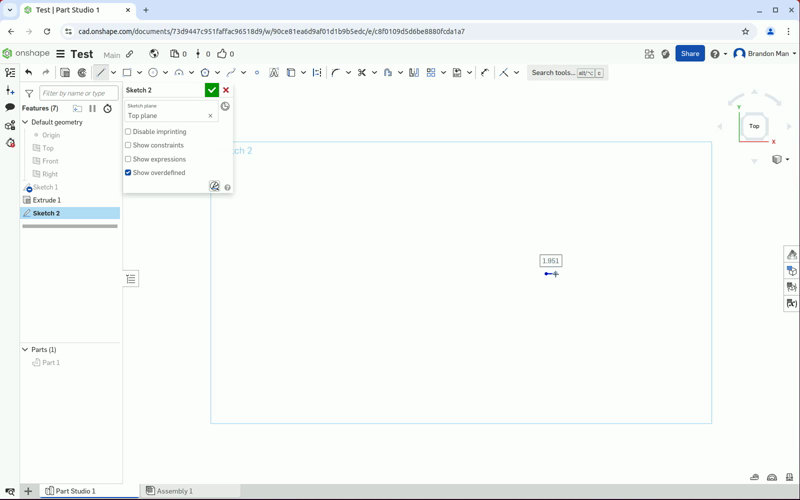
mouse_move(585, 273)
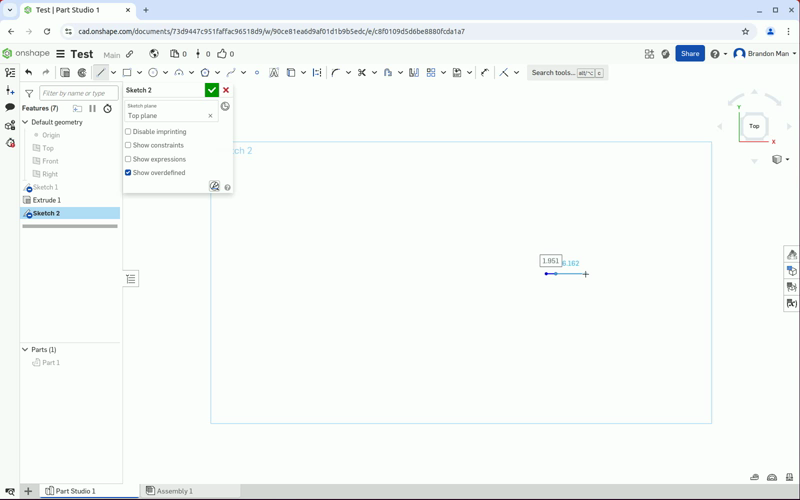
mouse_move(555, 301)
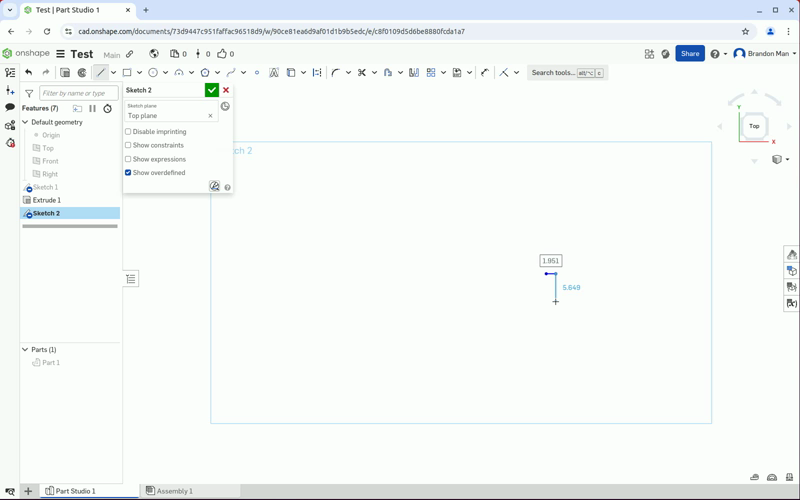
click(555, 301)
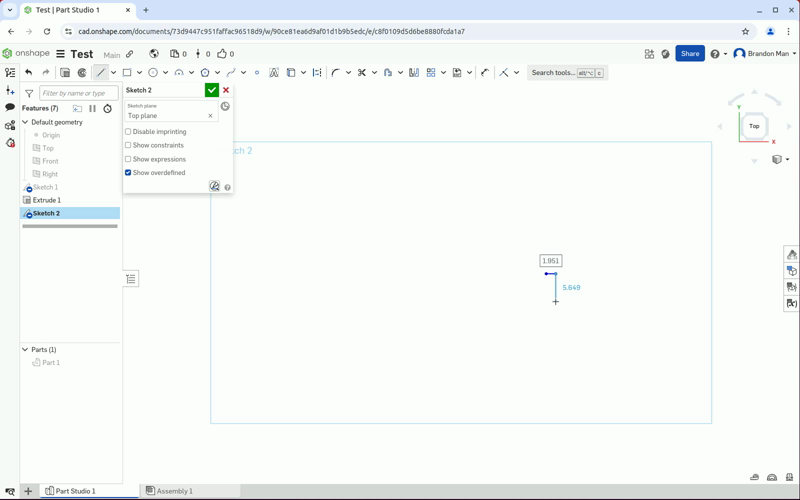
key_up(shift)
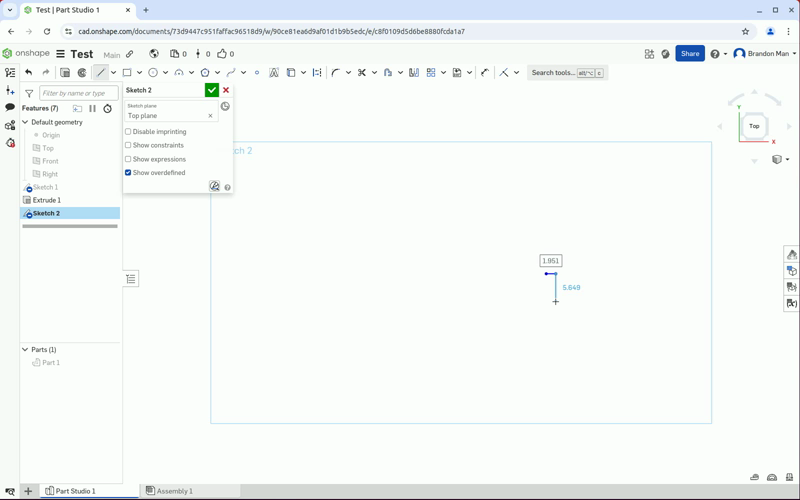
key_down(shift)
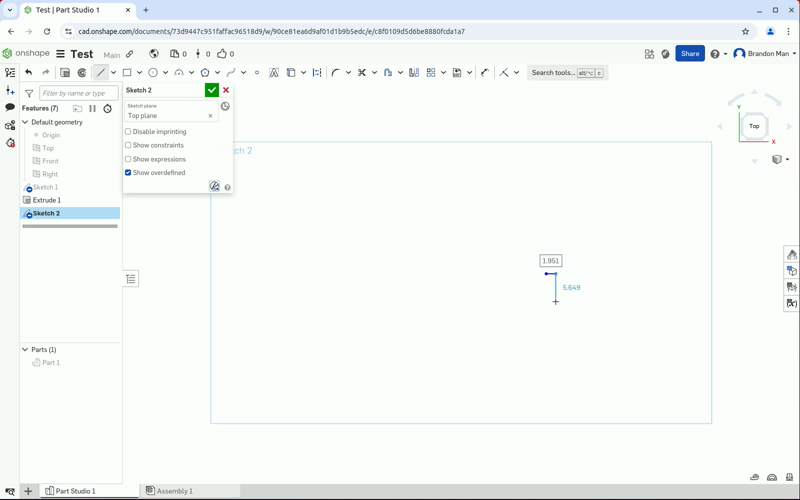
mouse_move(585, 301)
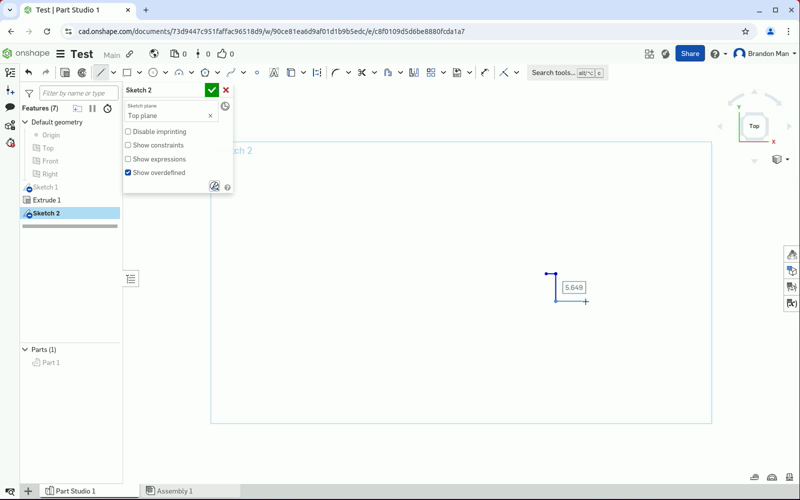
mouse_move(573, 301)
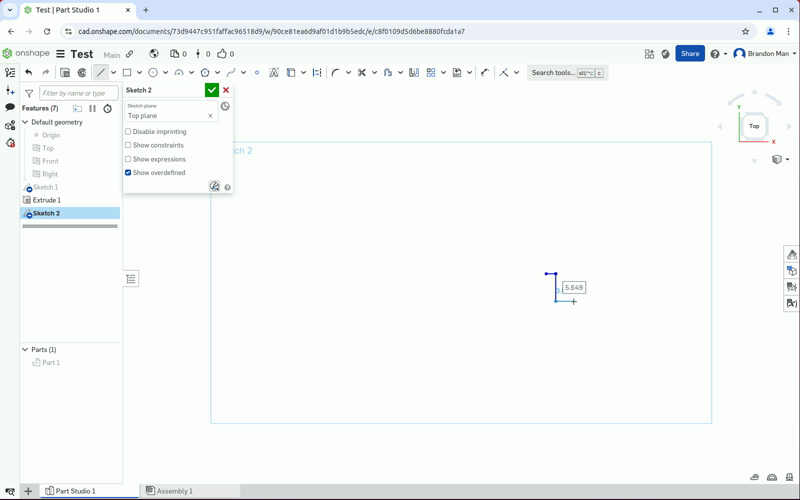
click(573, 301)
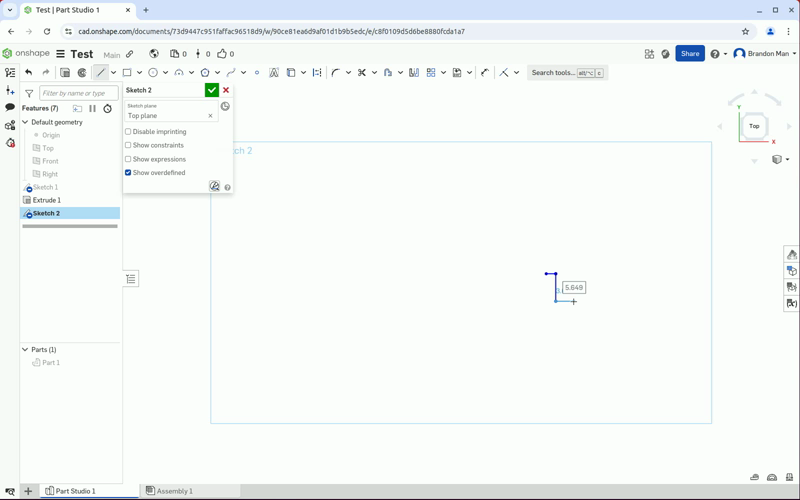
key_up(shift)
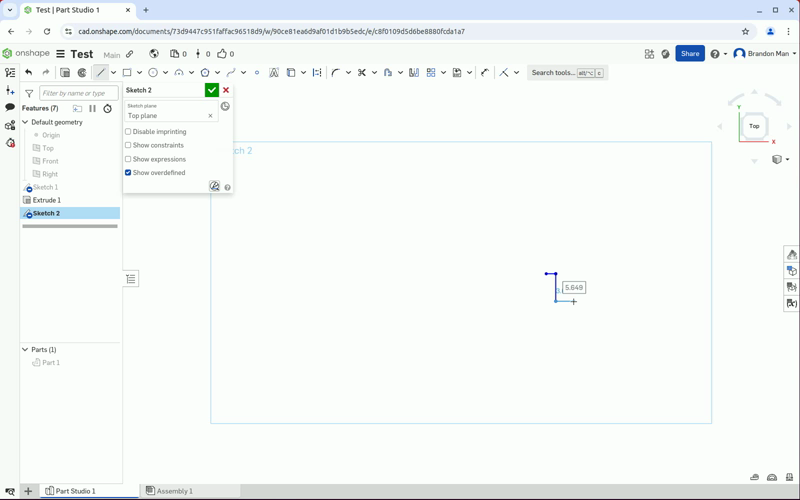
key_down(shift)
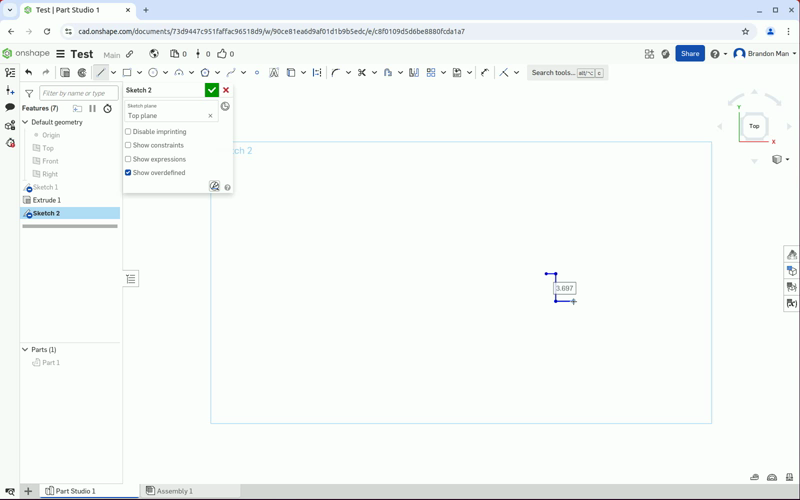
mouse_move(573, 236)
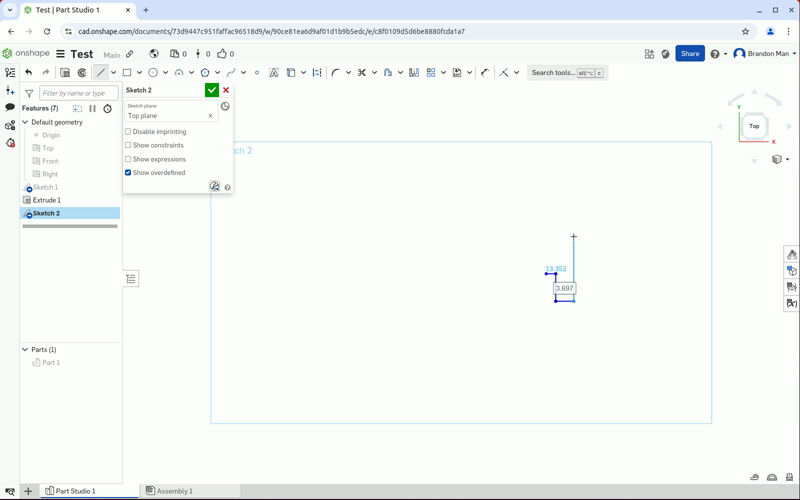
click(573, 236)
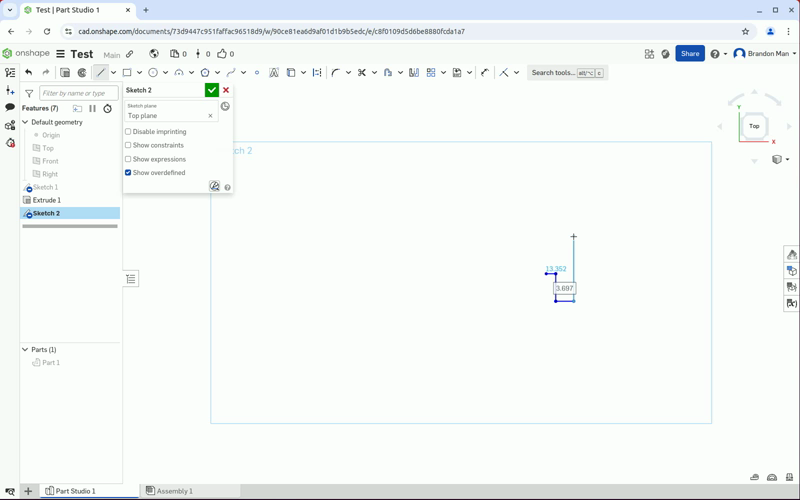
key_up(shift)
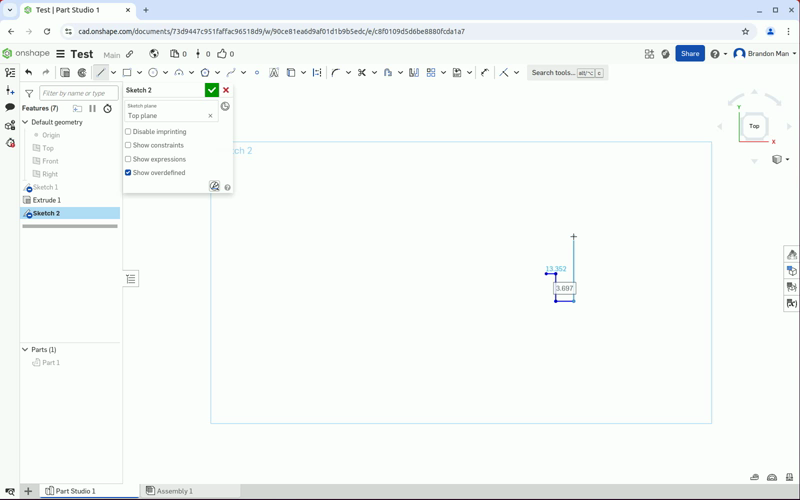
key_down(shift)
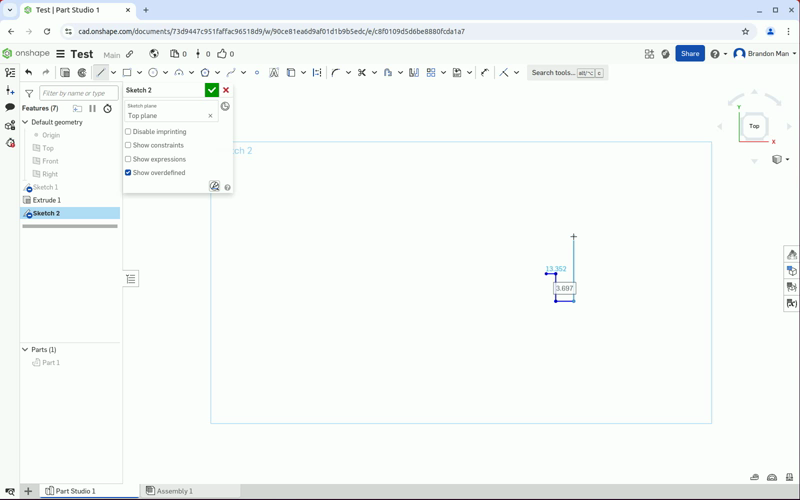
mouse_move(589, 236)
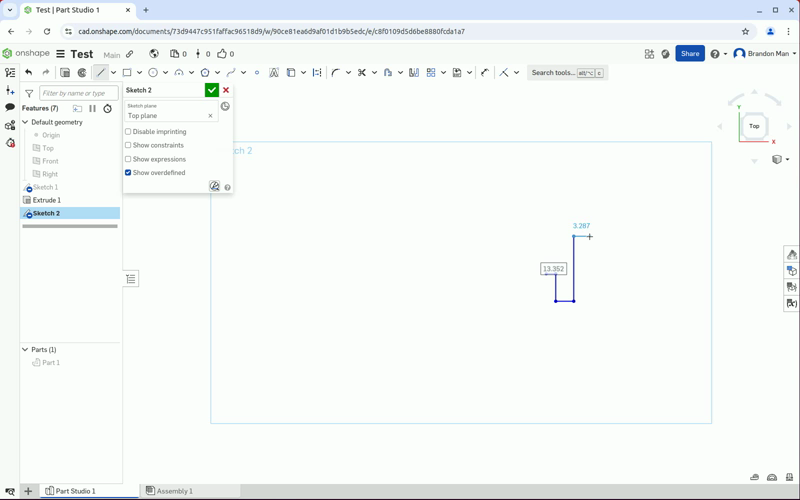
mouse_move(546, 236)
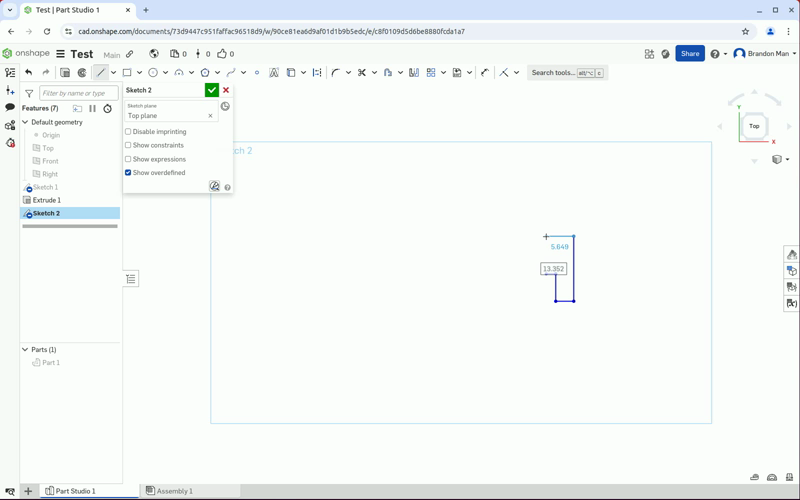
click(546, 236)
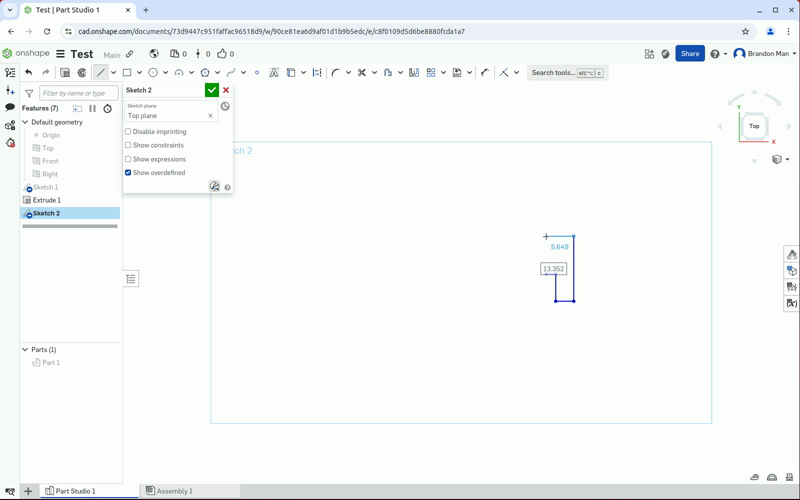
key_up(shift)
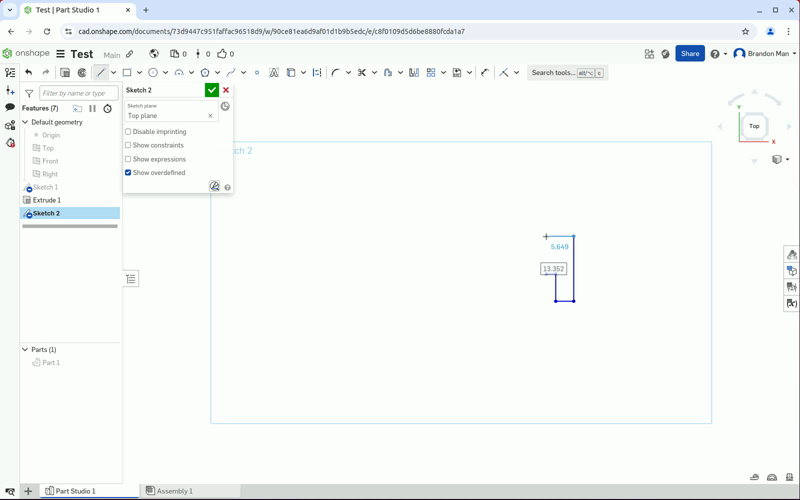
mouse_move(576, 236)
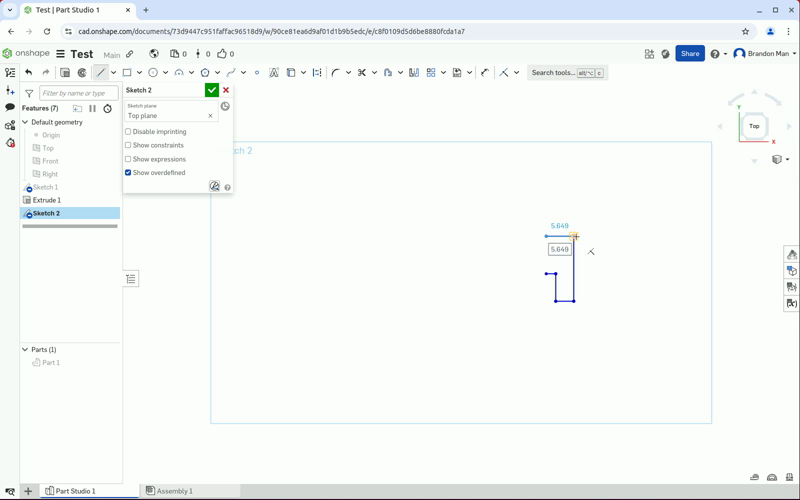
key_down(shift)
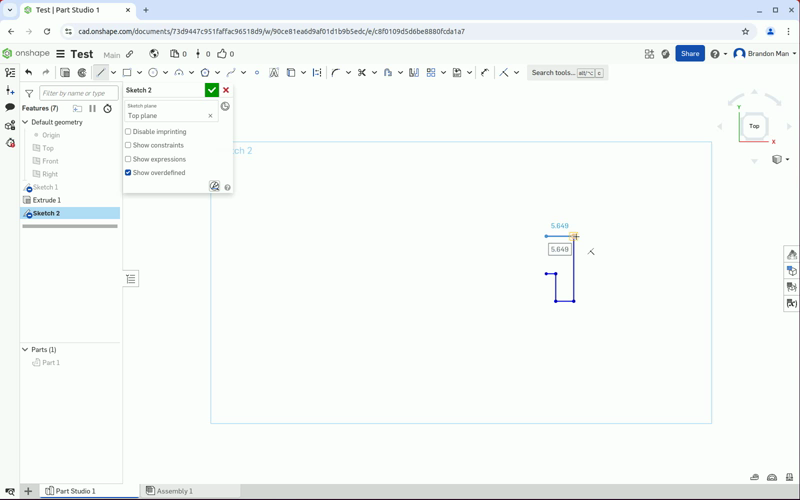
mouse_move(546, 273)
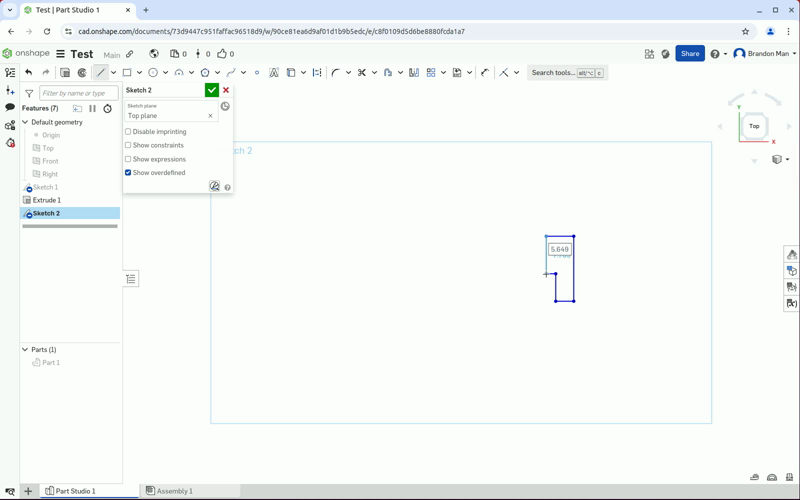
key_up(shift)
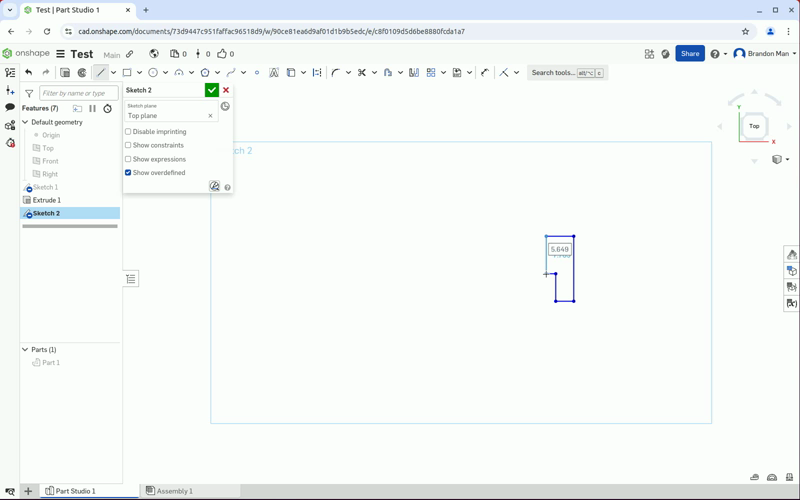
click(546, 273)
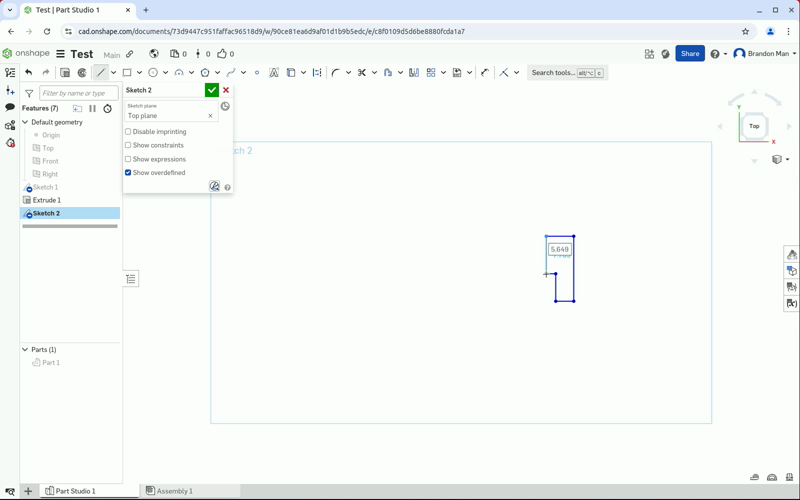
key(esc)
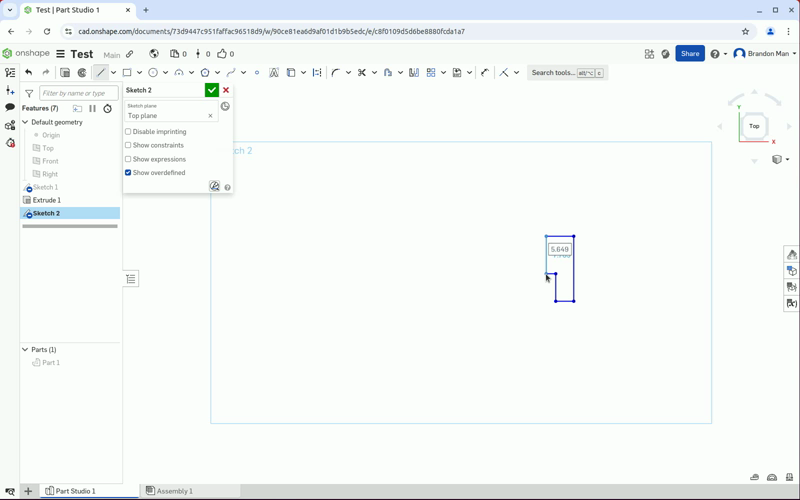
mouse_move(561, 291)
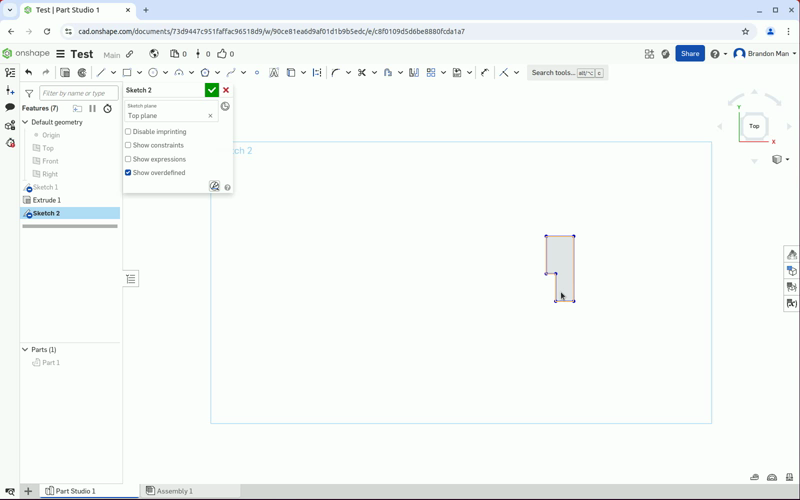
scroll(6)
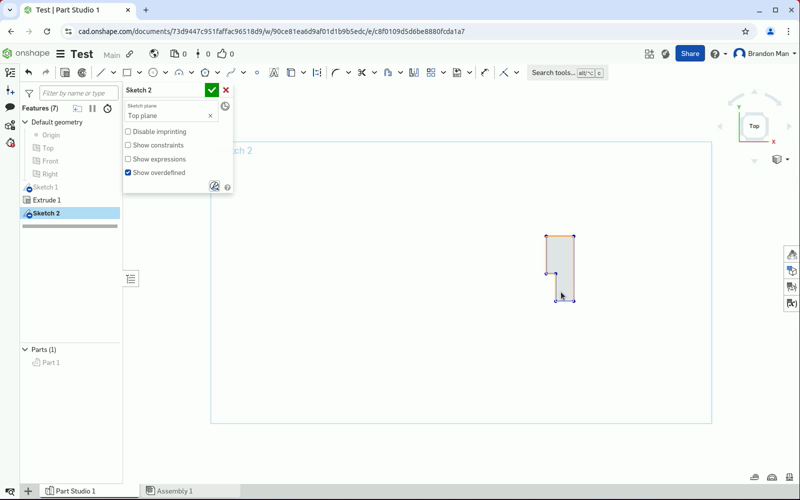
scroll(6)
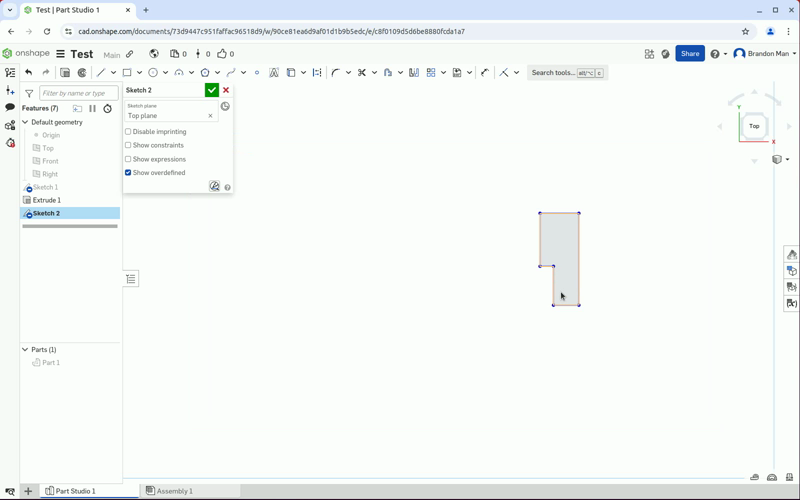
scroll(6)
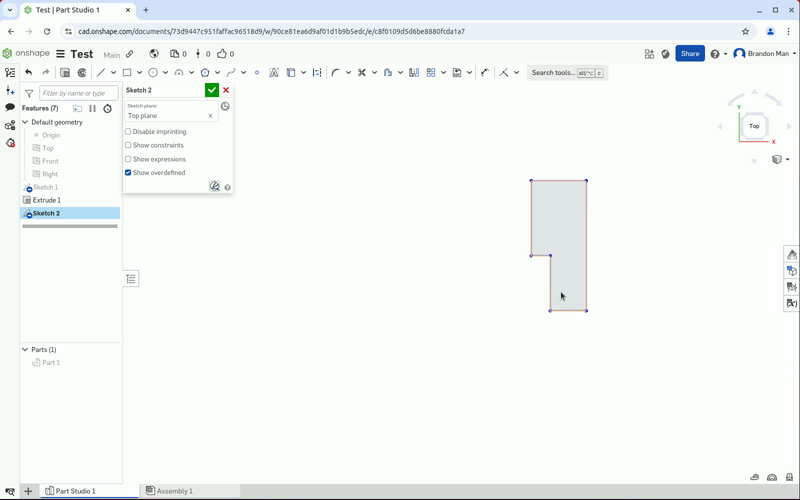
scroll(6)
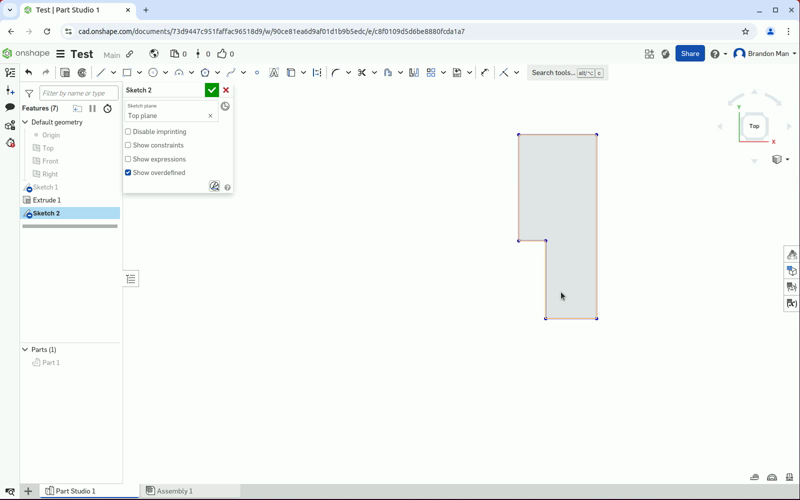
scroll(6)
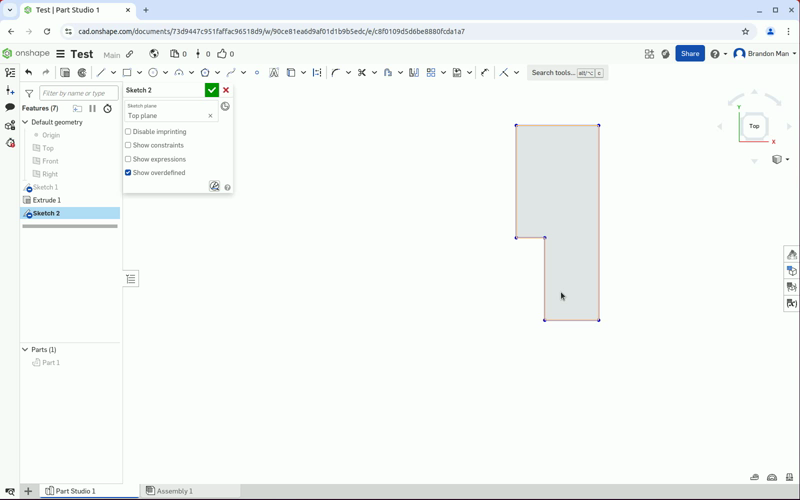
scroll(6)
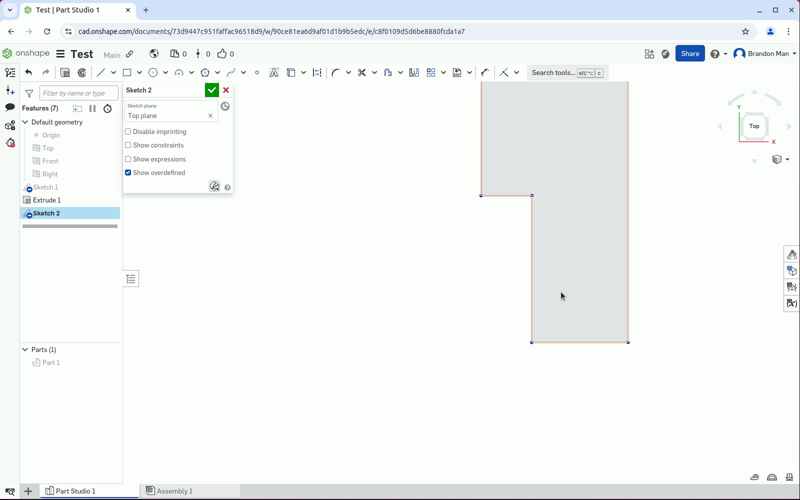
scroll(6)
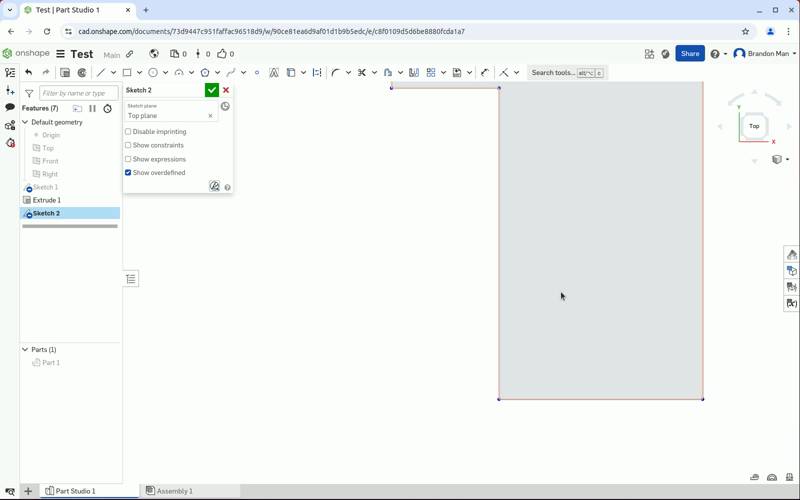
click(561, 291)
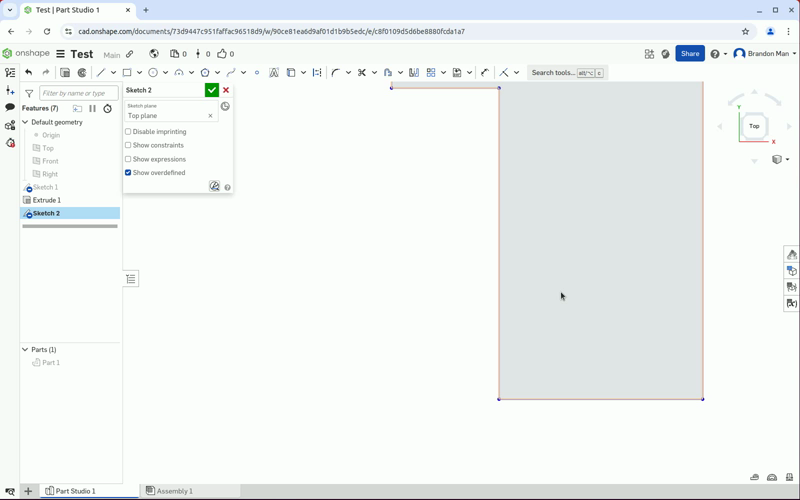
scroll(-6)
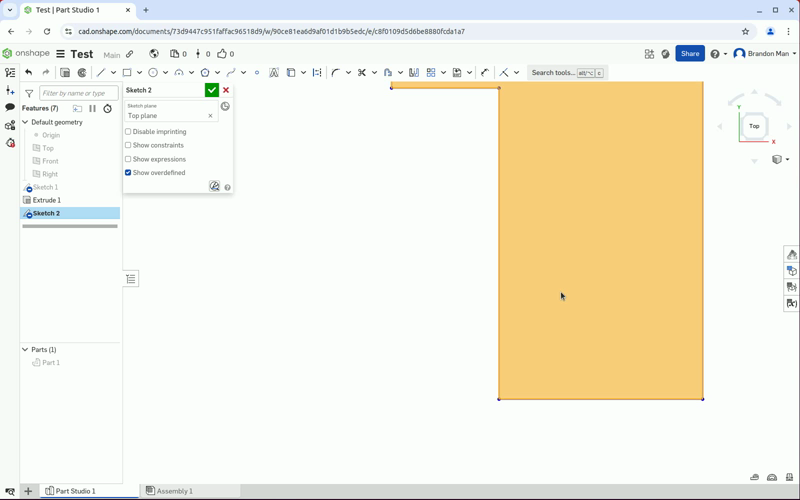
scroll(-6)
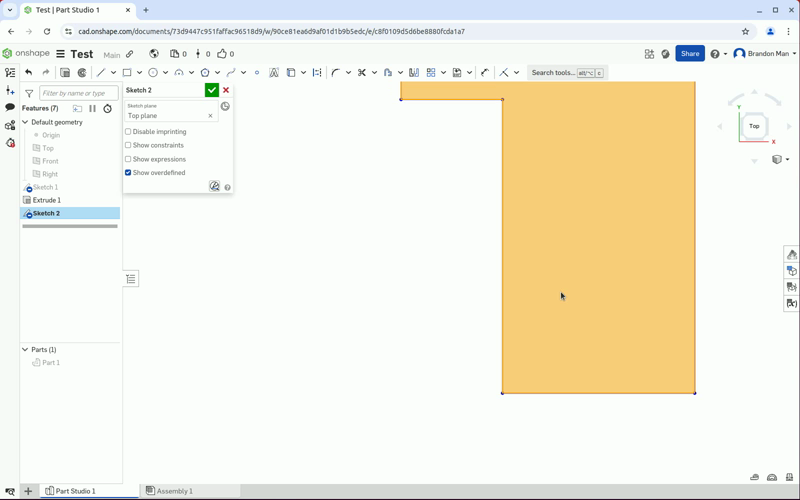
scroll(-6)
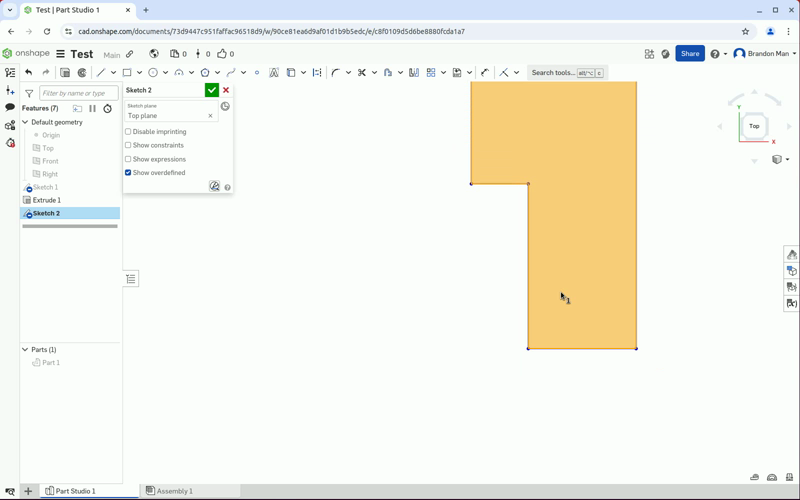
scroll(-6)
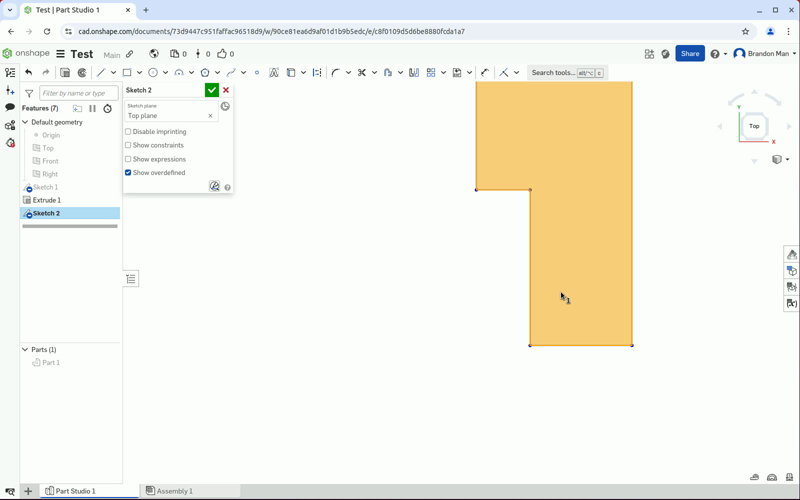
scroll(-6)
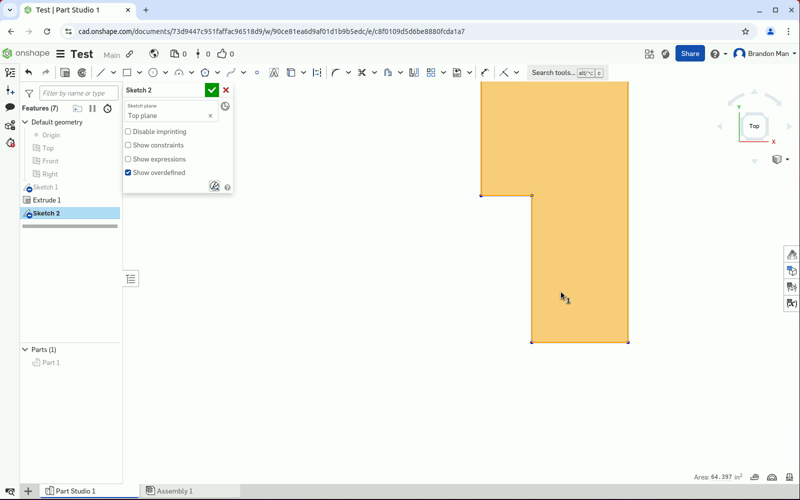
scroll(-6)
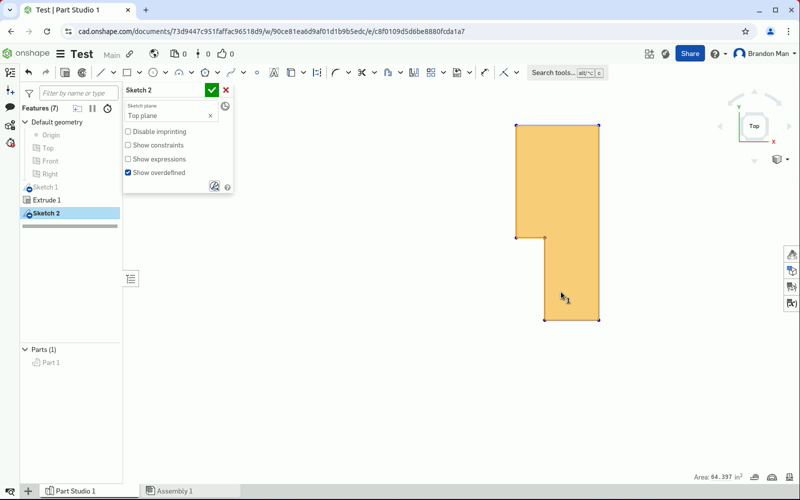
scroll(-6)
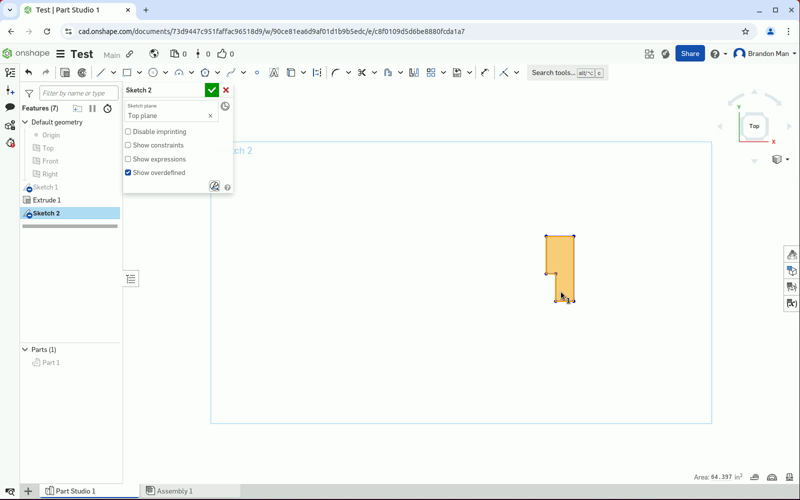
mouse_move(73, 352)
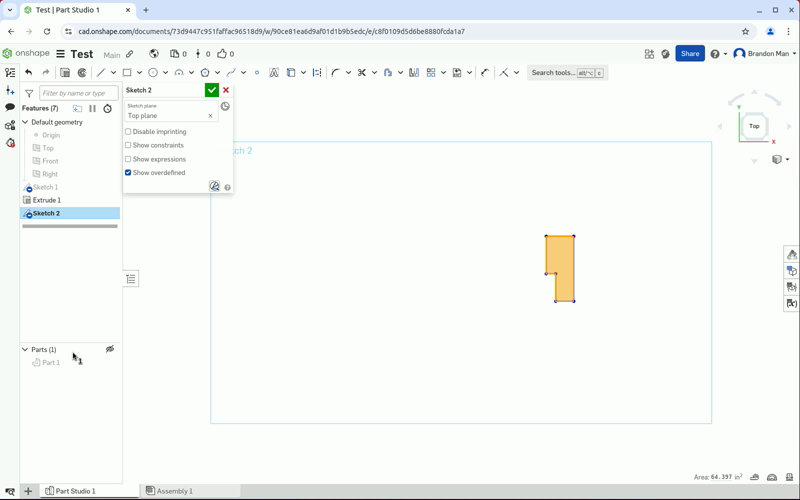
key(shift+y)
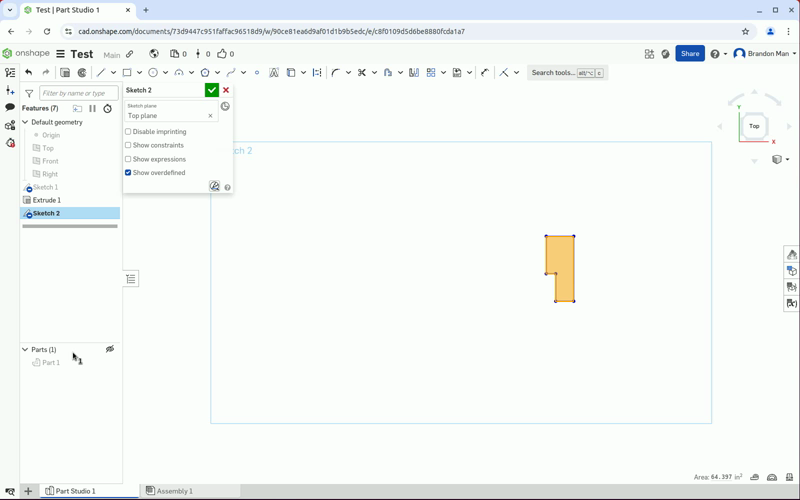
key(shift+e)
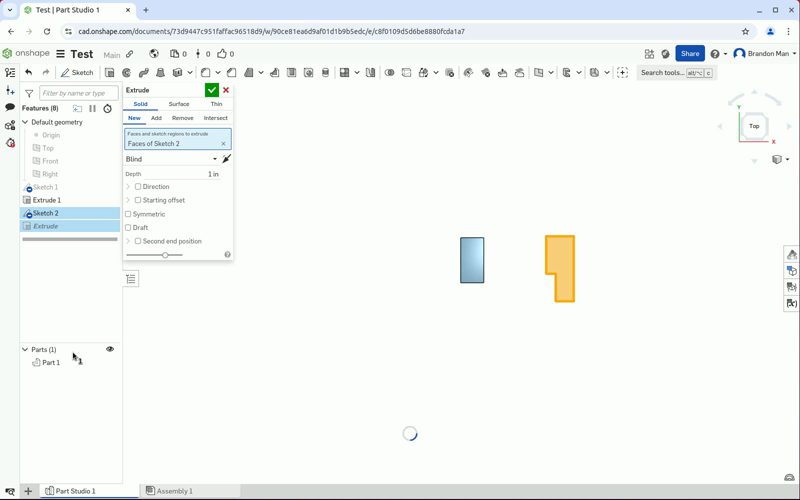
mouse_move(143, 106)
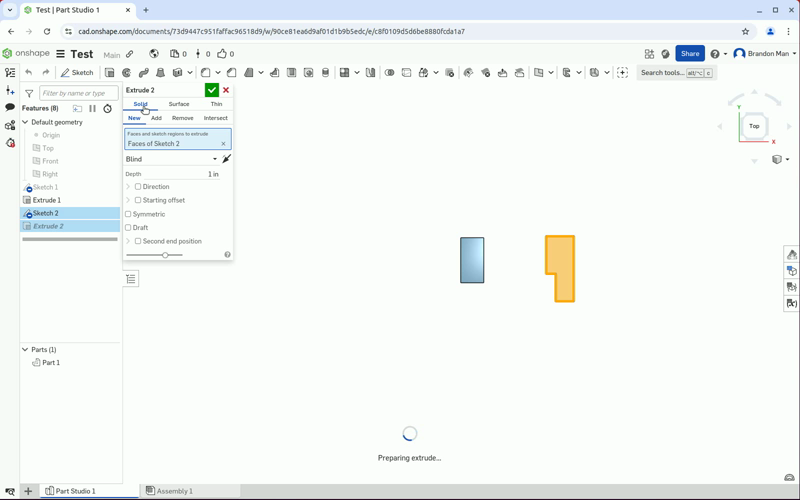
click(143, 106)
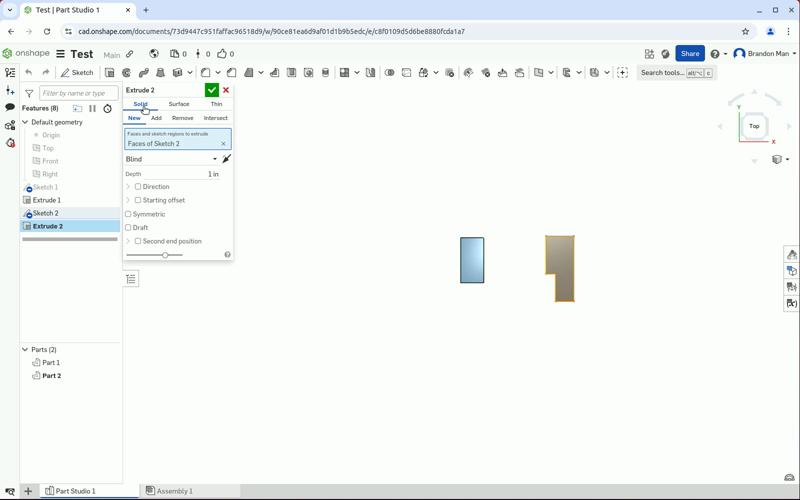
mouse_move(137, 120)
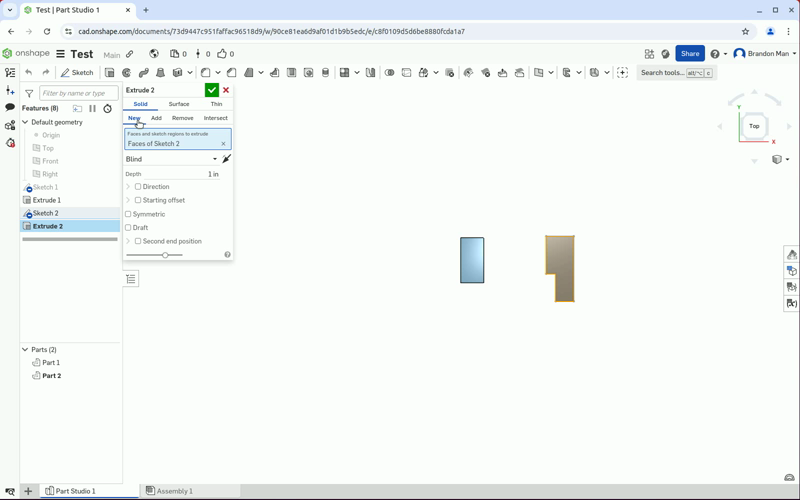
click(137, 120)
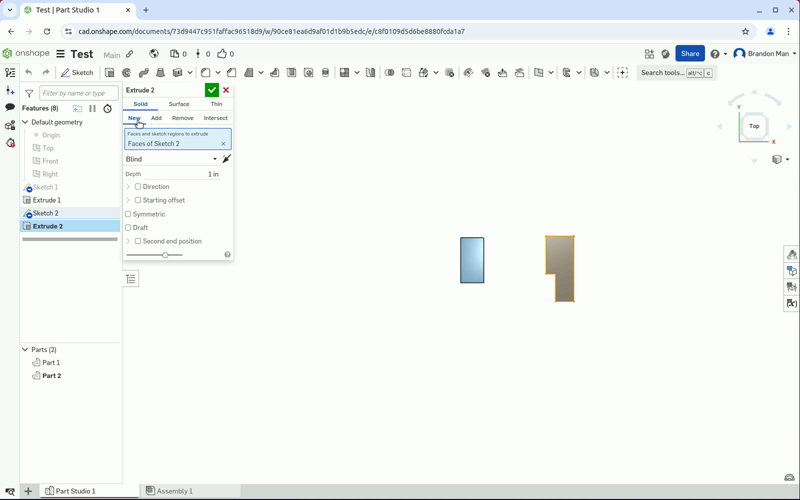
key(tab, 4)
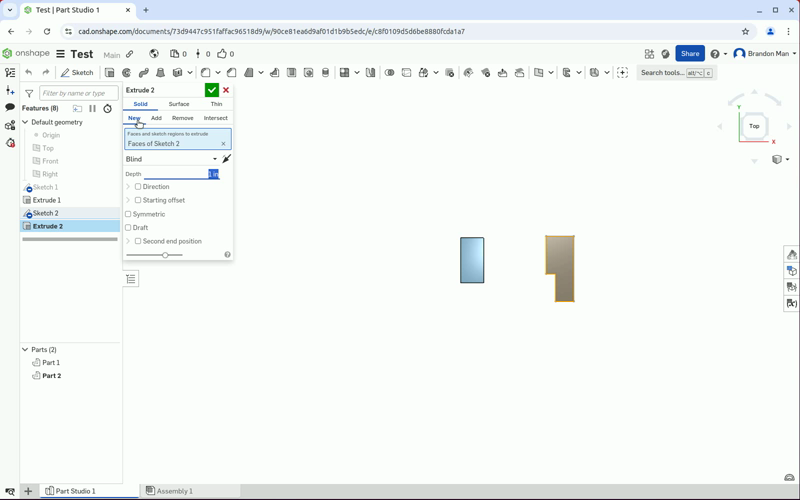
text(13.961)
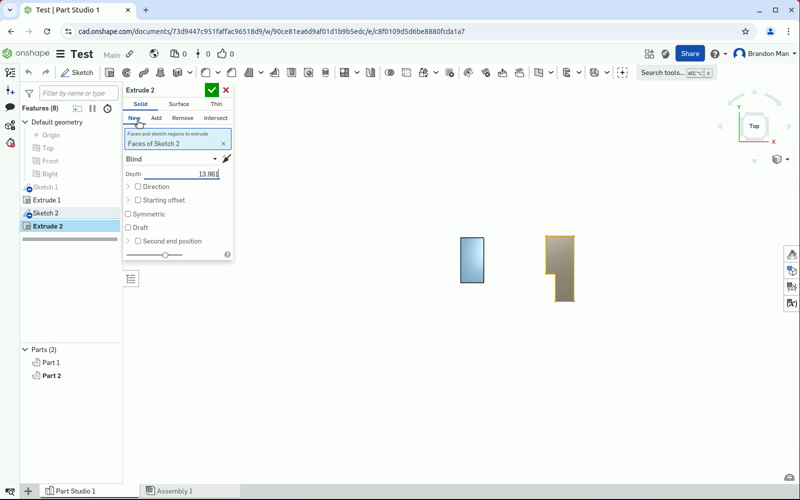
key(enter)
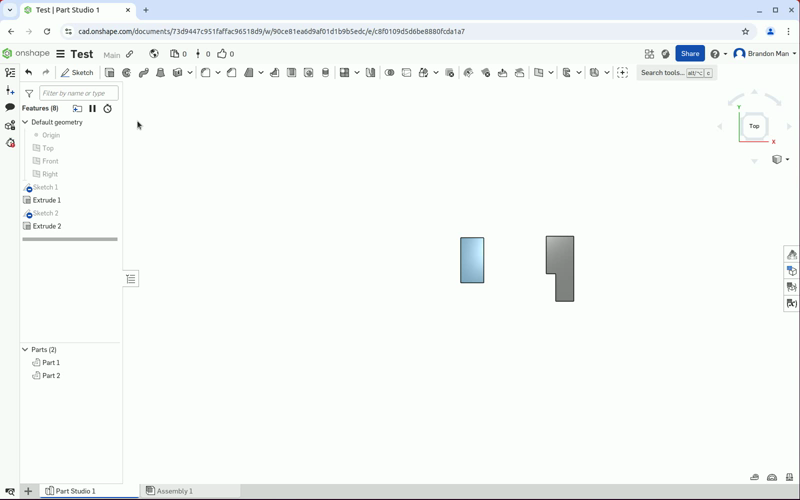
key(shift+h)
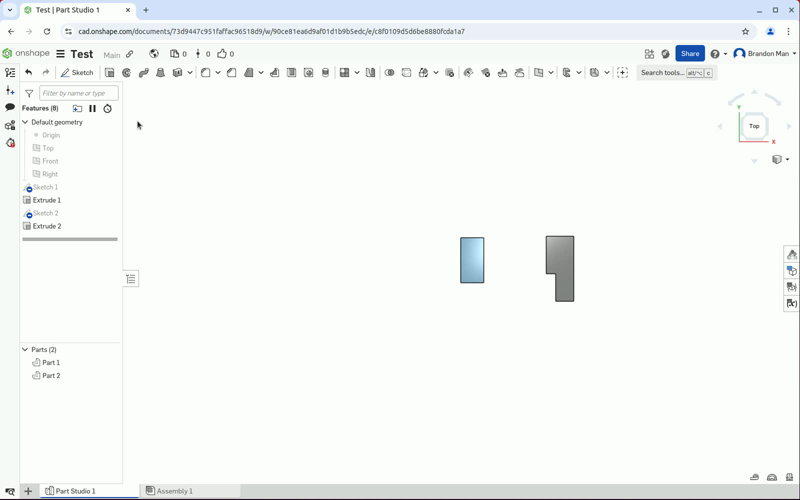
key(shift+h)
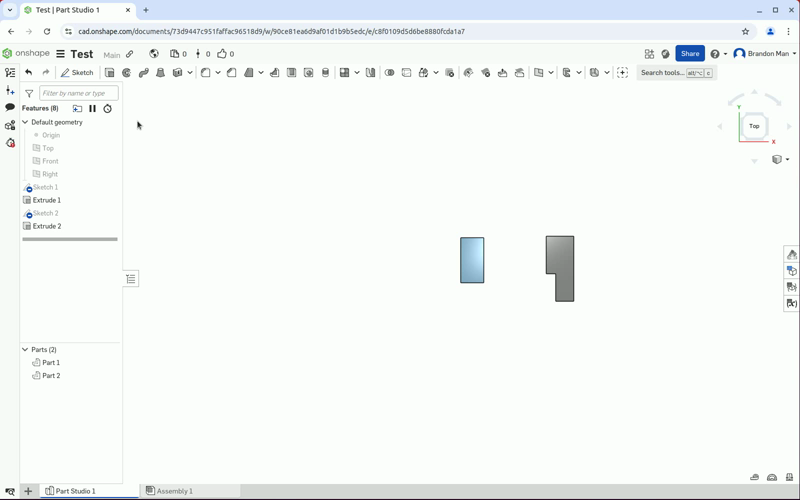
mouse_move(73, 189)
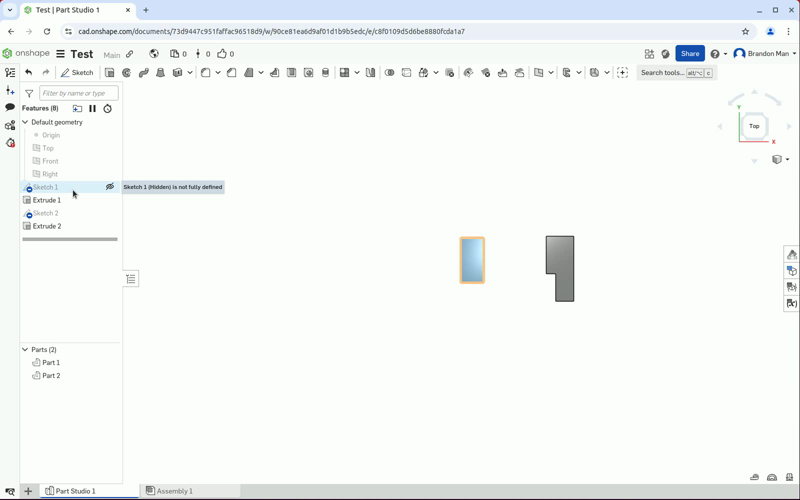
click(73, 189)
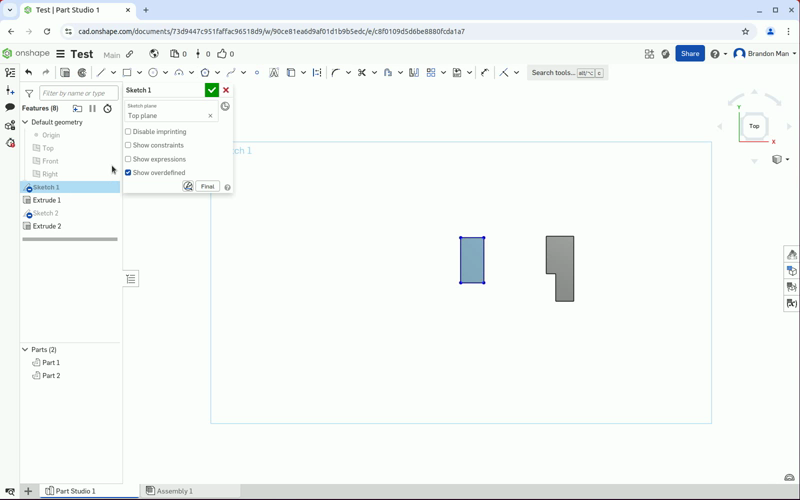
mouse_move(229, 92)
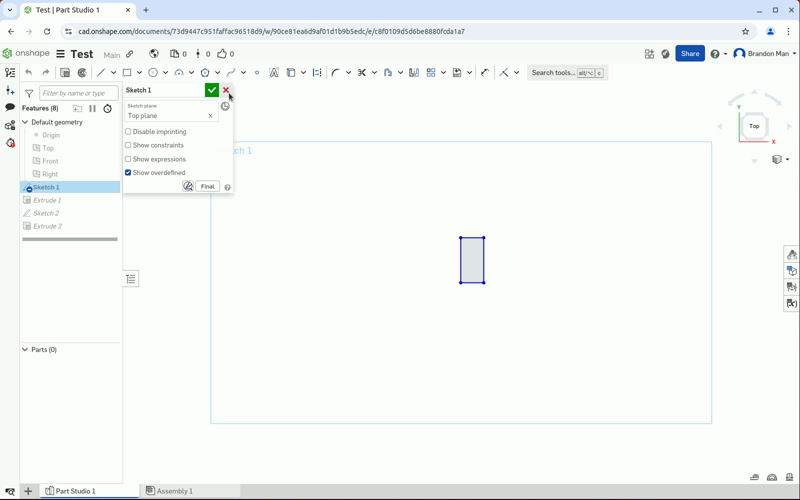
click(229, 92)
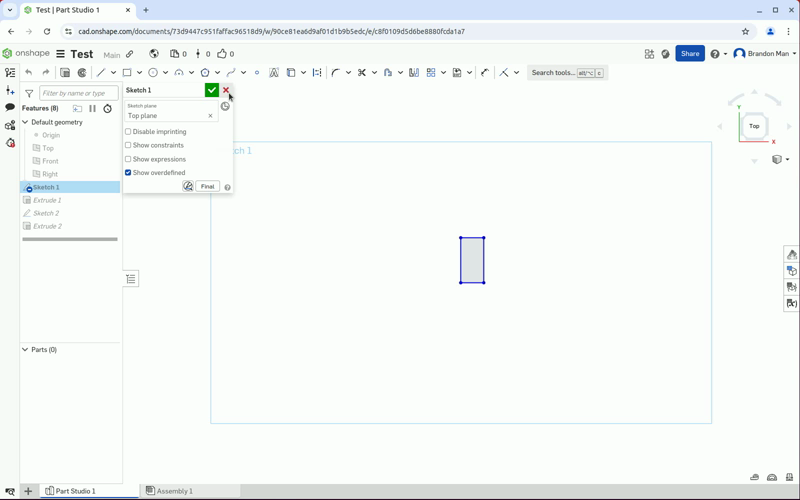
key(shift+s)
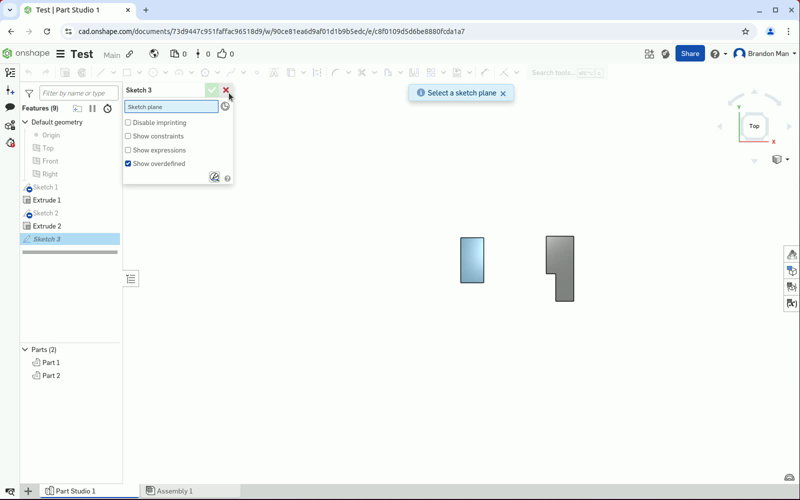
mouse_move(73, 150)
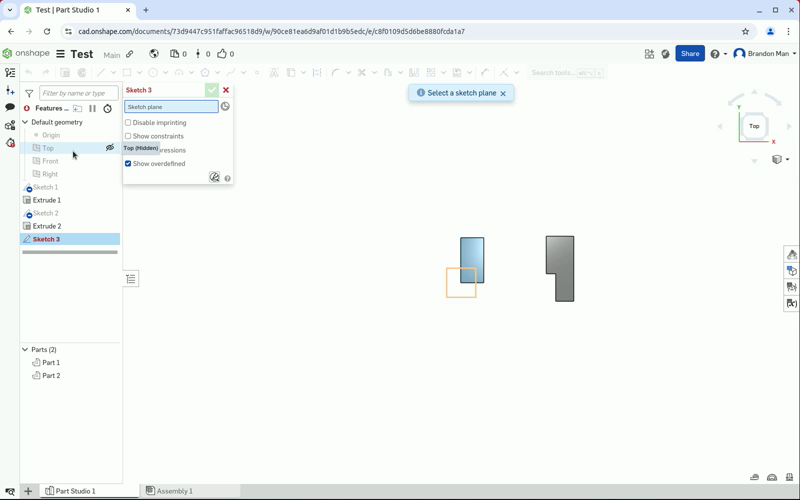
click(73, 150)
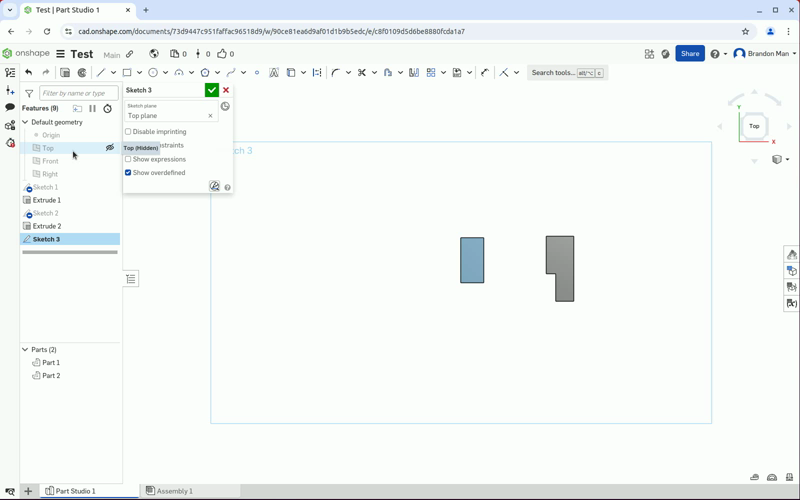
mouse_move(73, 352)
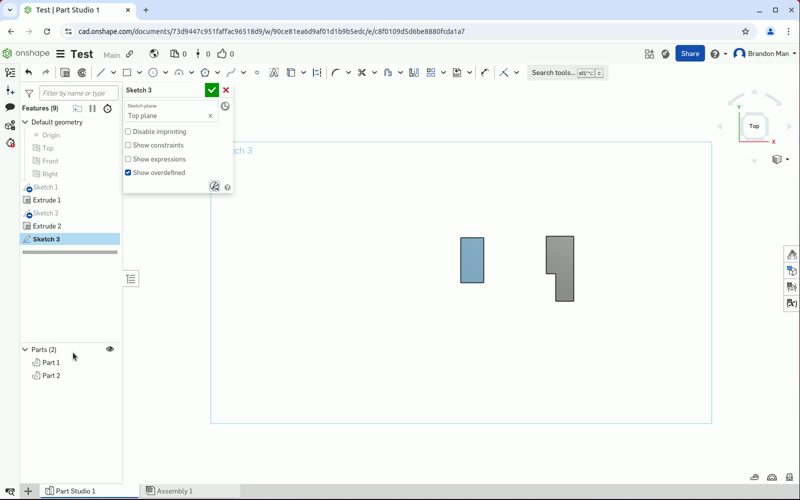
key(y)
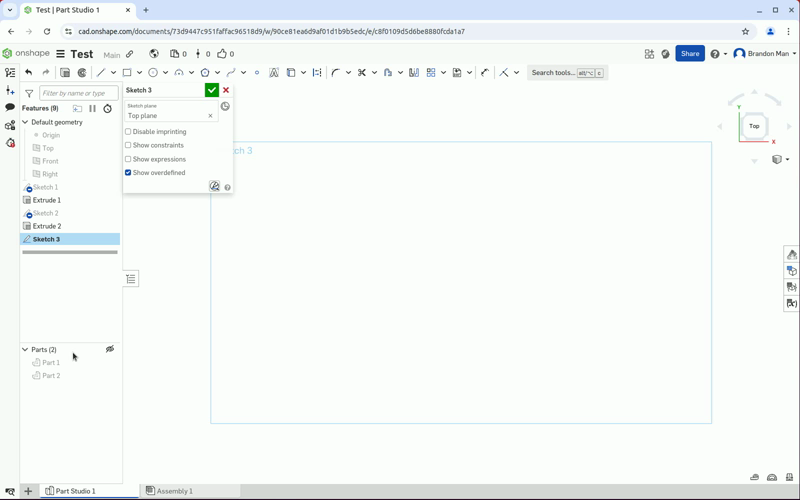
key(l)
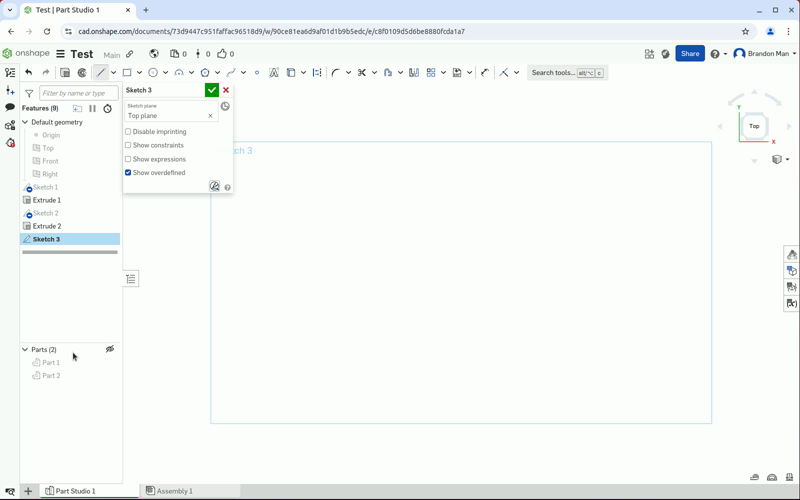
key_down(shift)
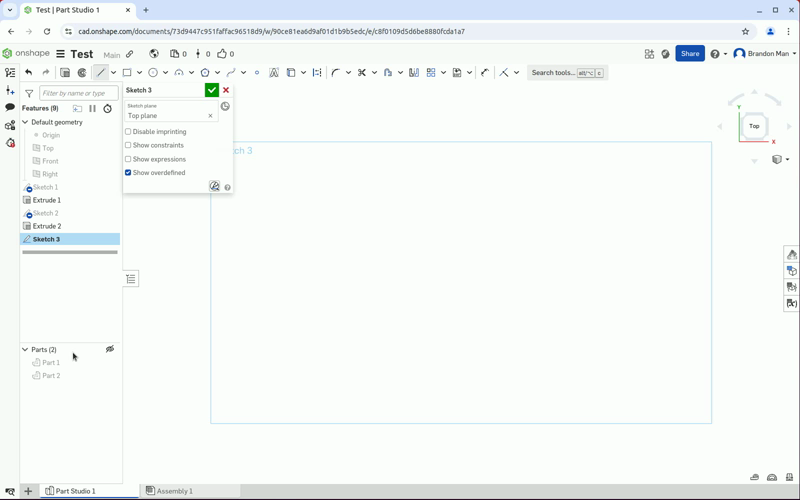
mouse_move(483, 282)
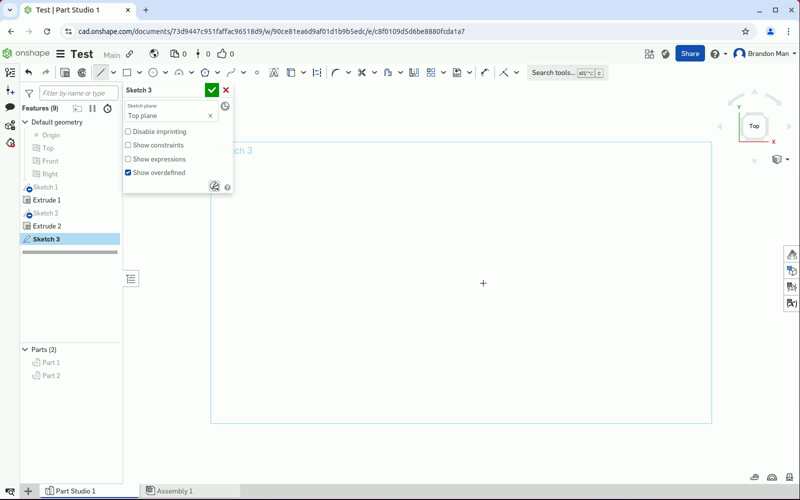
click(483, 282)
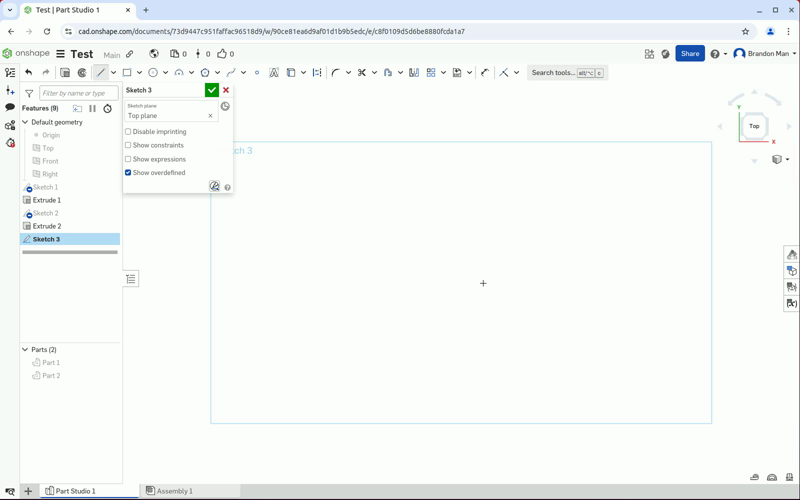
key_up(shift)
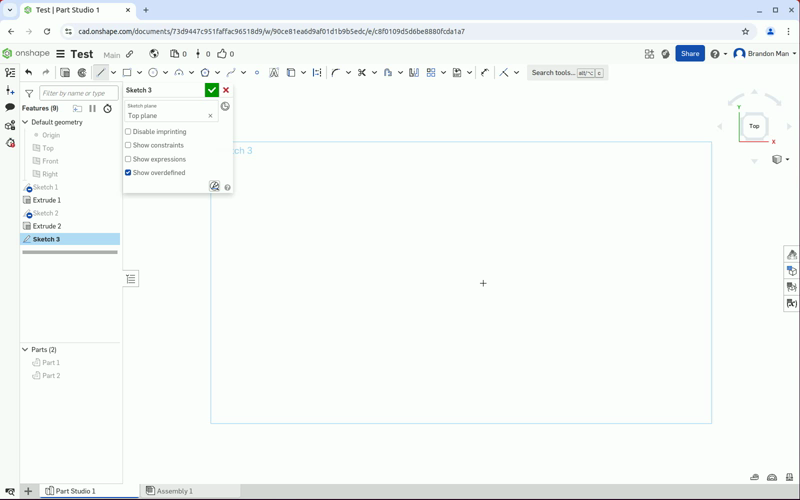
key_down(shift)
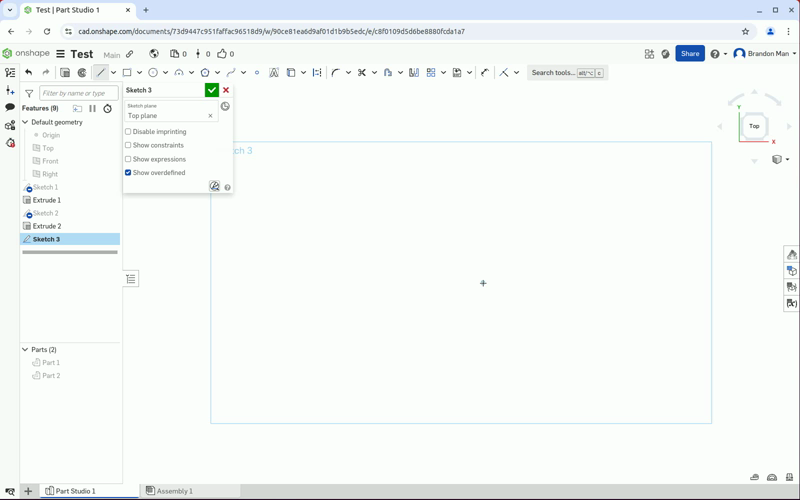
mouse_move(513, 282)
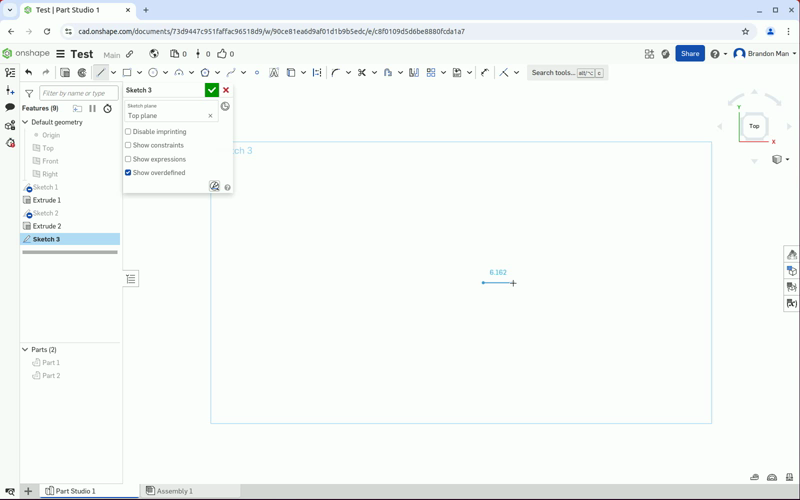
mouse_move(505, 282)
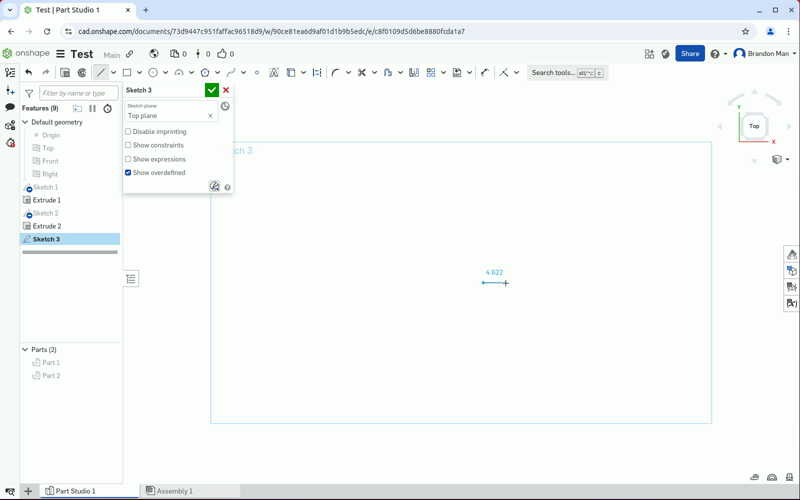
click(505, 282)
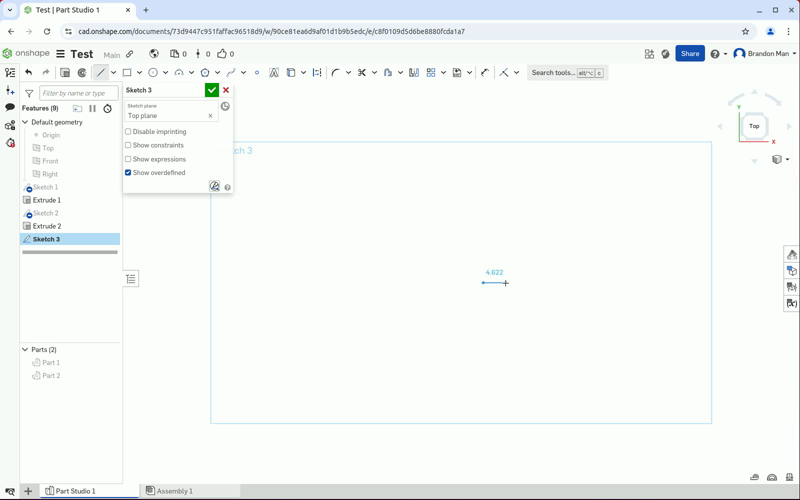
key_up(shift)
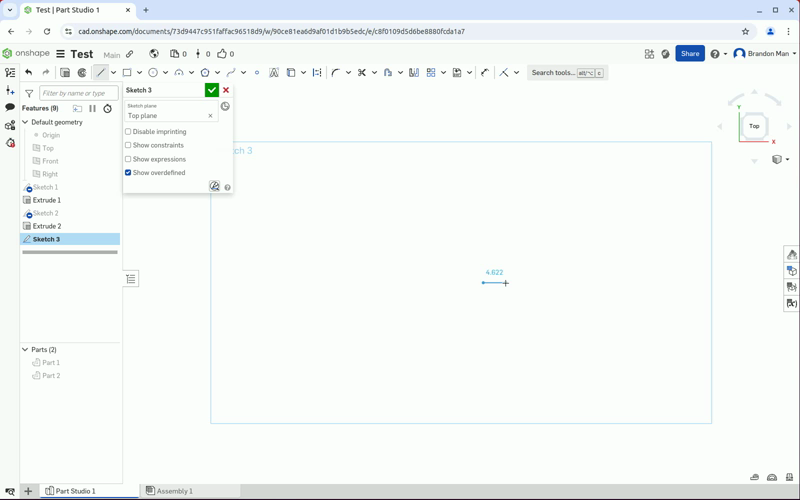
key_down(shift)
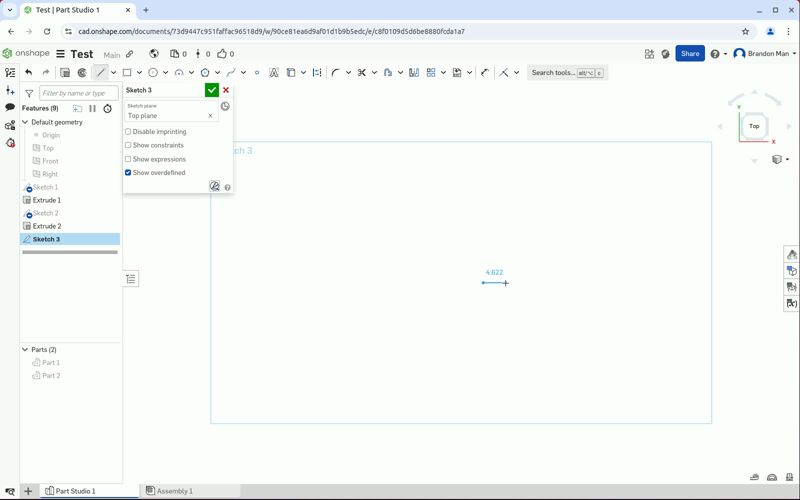
mouse_move(535, 282)
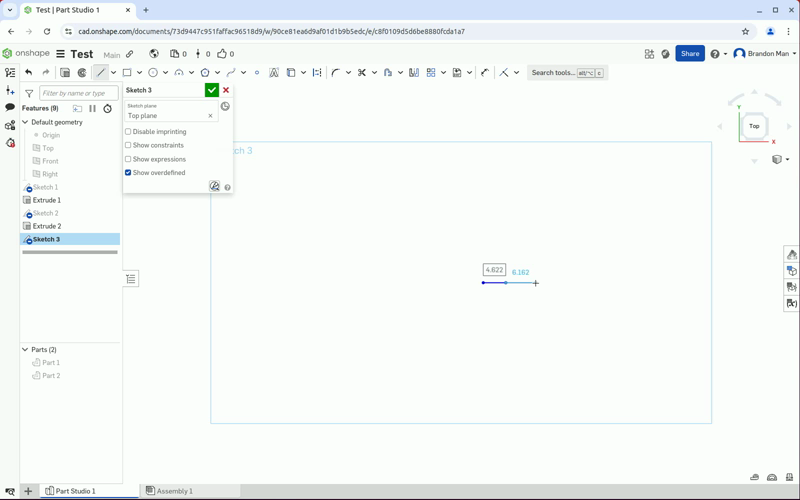
mouse_move(505, 269)
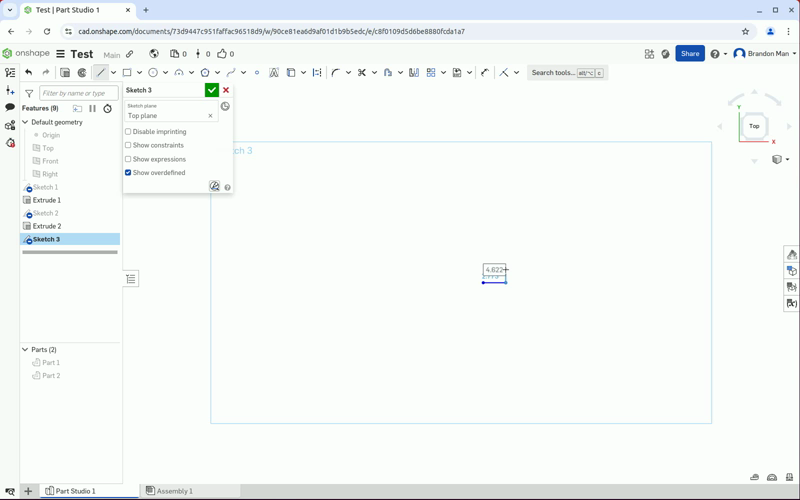
click(505, 269)
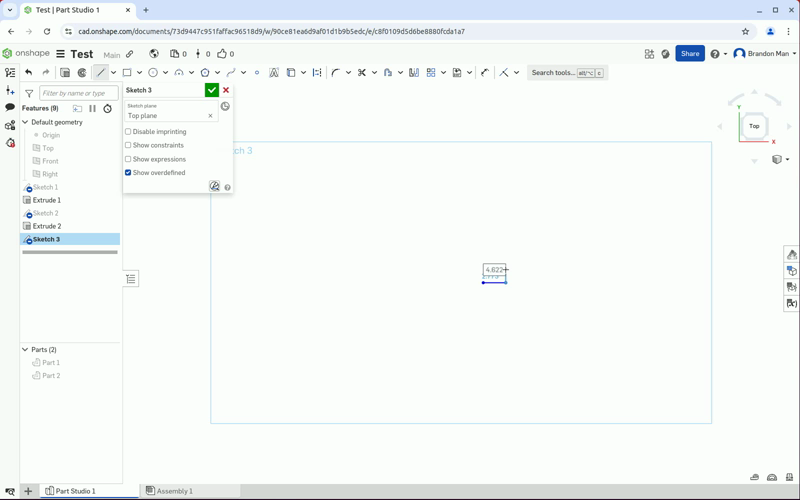
key_up(shift)
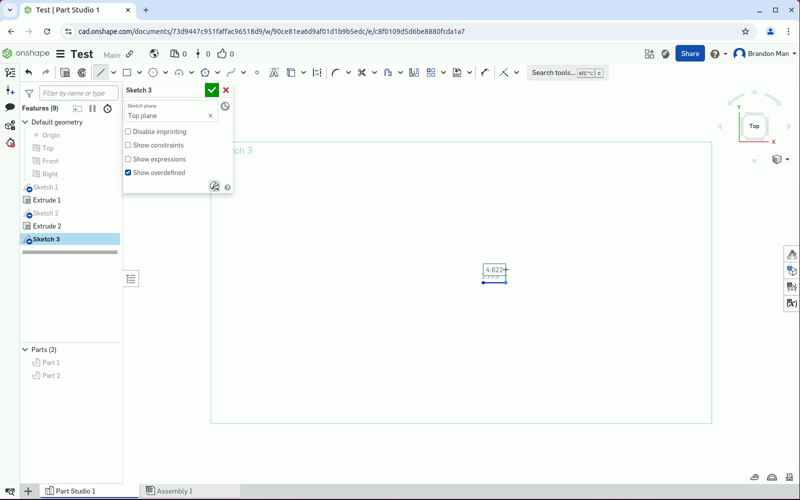
key_down(shift)
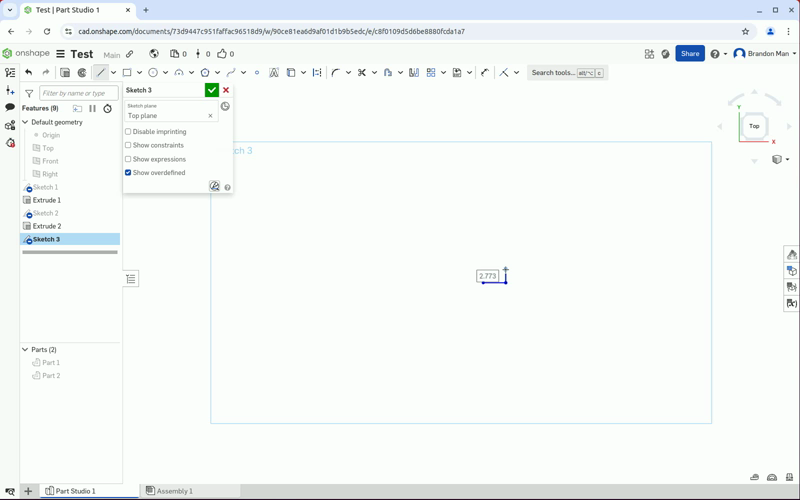
mouse_move(535, 269)
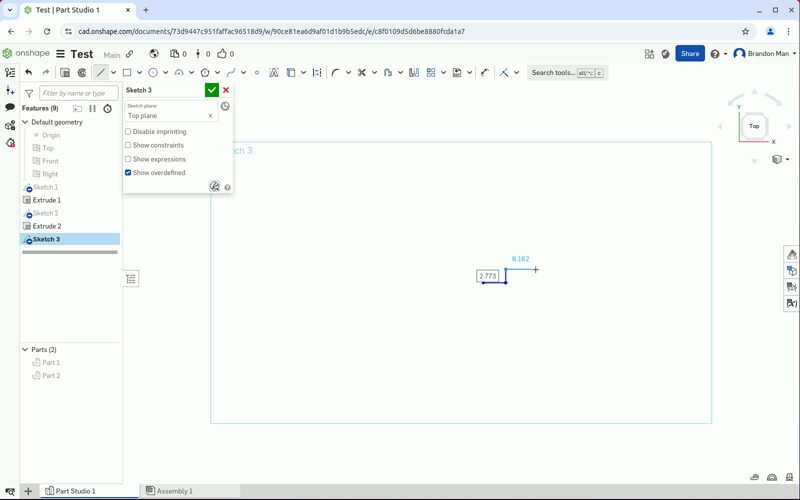
mouse_move(533, 269)
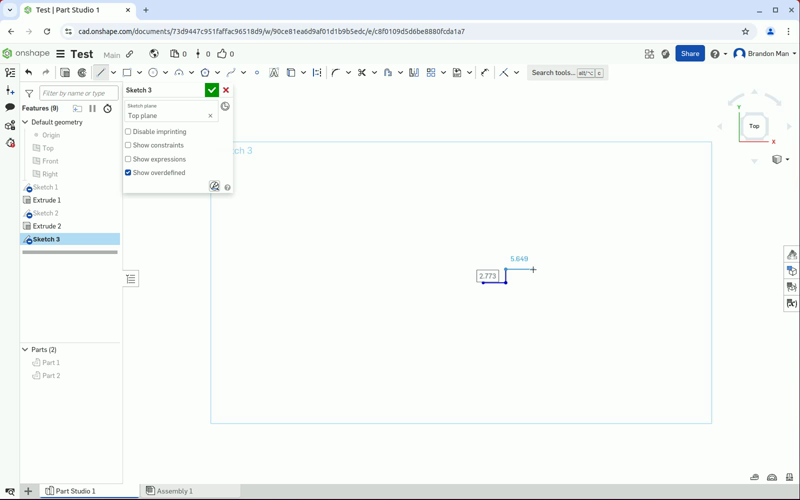
click(533, 269)
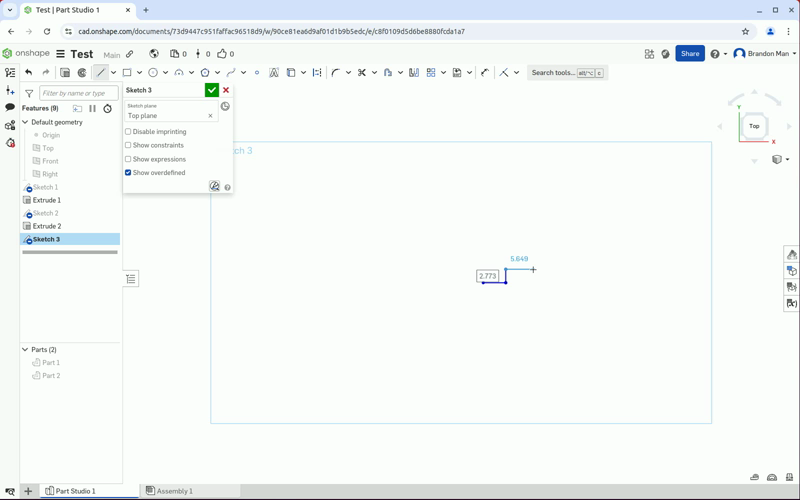
key_up(shift)
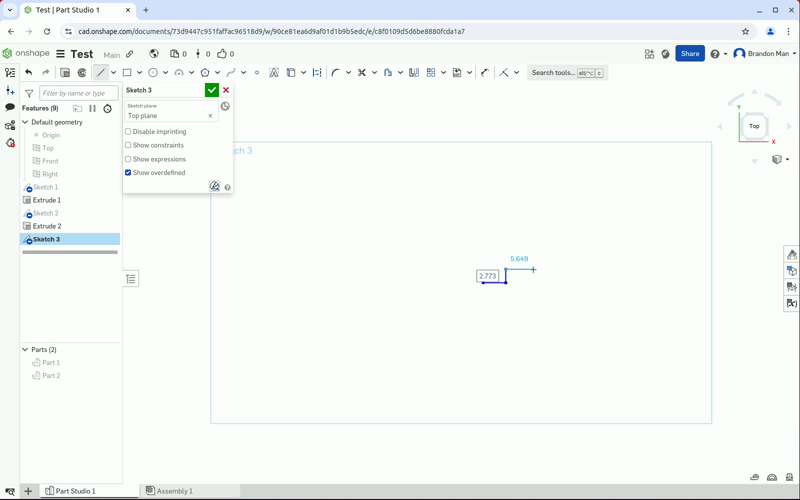
key_down(shift)
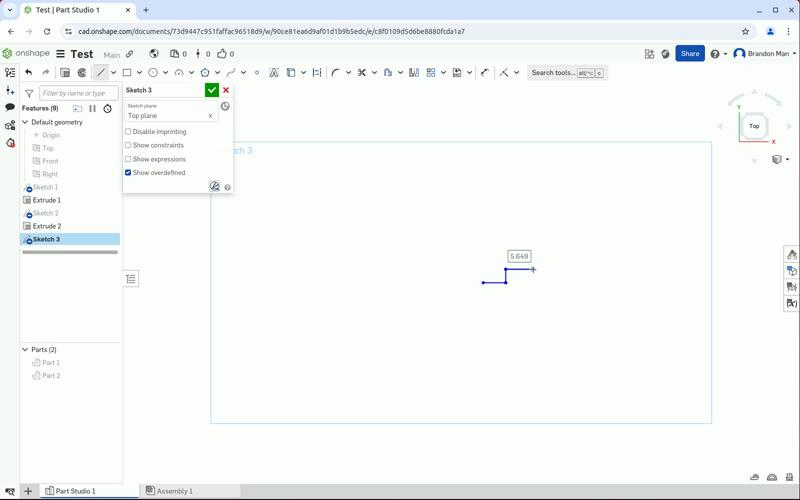
mouse_move(563, 269)
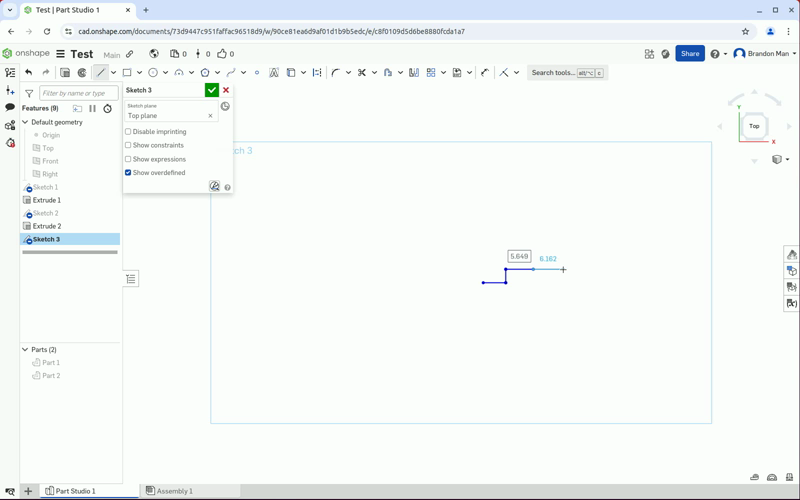
mouse_move(533, 273)
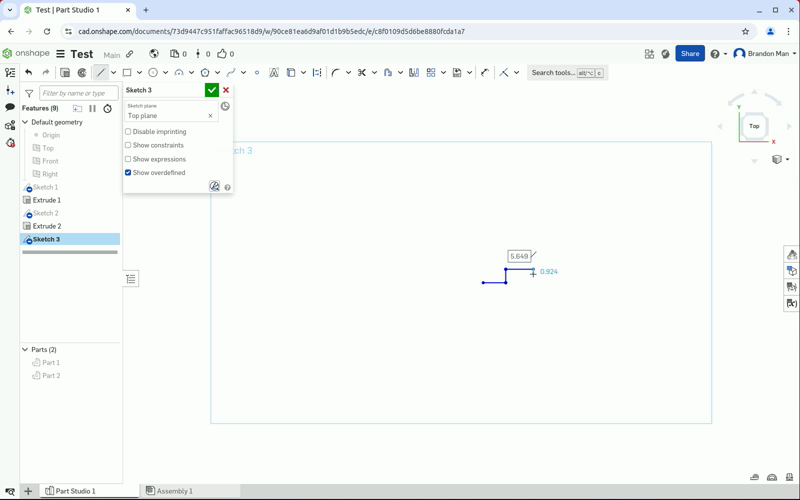
scroll(6)
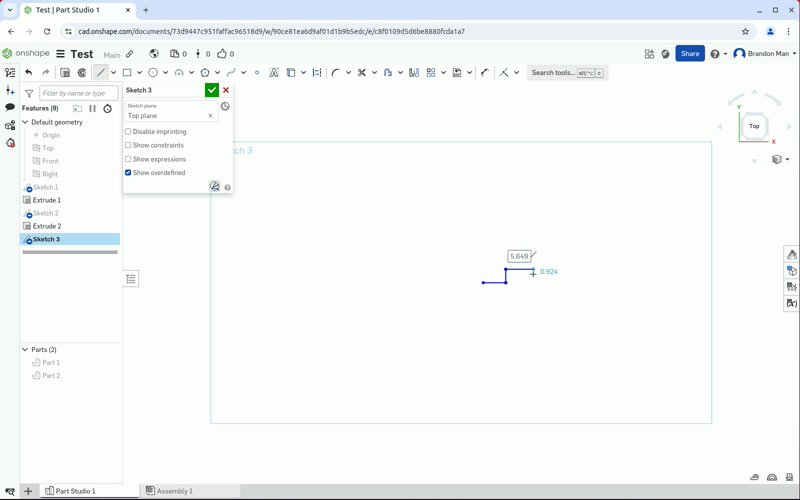
scroll(6)
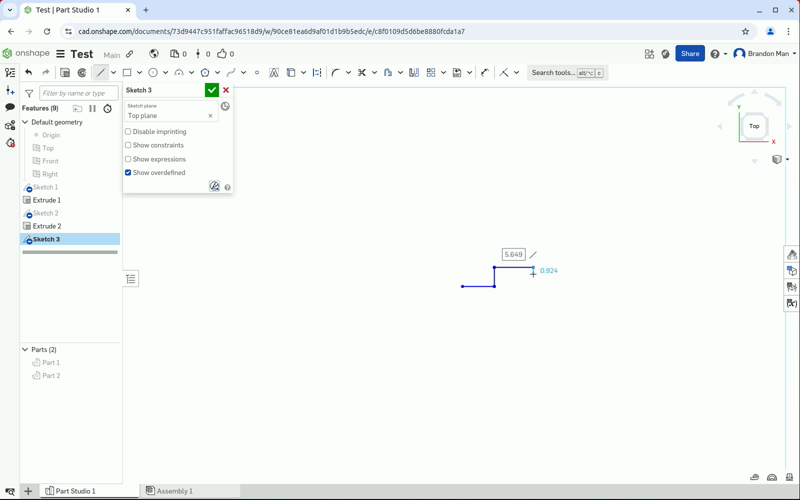
scroll(6)
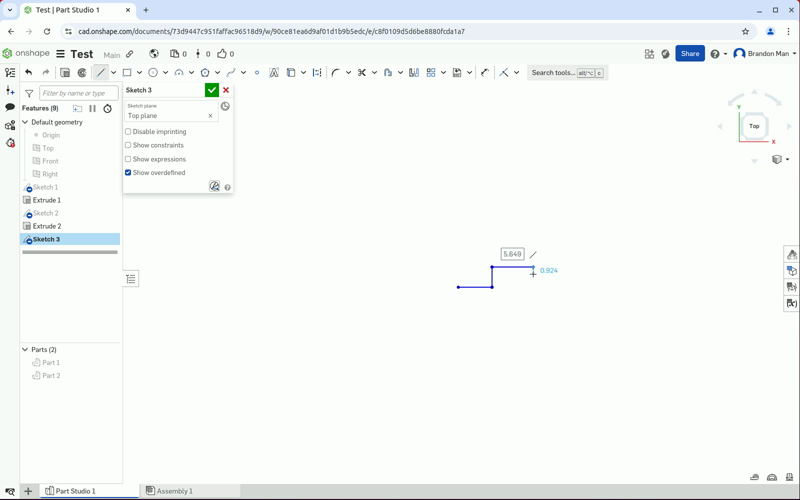
scroll(6)
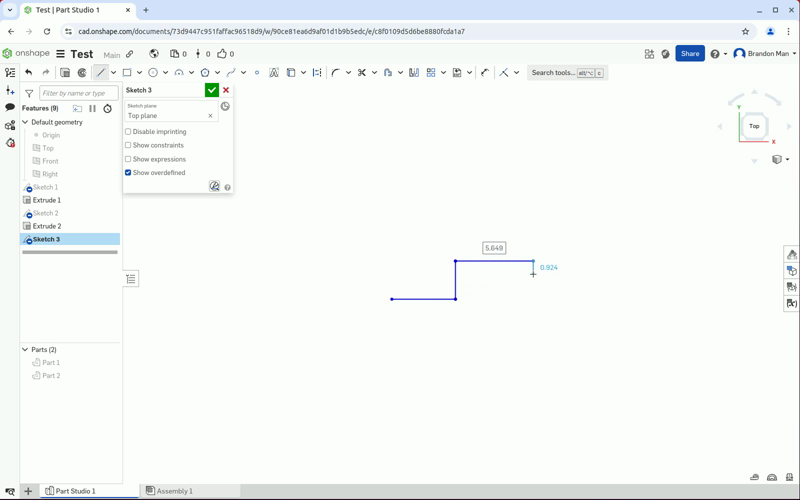
scroll(6)
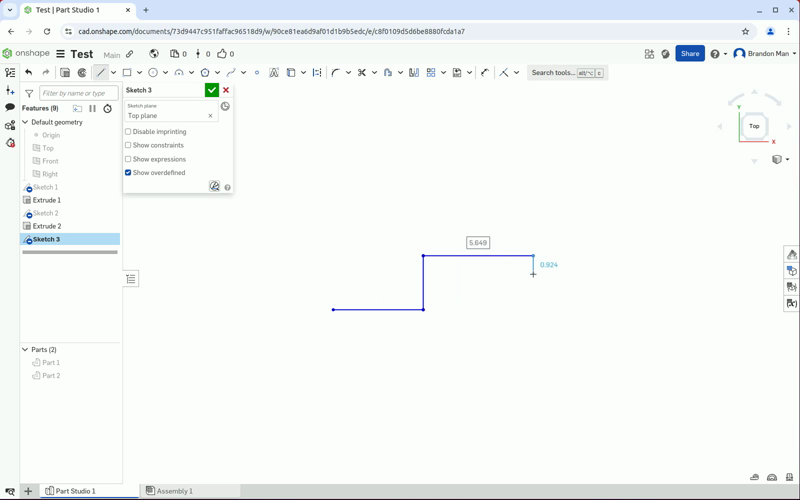
scroll(6)
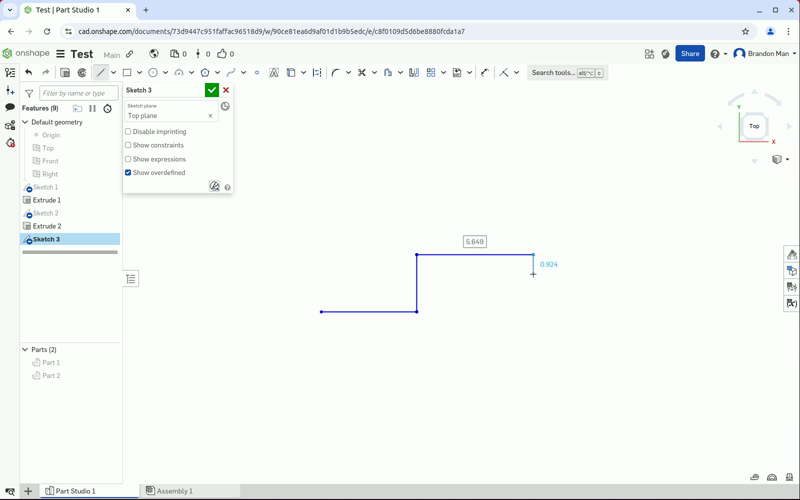
scroll(6)
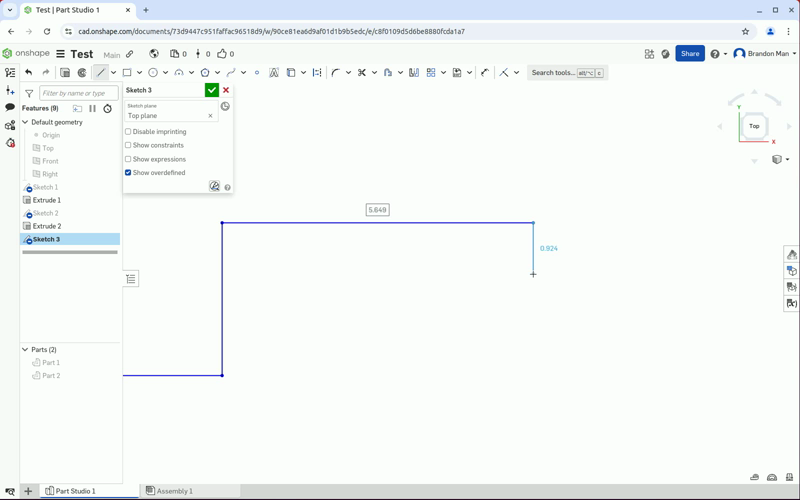
click(533, 273)
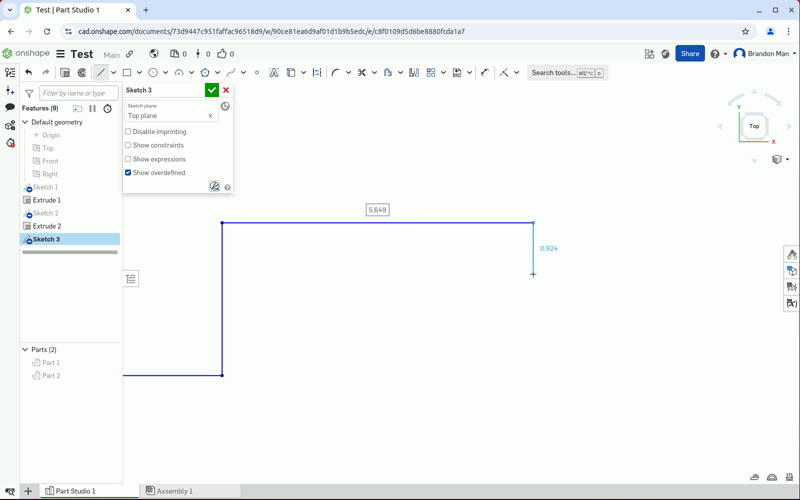
scroll(-6)
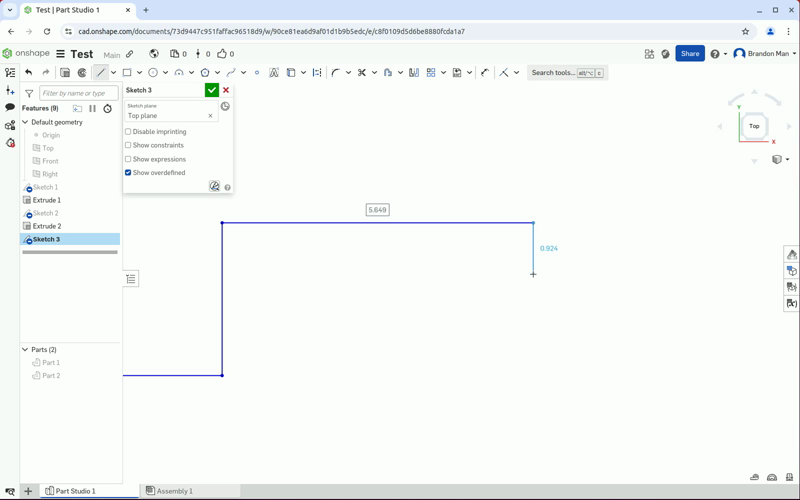
scroll(-6)
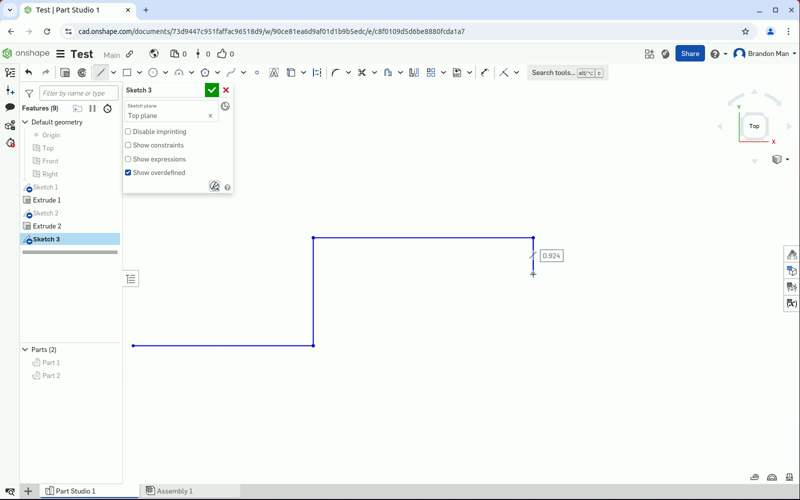
scroll(-6)
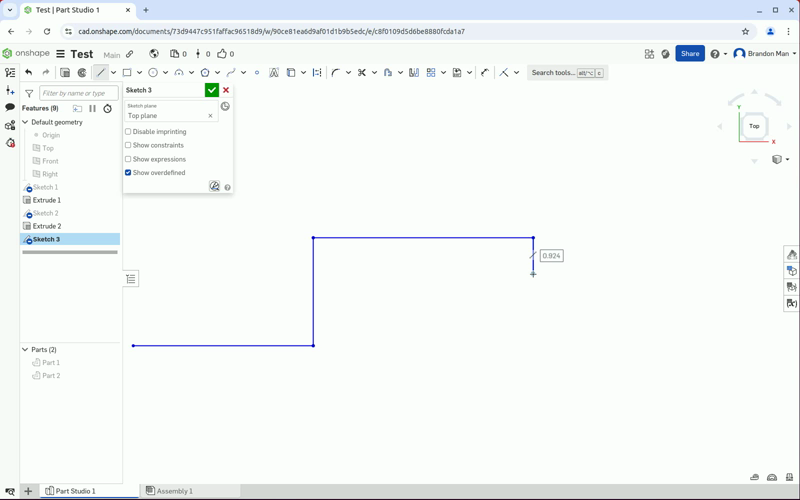
scroll(-6)
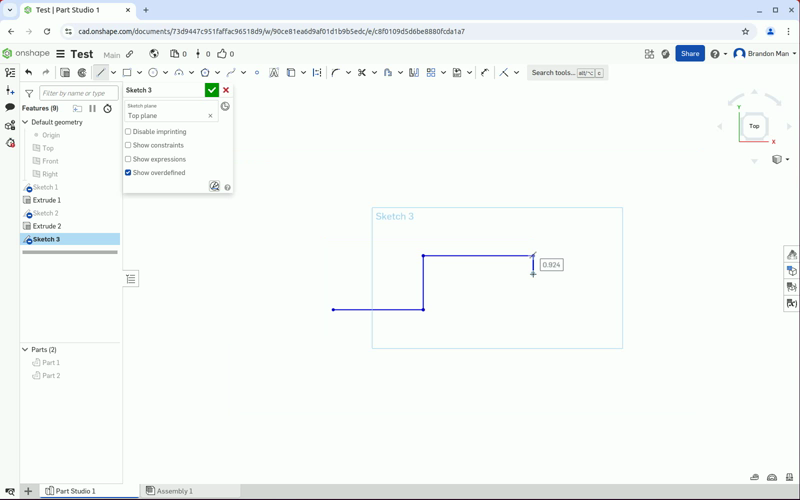
scroll(-6)
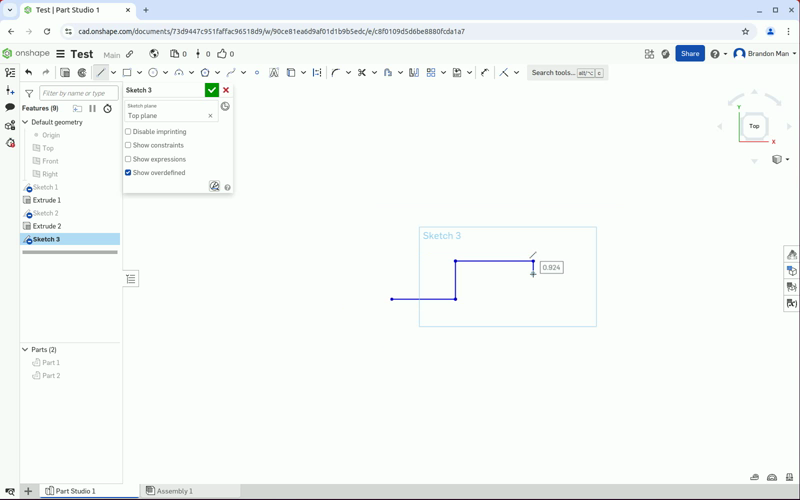
scroll(-6)
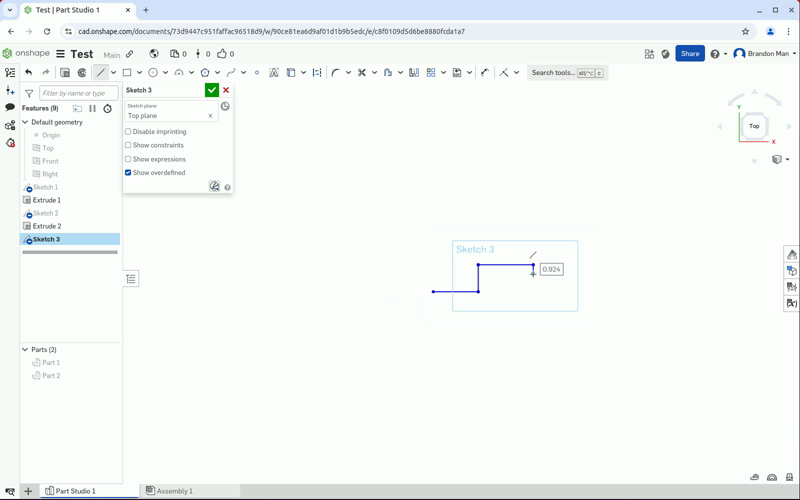
scroll(-6)
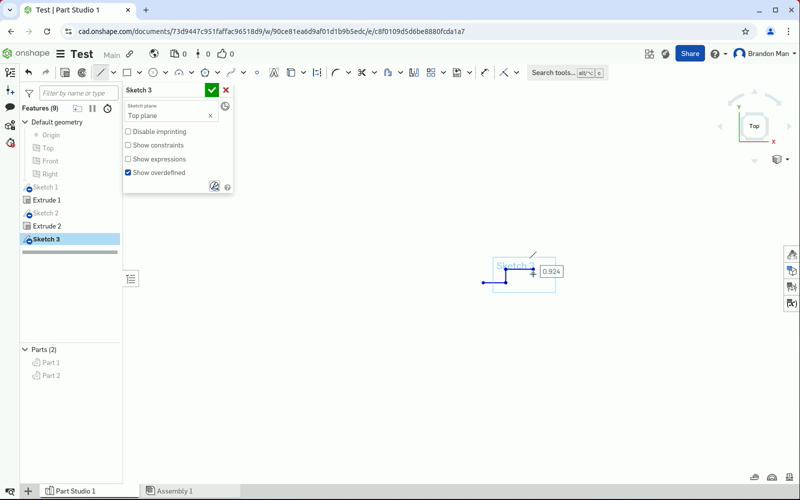
key_up(shift)
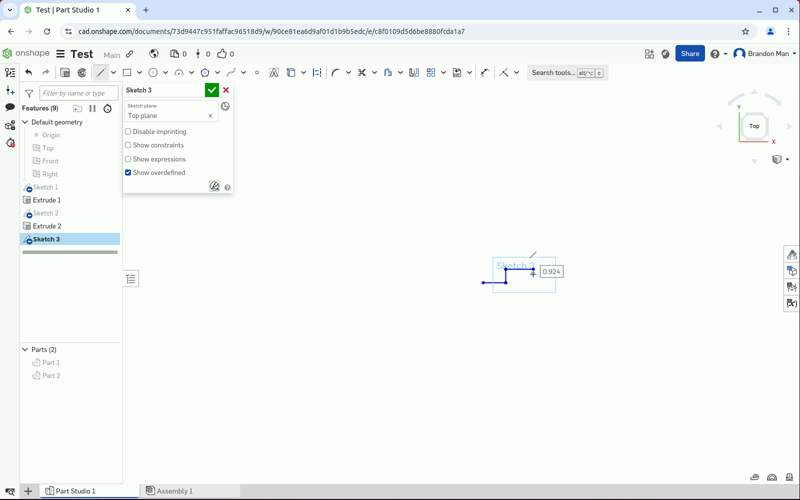
key_down(shift)
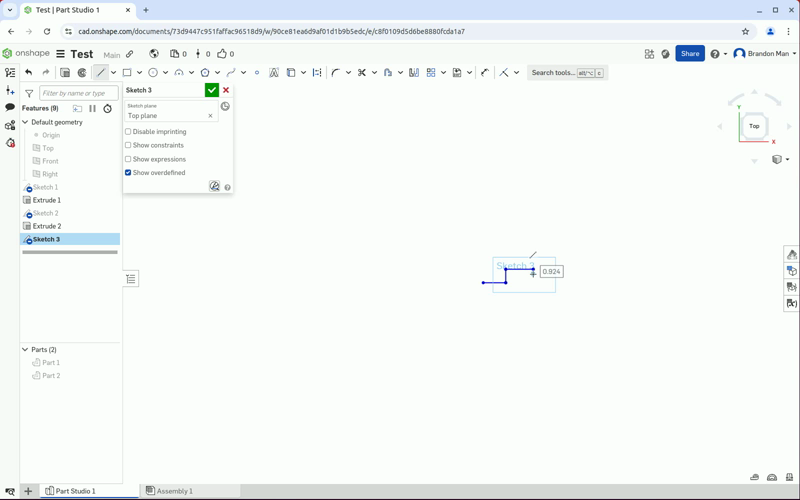
mouse_move(563, 273)
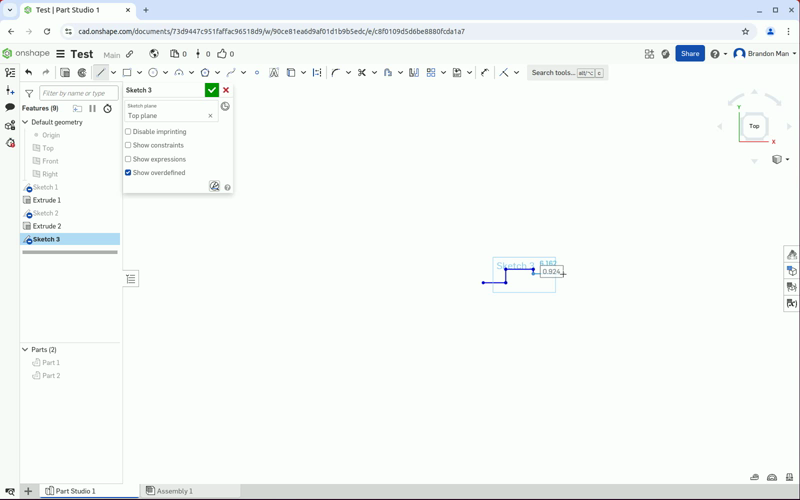
mouse_move(546, 273)
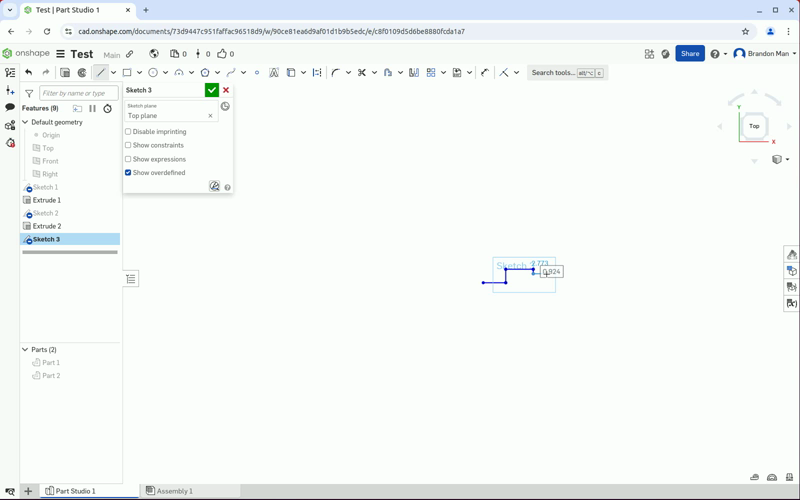
click(546, 273)
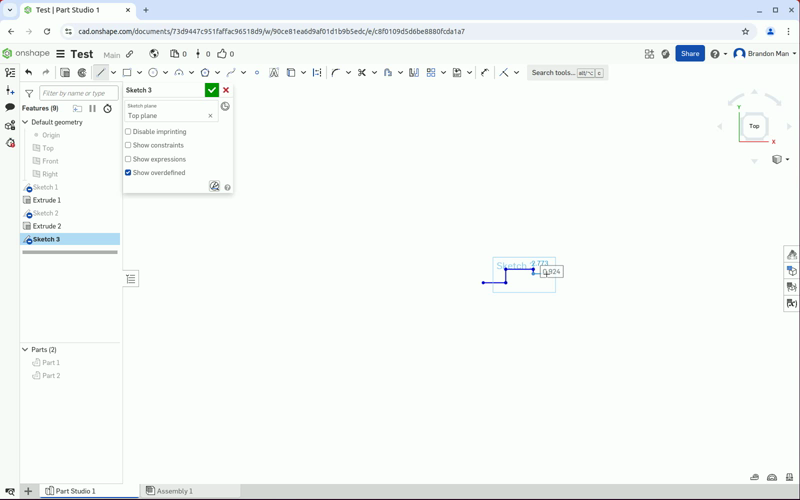
key_up(shift)
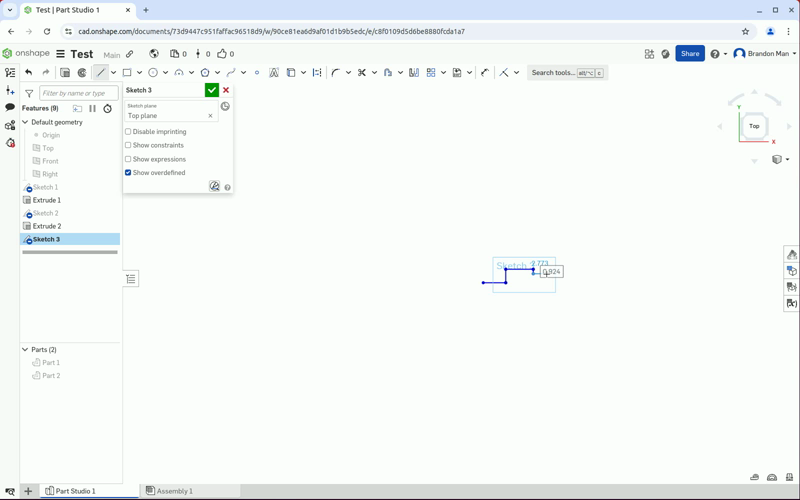
key_down(shift)
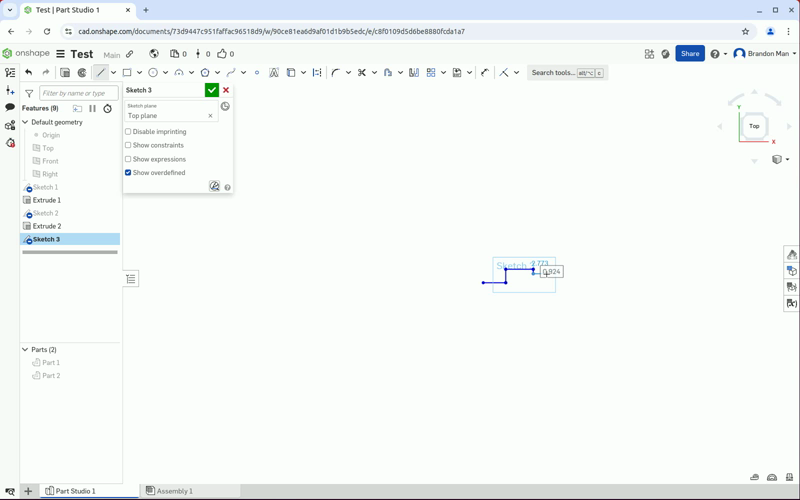
mouse_move(576, 273)
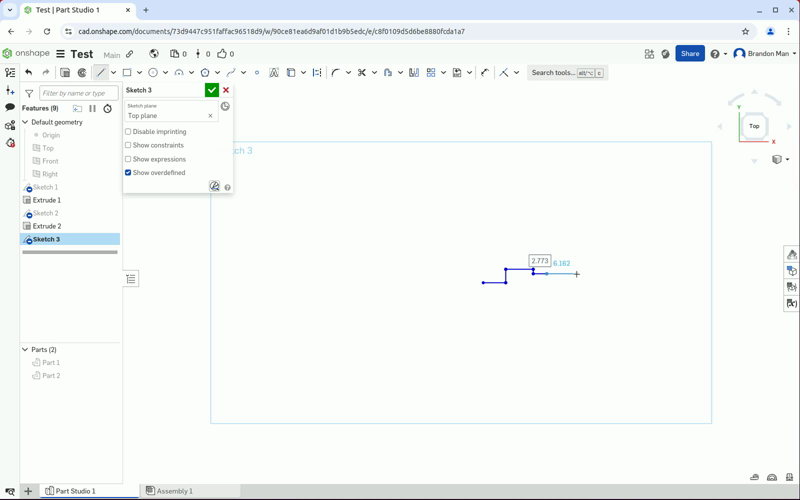
mouse_move(546, 237)
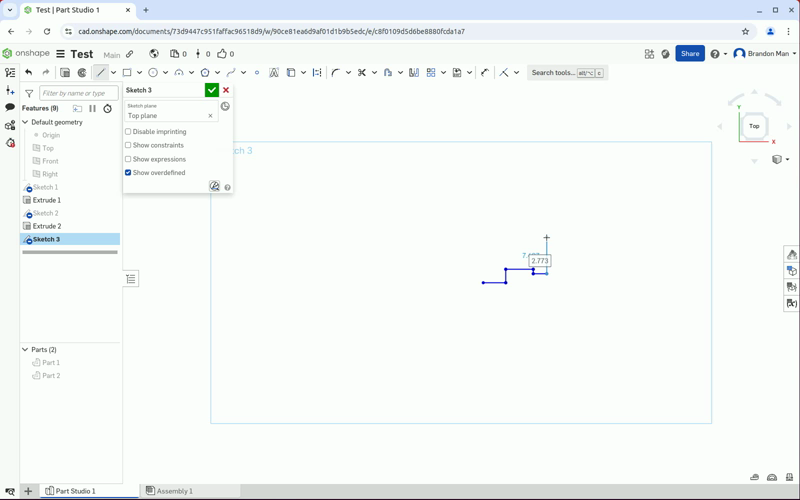
click(546, 237)
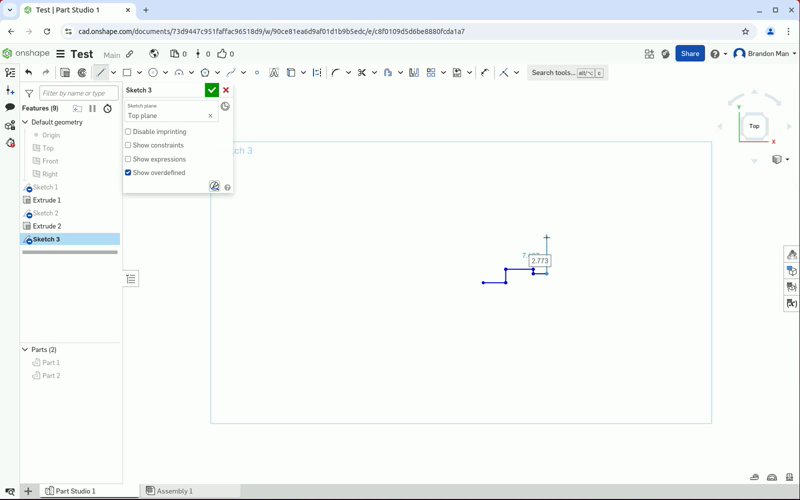
key_up(shift)
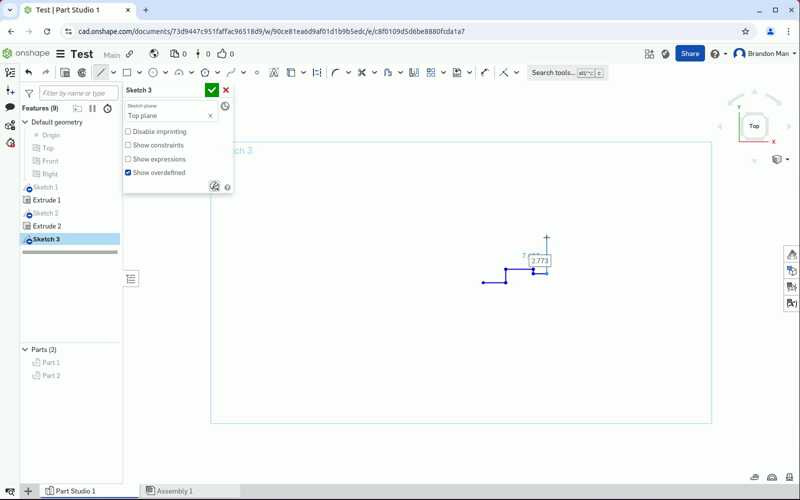
key_down(shift)
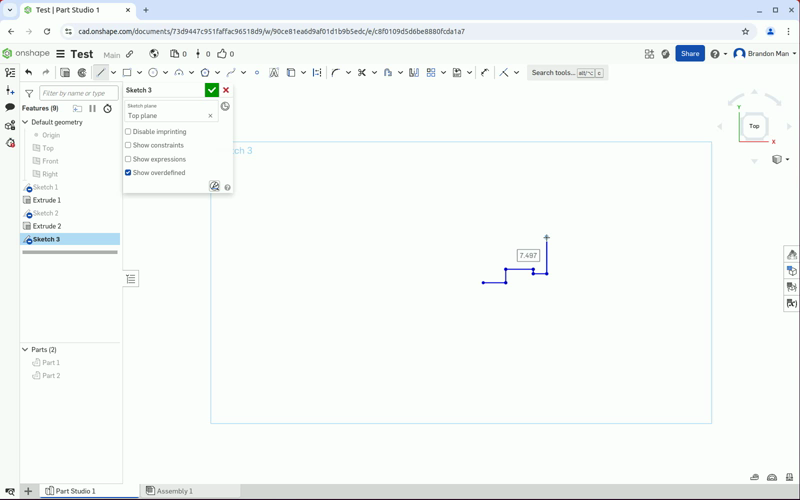
mouse_move(483, 237)
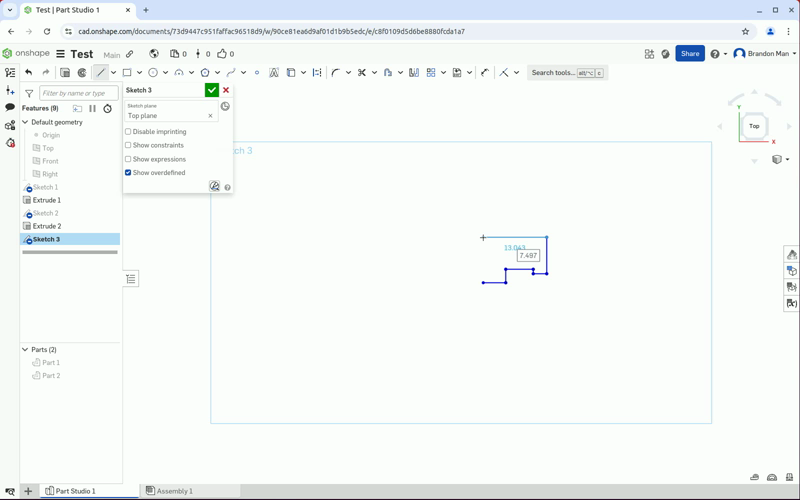
click(483, 237)
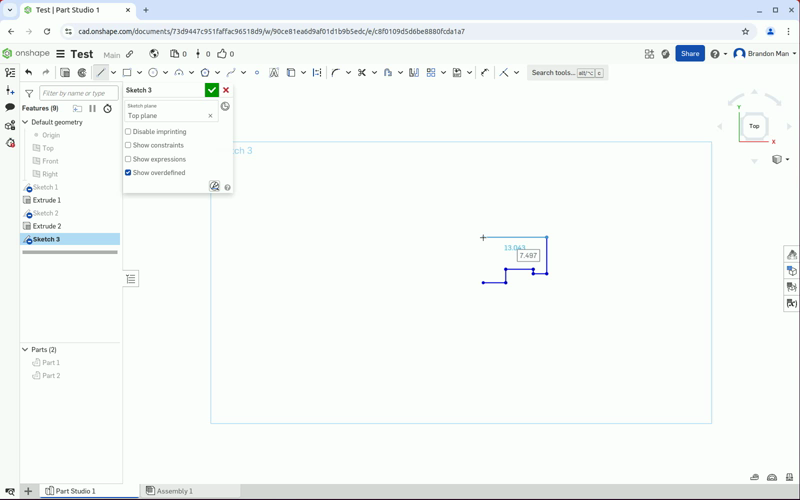
key_up(shift)
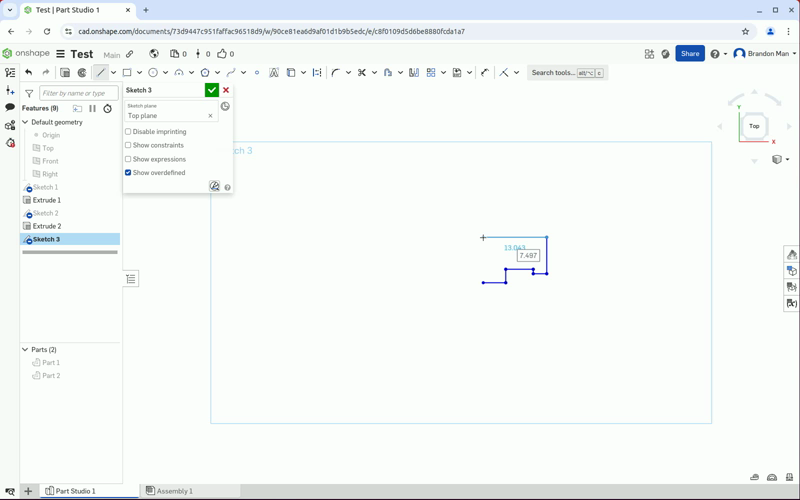
mouse_move(513, 237)
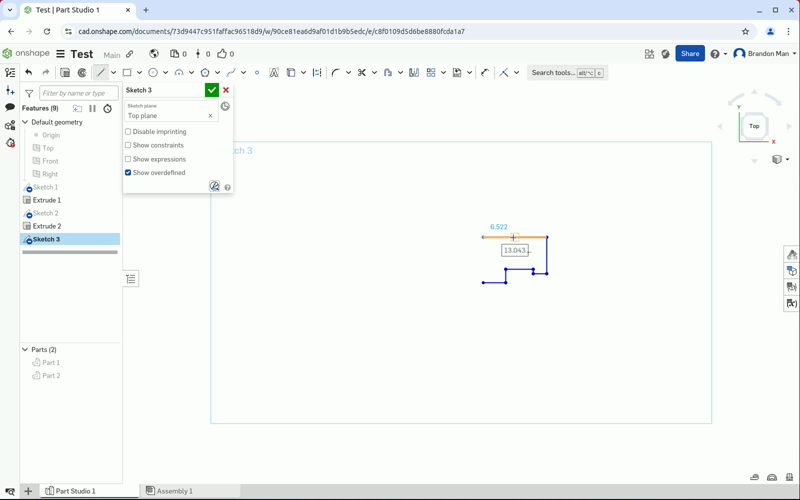
key_down(shift)
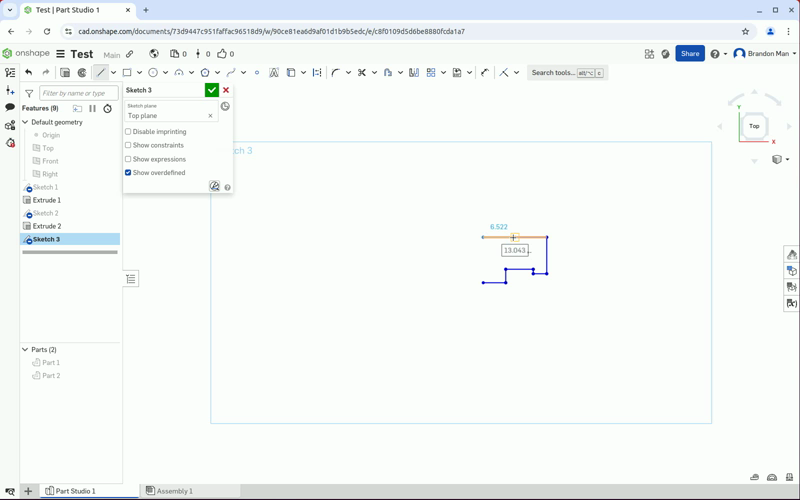
mouse_move(483, 282)
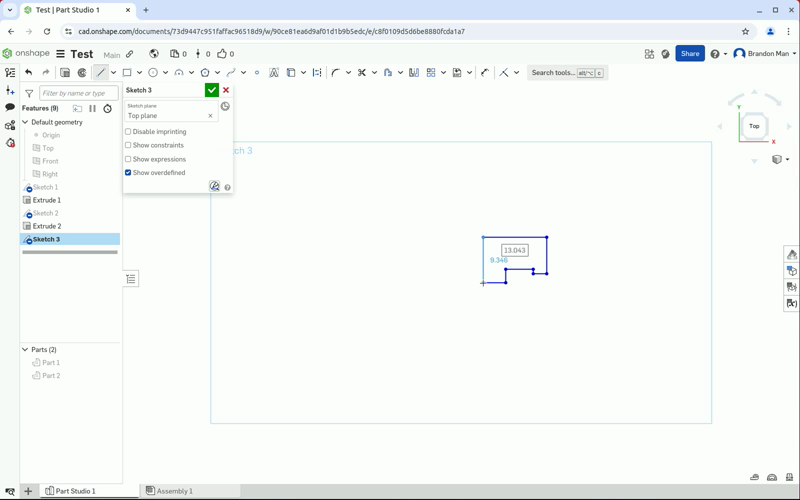
key_up(shift)
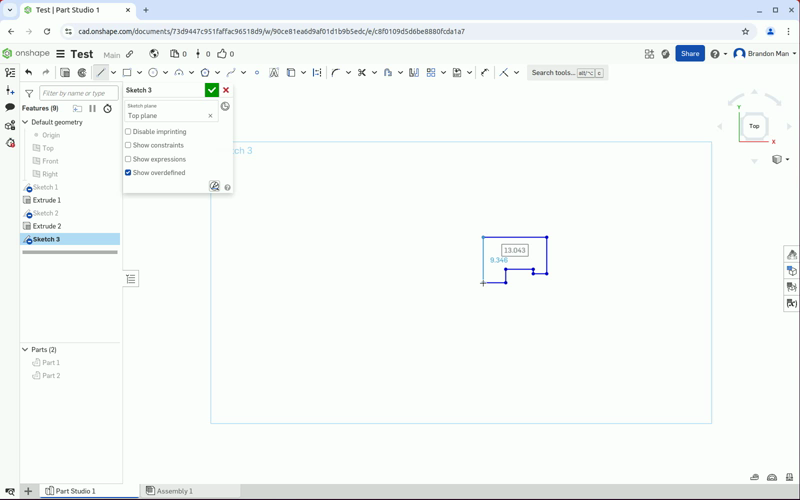
click(483, 282)
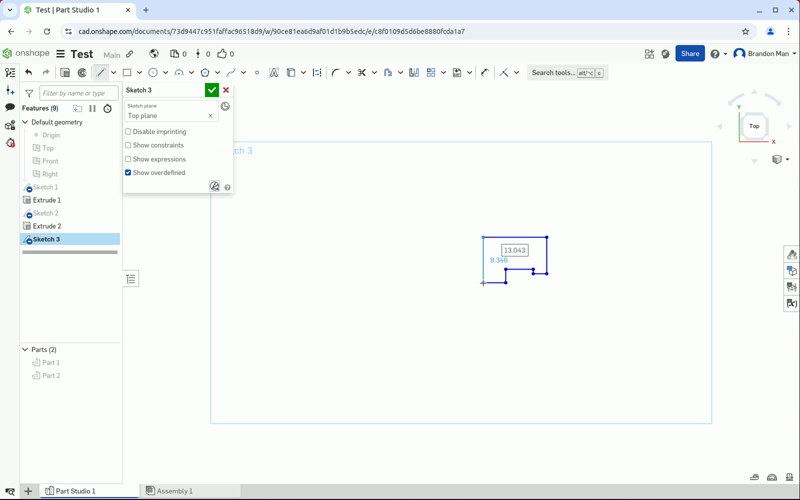
key(esc)
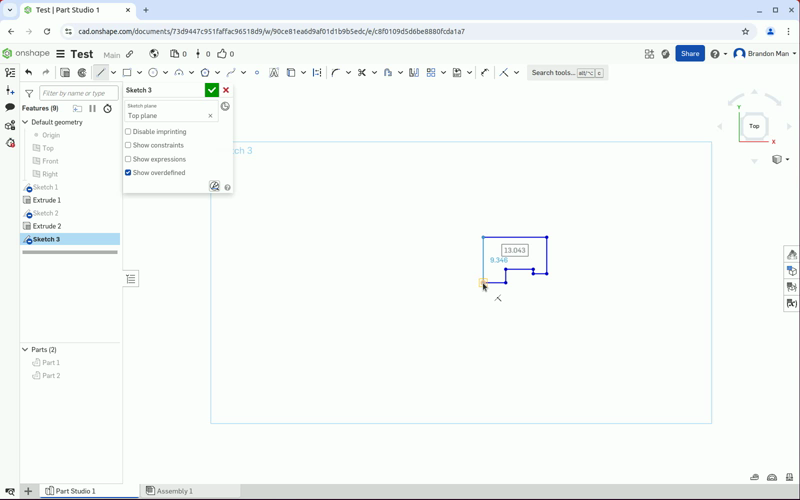
mouse_move(497, 251)
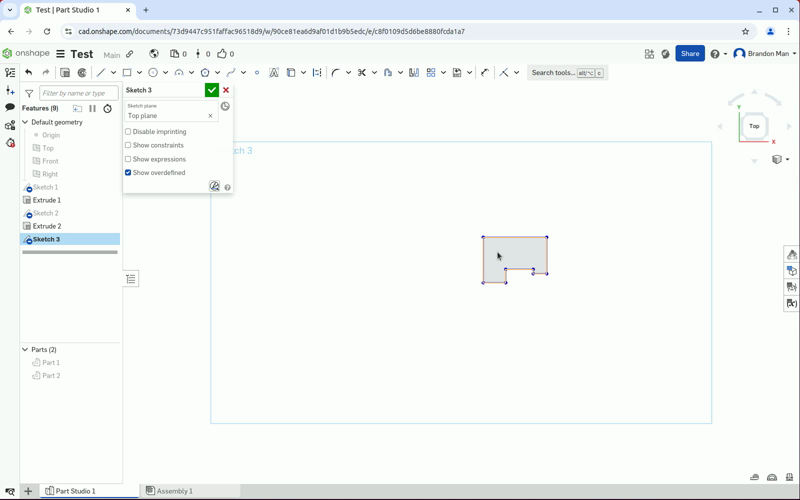
click(497, 251)
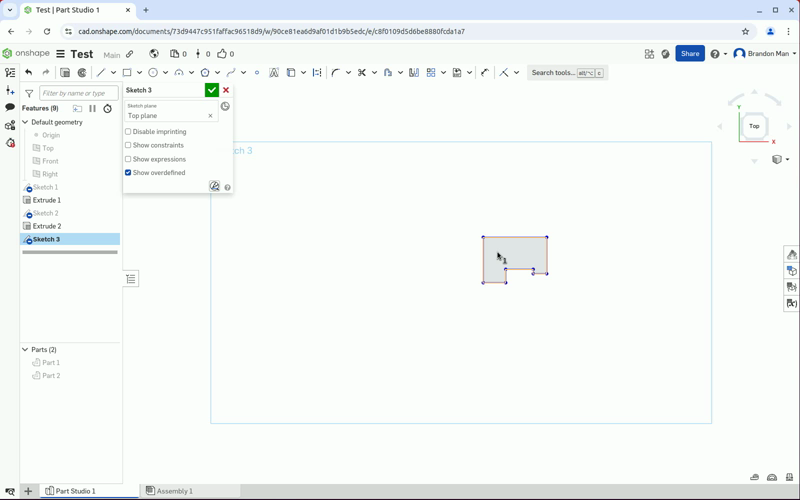
mouse_move(73, 352)
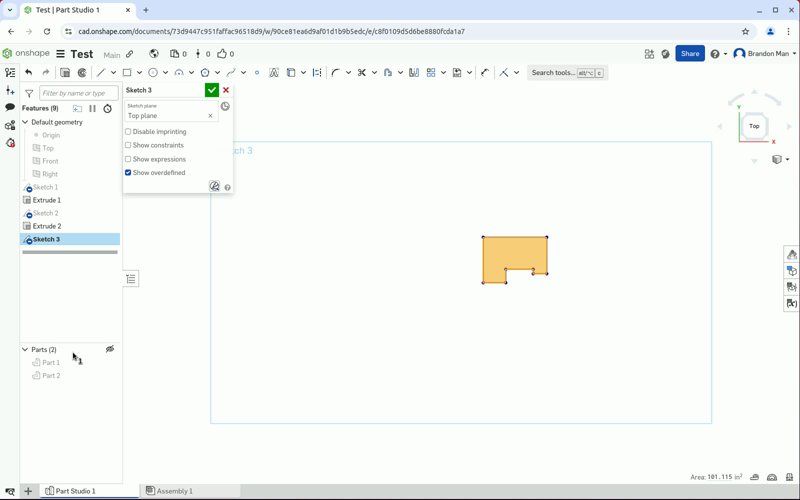
key(shift+y)
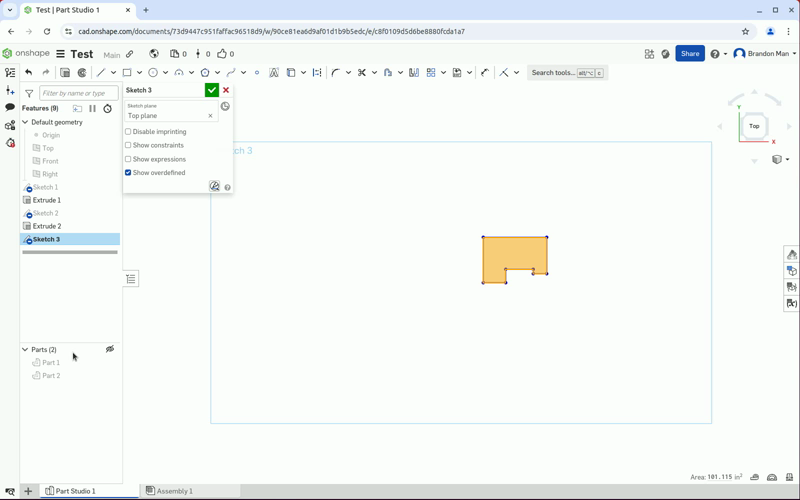
key(shift+e)
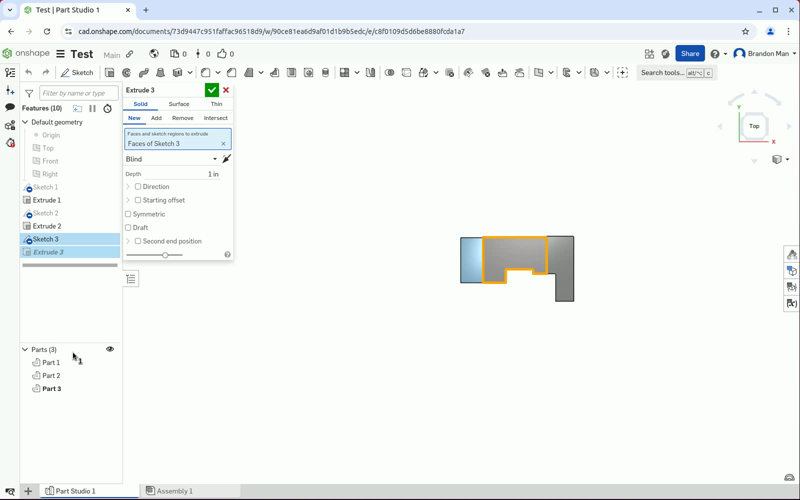
mouse_move(143, 106)
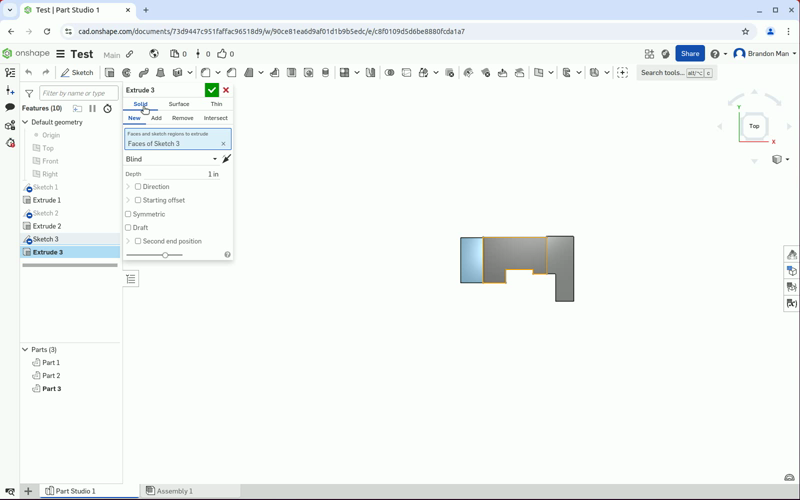
click(143, 106)
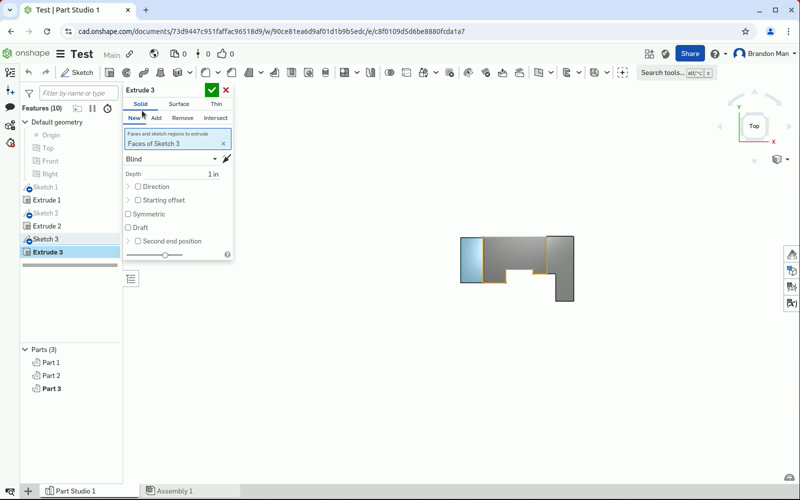
mouse_move(137, 120)
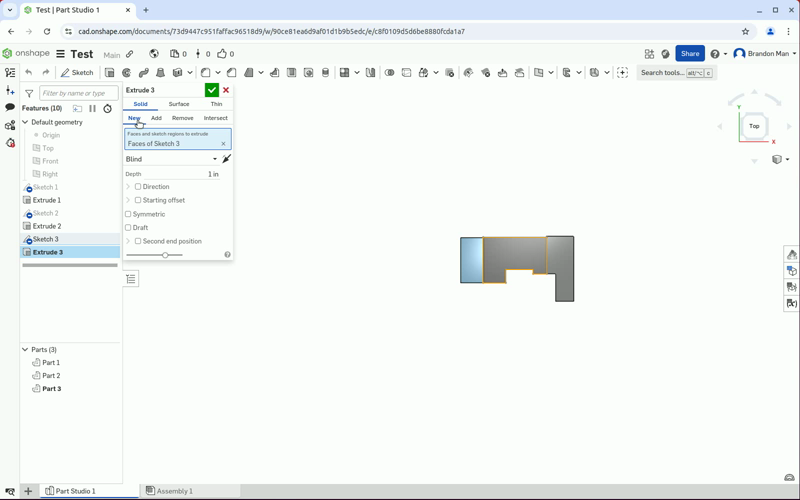
click(137, 120)
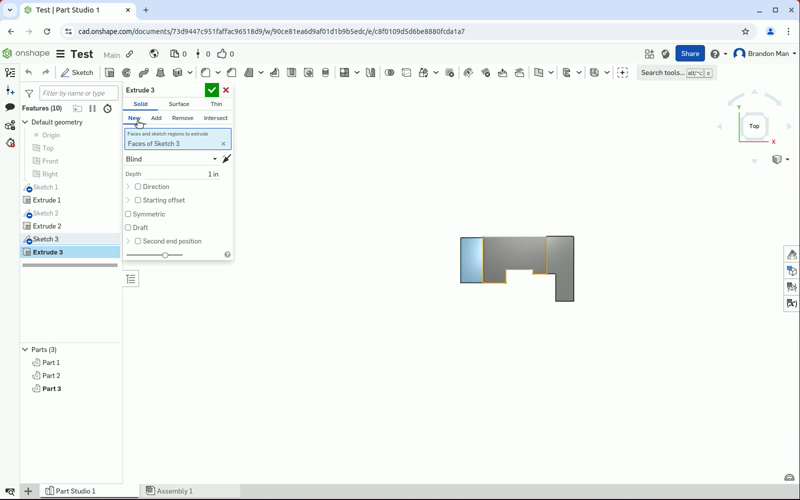
key(tab, 4)
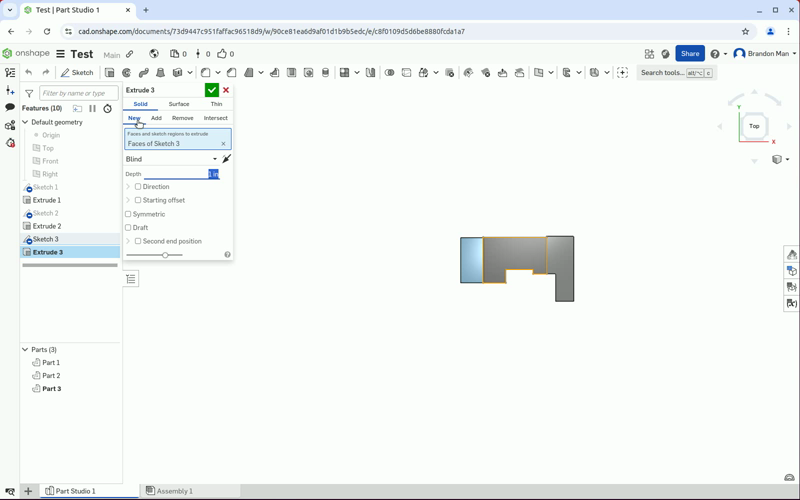
text(9.147)
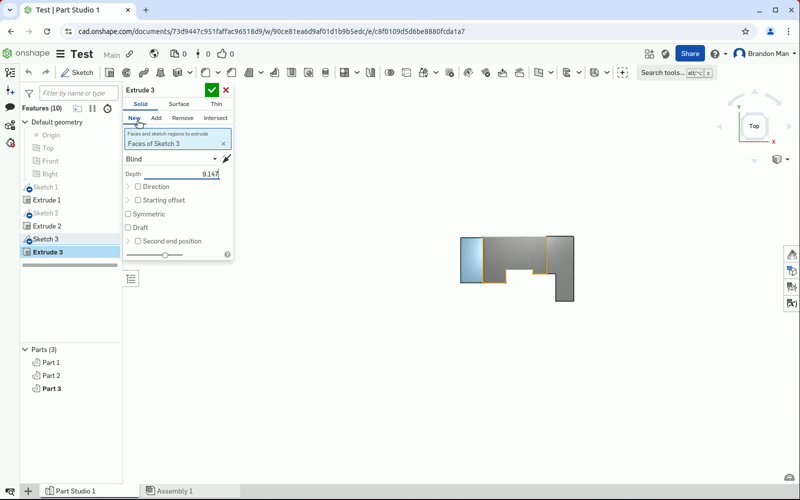
key(enter)
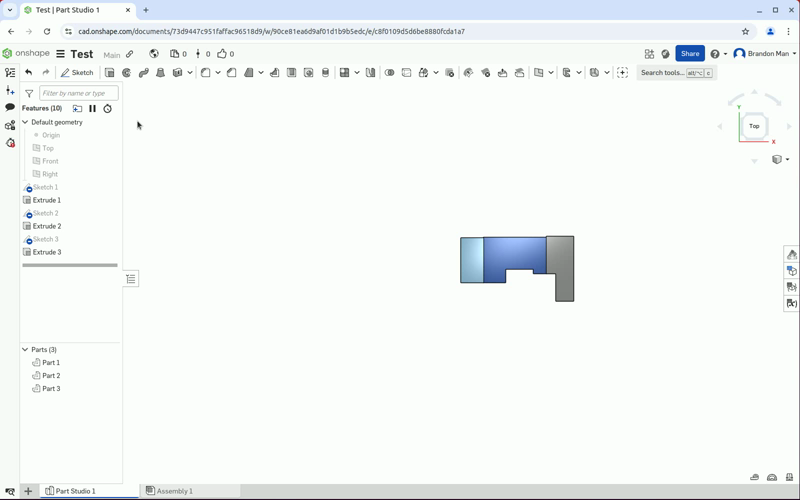
key(shift+h)
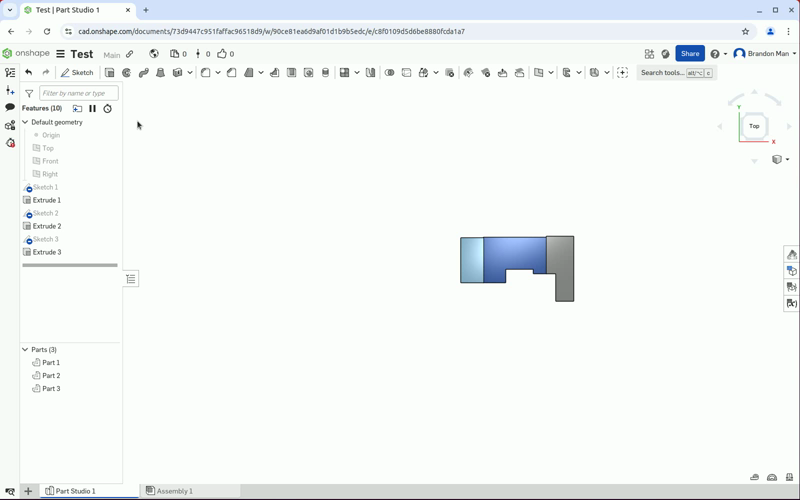
key(shift+h)
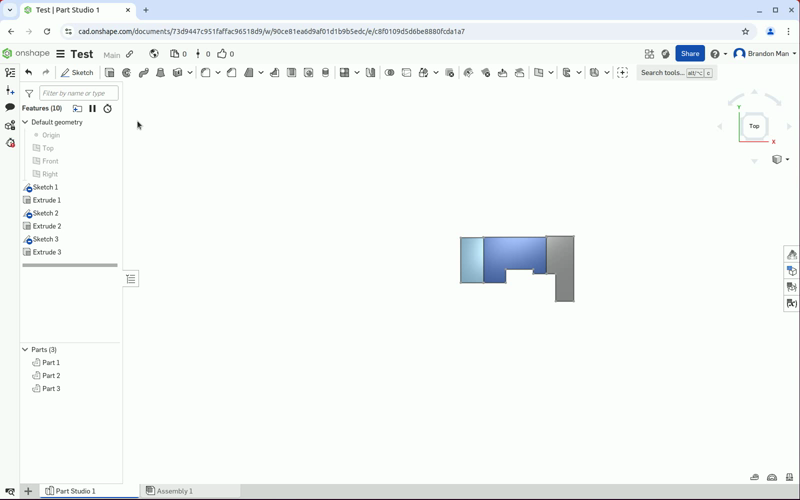
key(shift+7)
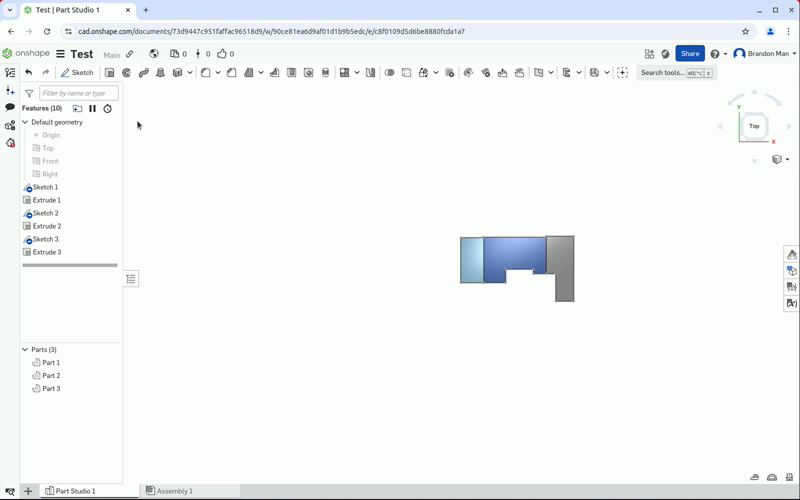
key(up, 3)
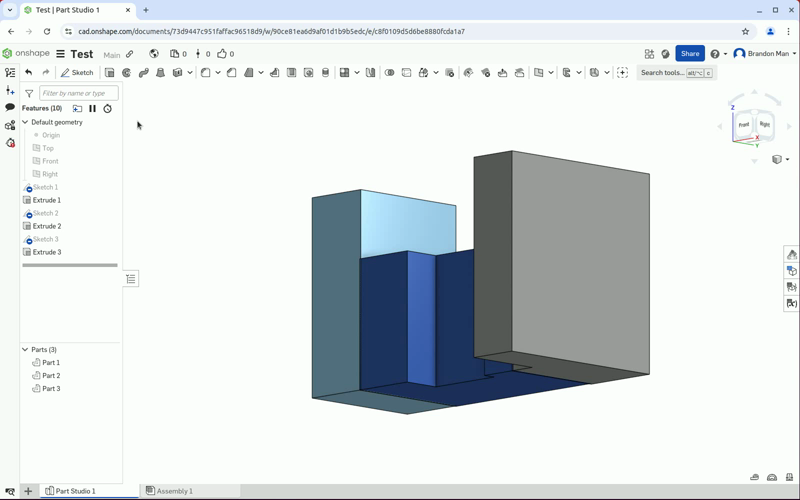
key(left, 3)
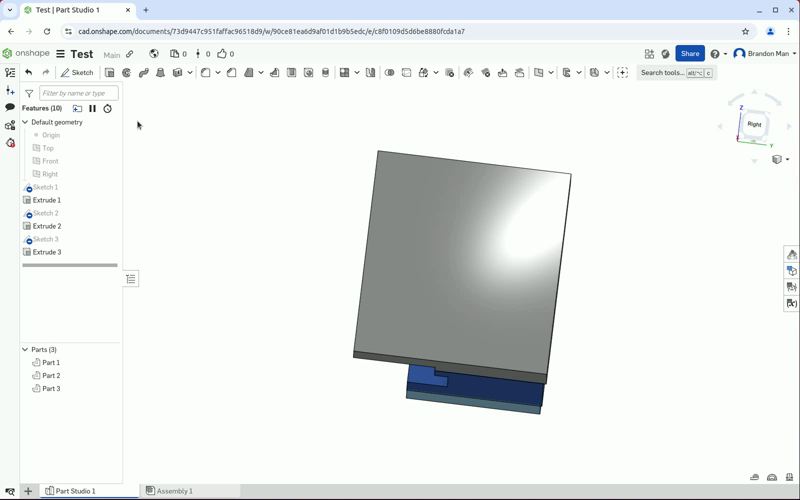
key(right, 3)
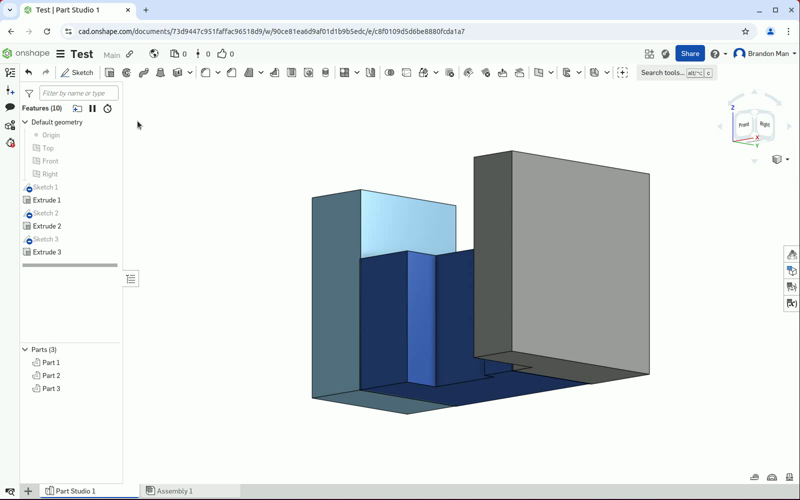
key(down, 3)
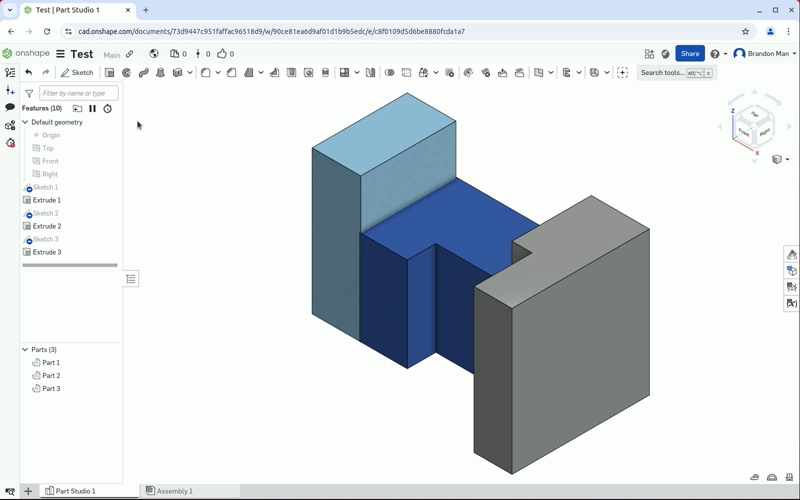
mouse_move(73, 189)
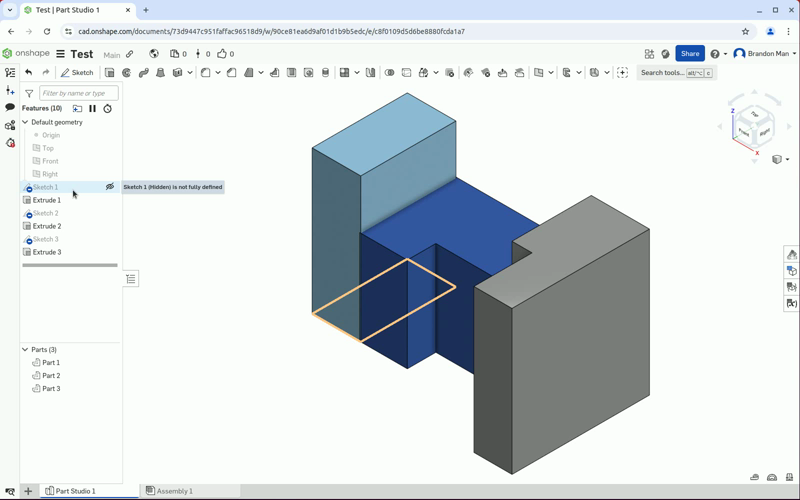
click(73, 189)